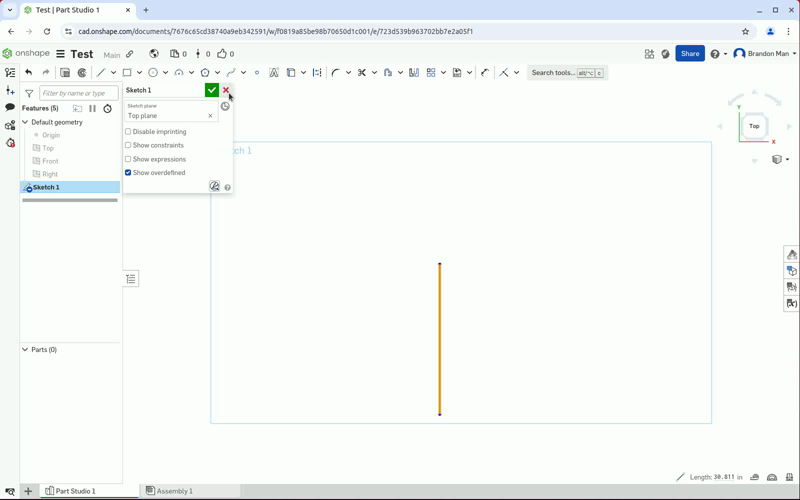
key(shift+h)
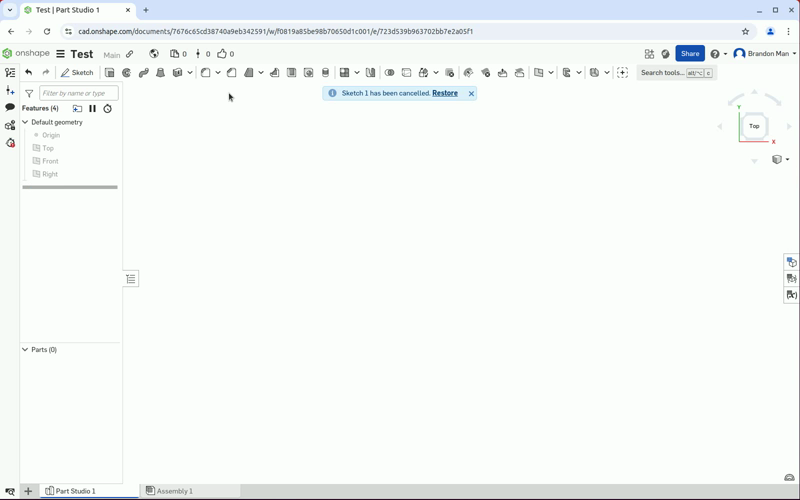
mouse_move(73, 352)
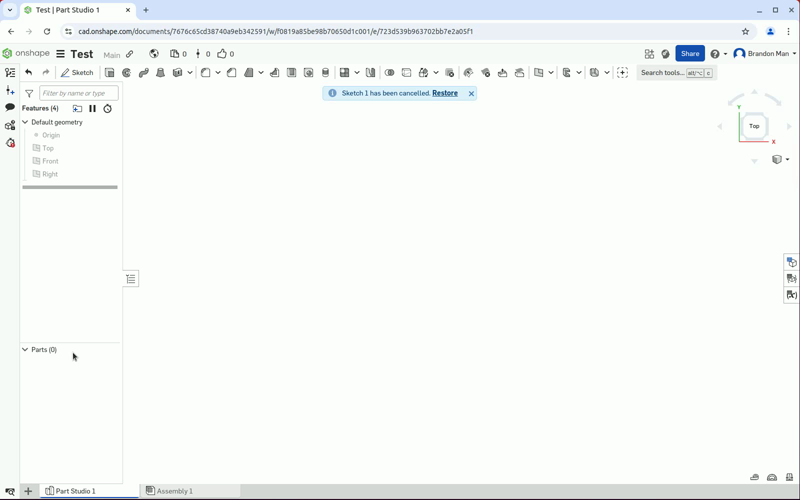
key(y)
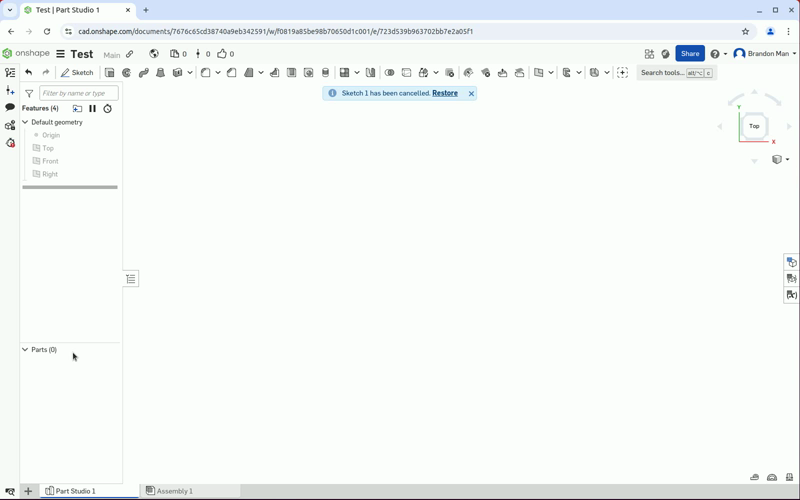
key(shift+p)
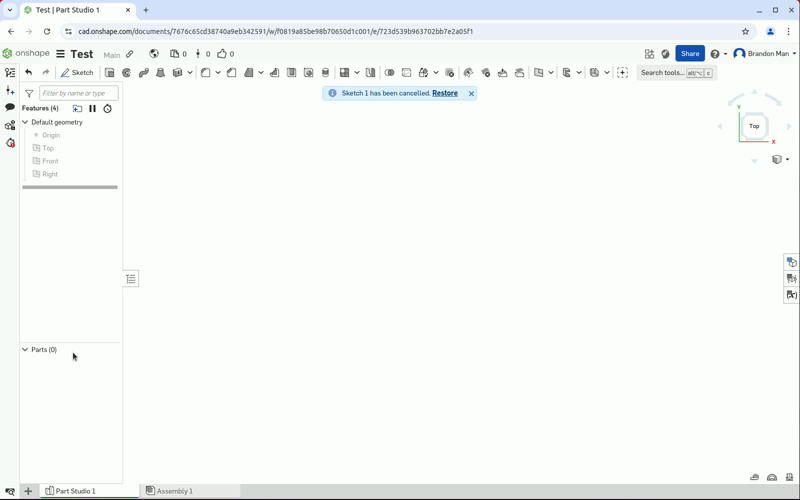
key(space)
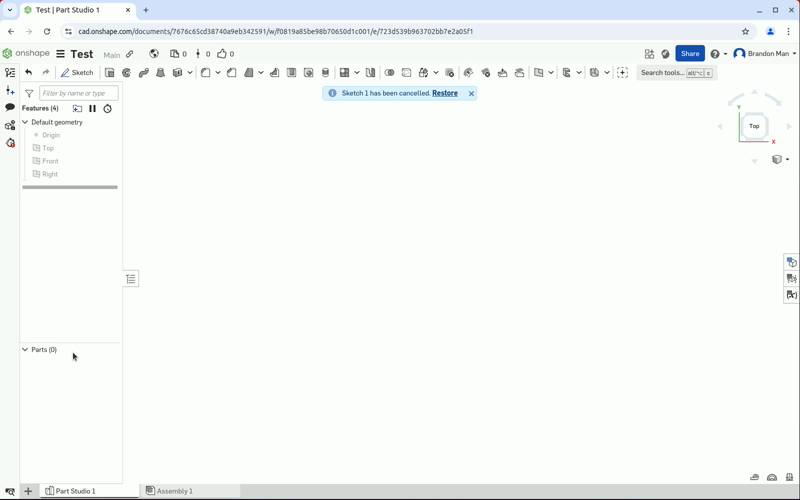
key_down(shift)
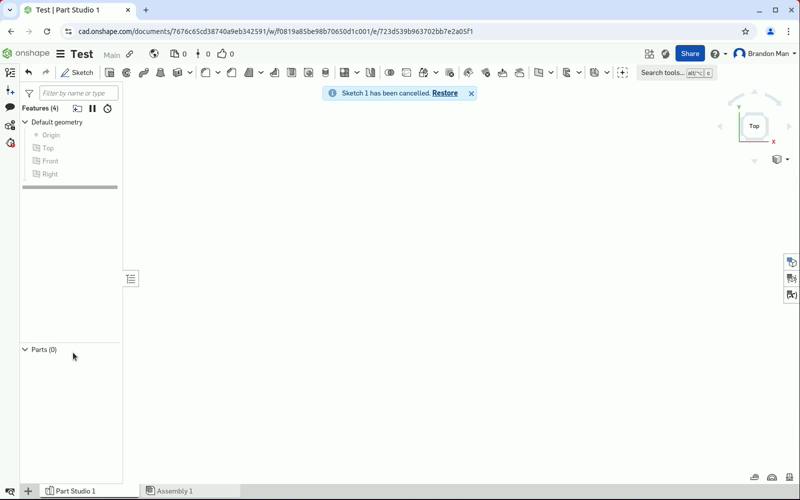
key(up)
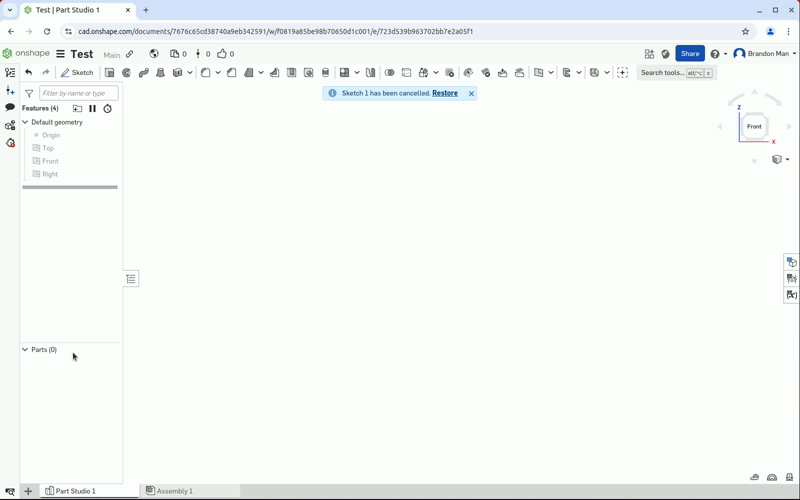
key_up(shift)
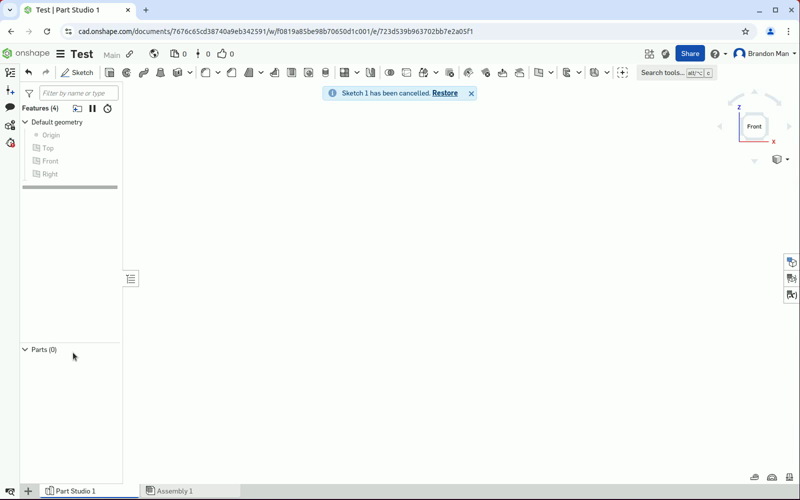
mouse_move(73, 352)
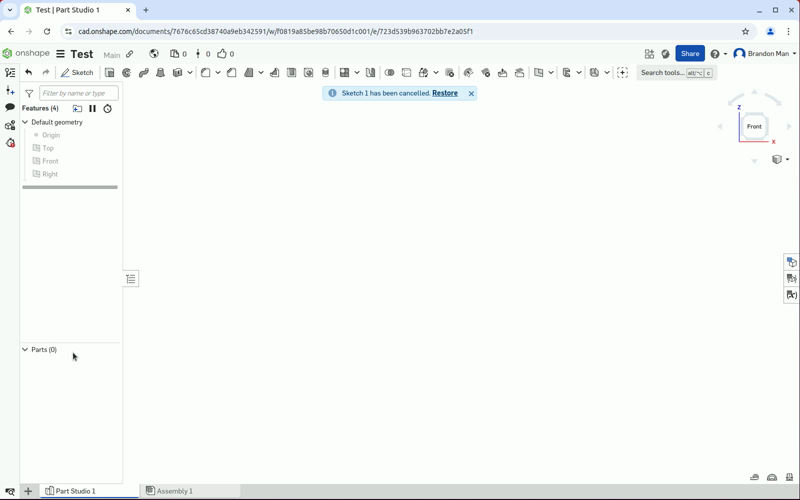
key(shift+y)
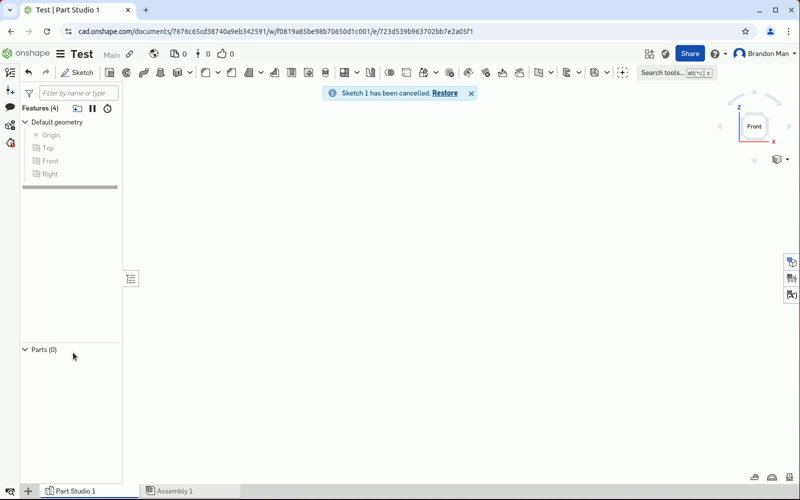
key(shift+s)
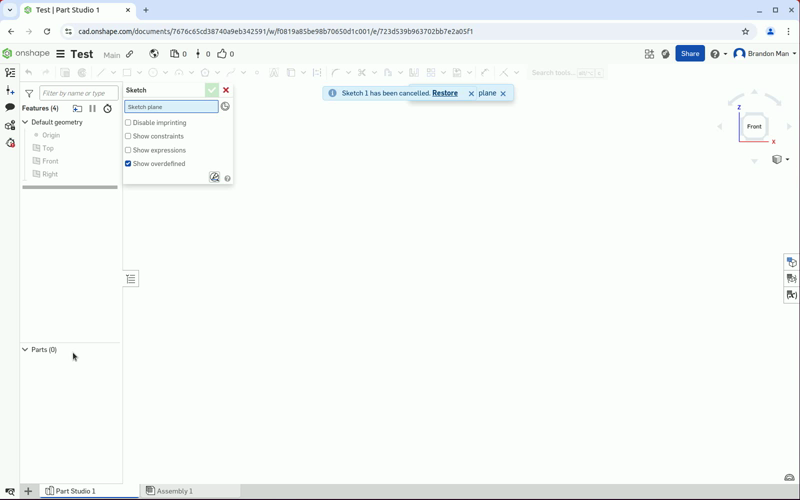
mouse_move(73, 163)
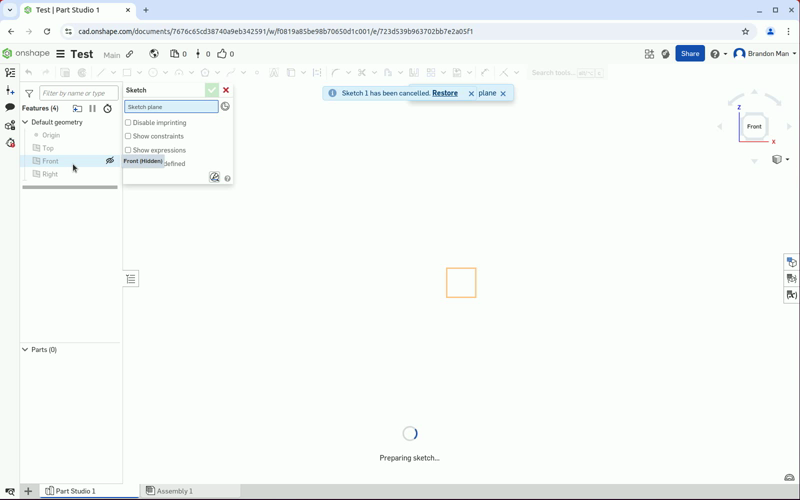
click(73, 163)
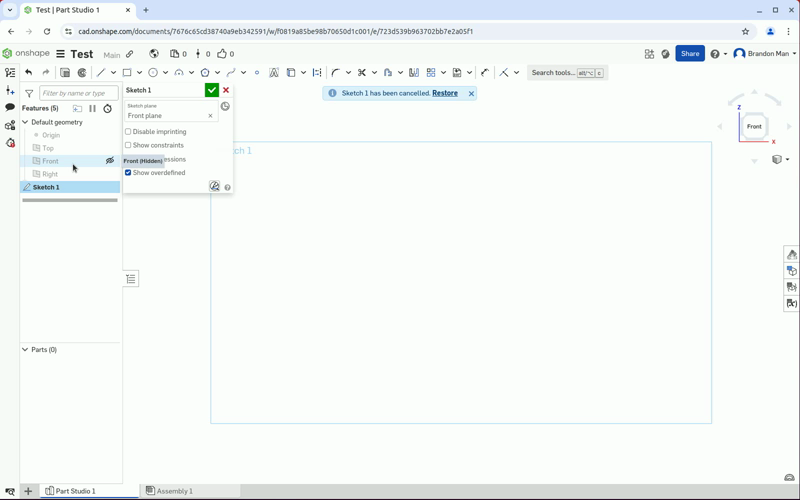
mouse_move(73, 352)
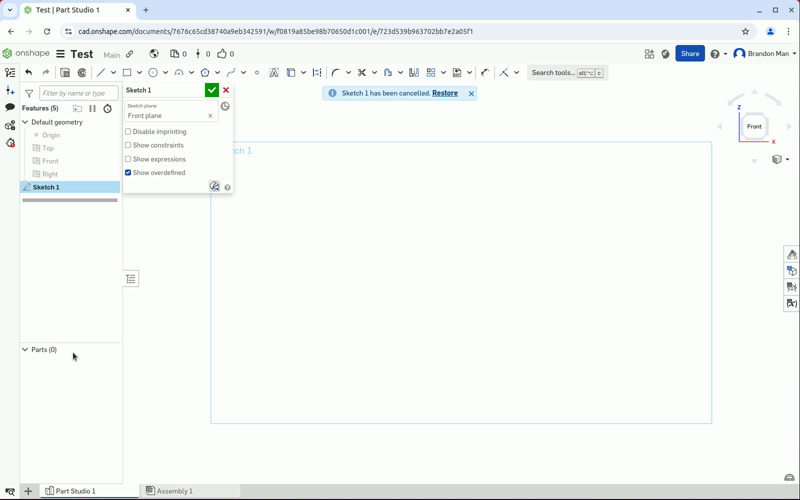
key(y)
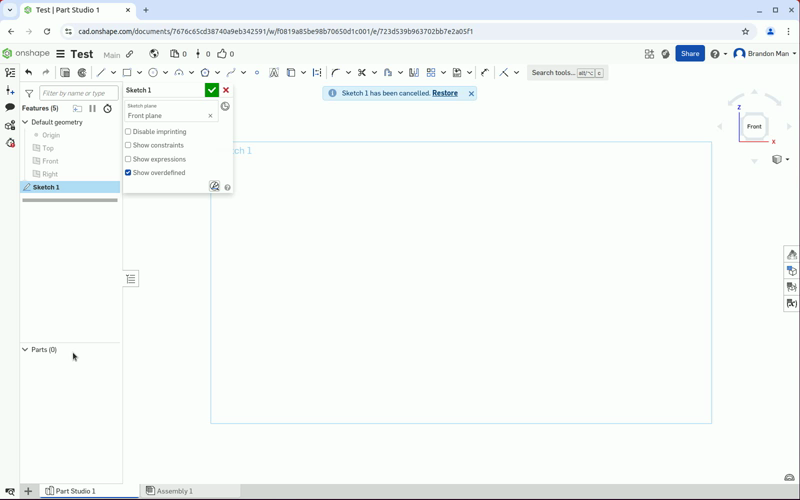
key(l)
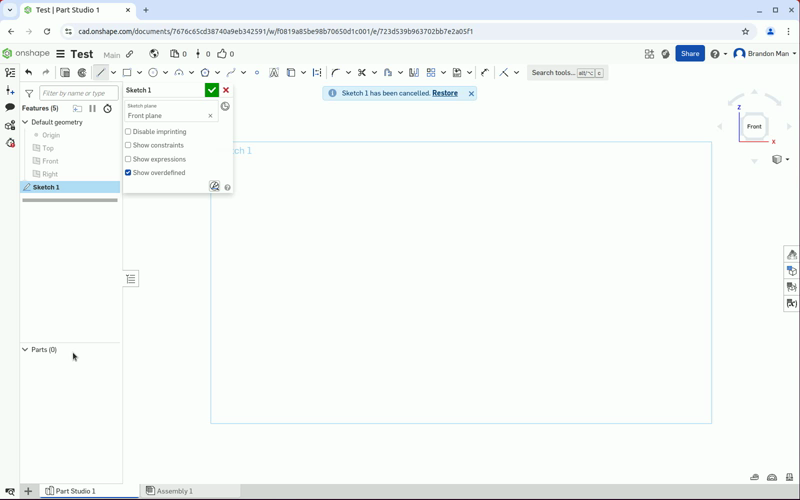
key_down(shift)
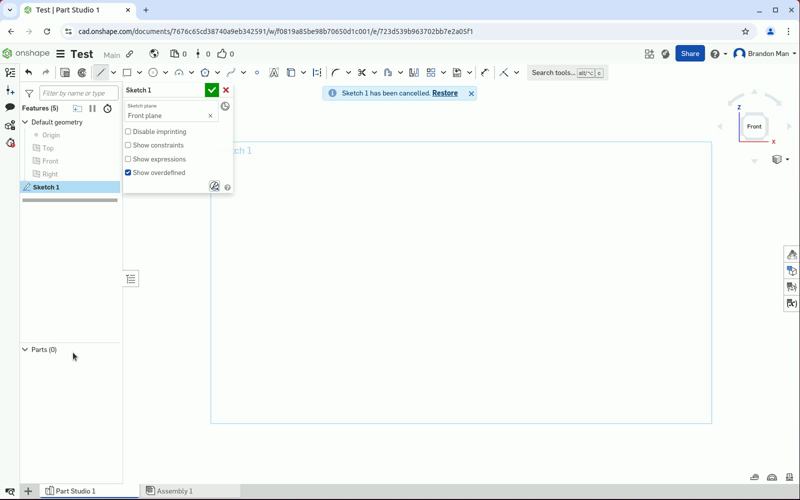
mouse_move(459, 281)
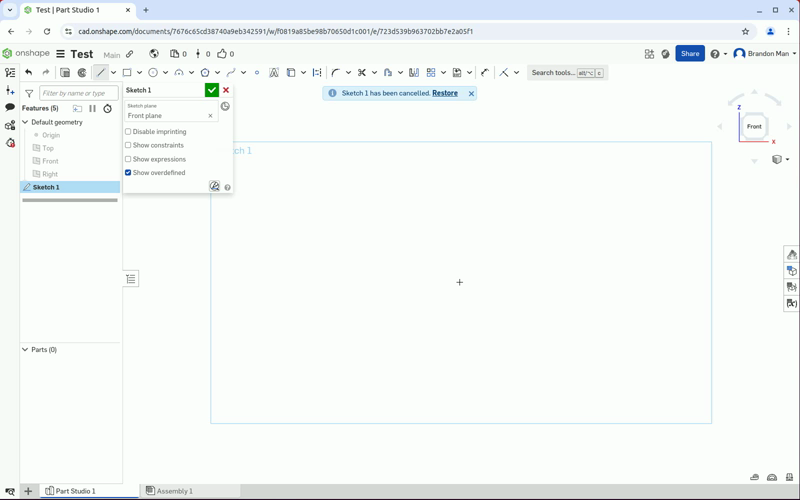
click(459, 281)
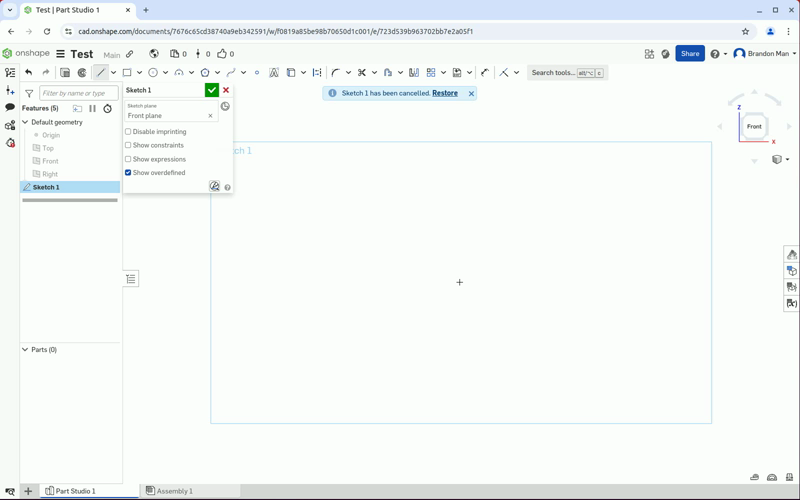
key_up(shift)
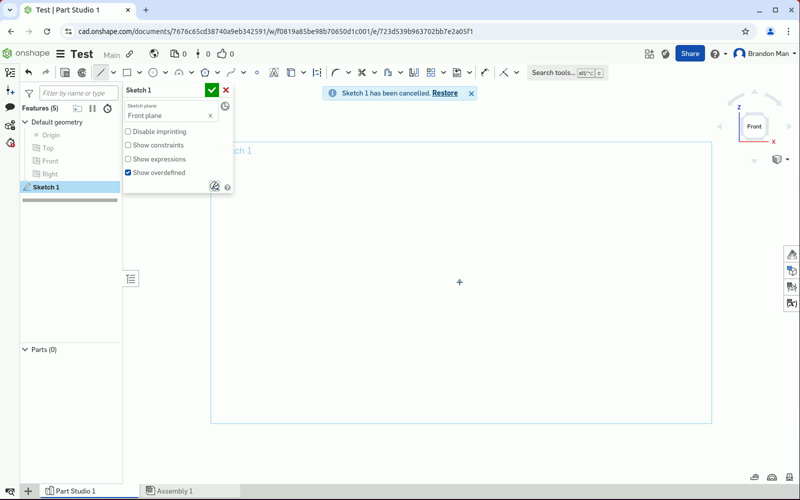
key_down(shift)
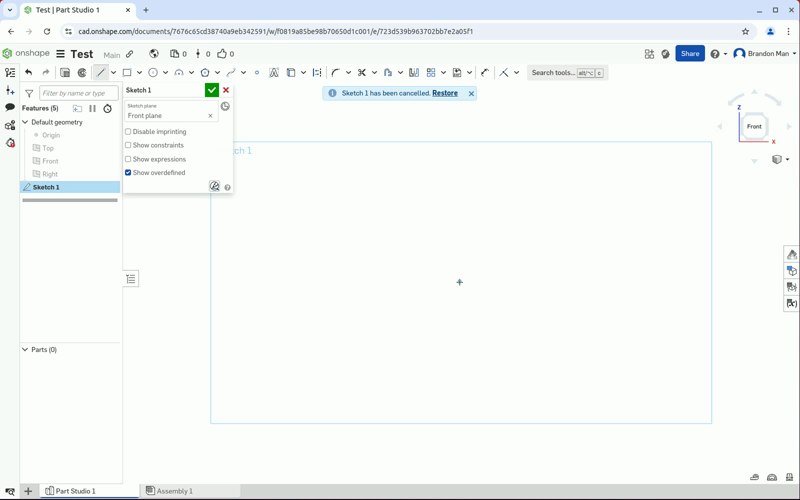
mouse_move(489, 281)
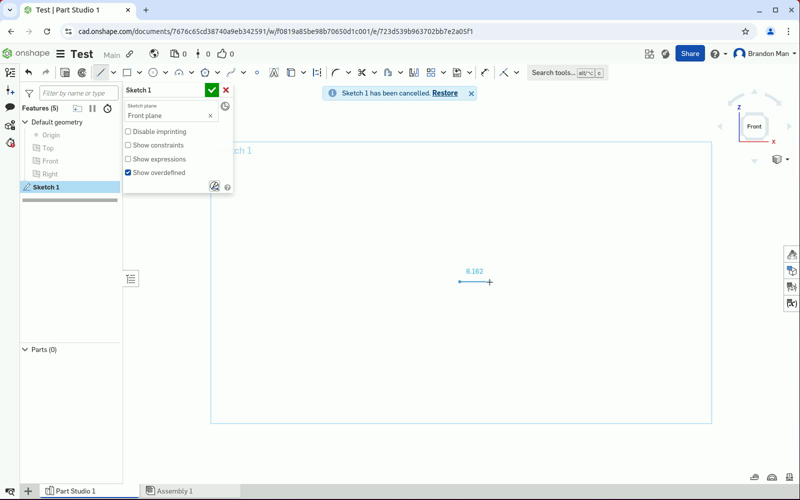
mouse_move(460, 281)
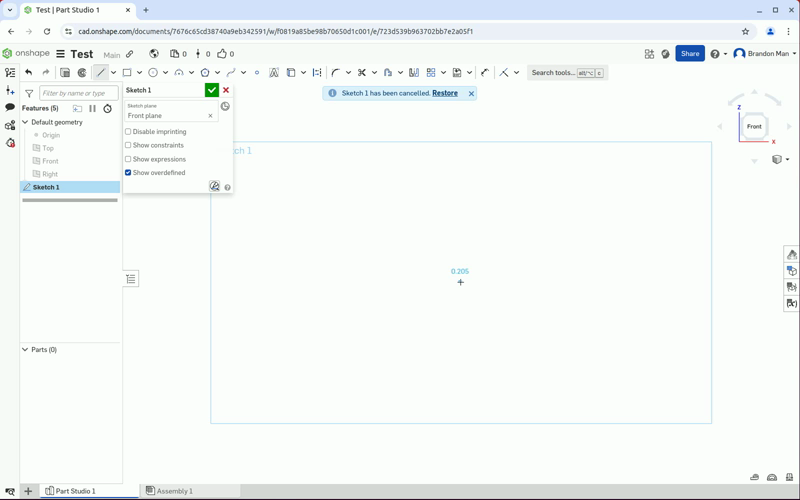
scroll(6)
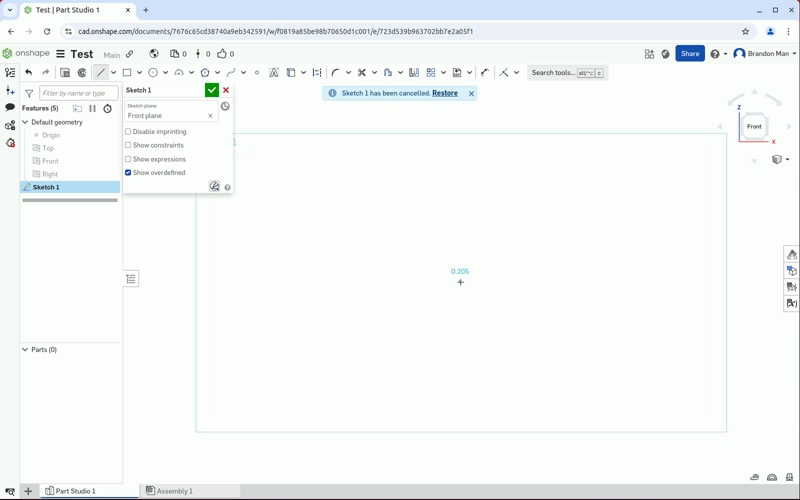
scroll(6)
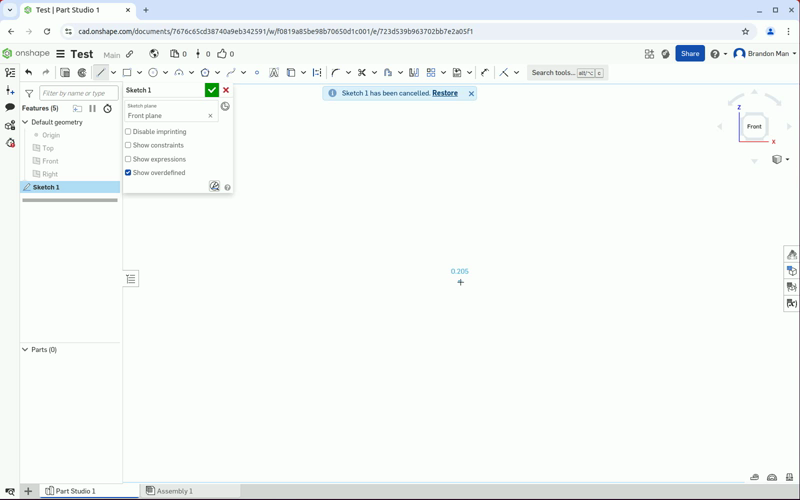
scroll(6)
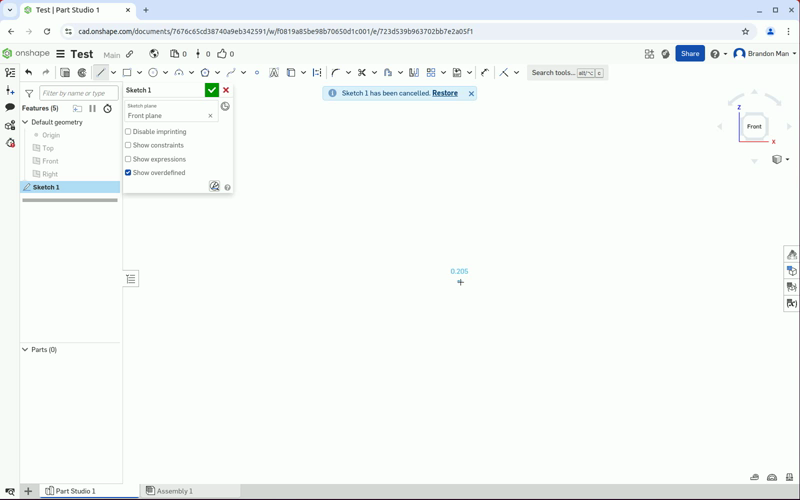
scroll(6)
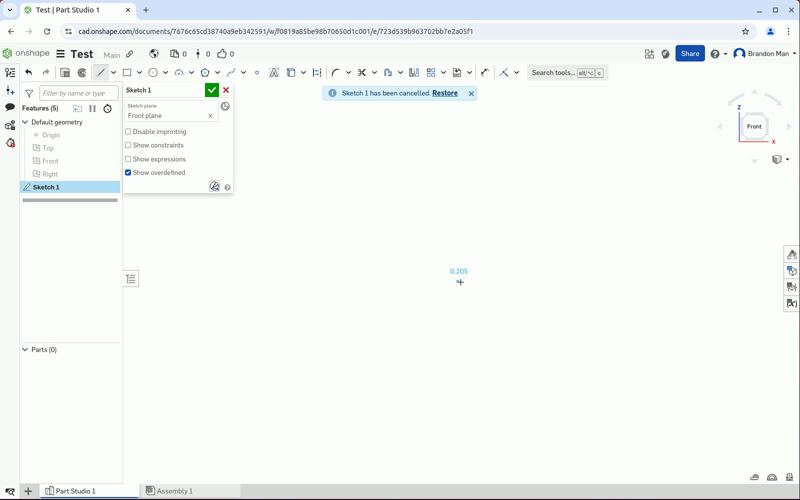
scroll(6)
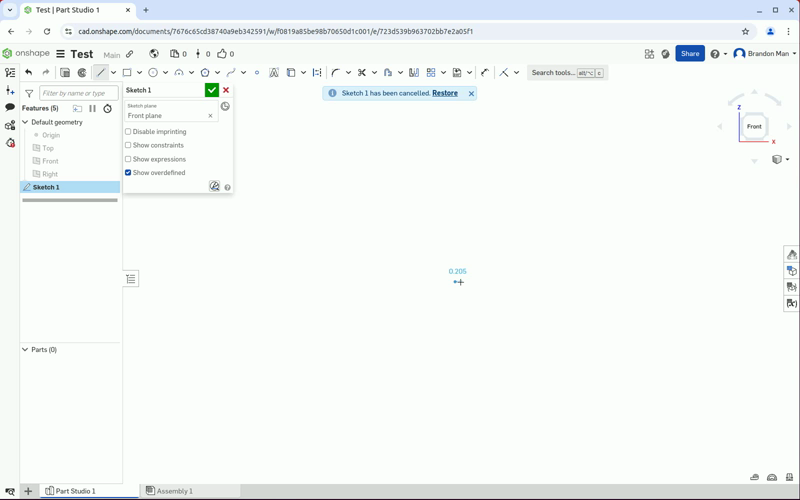
scroll(6)
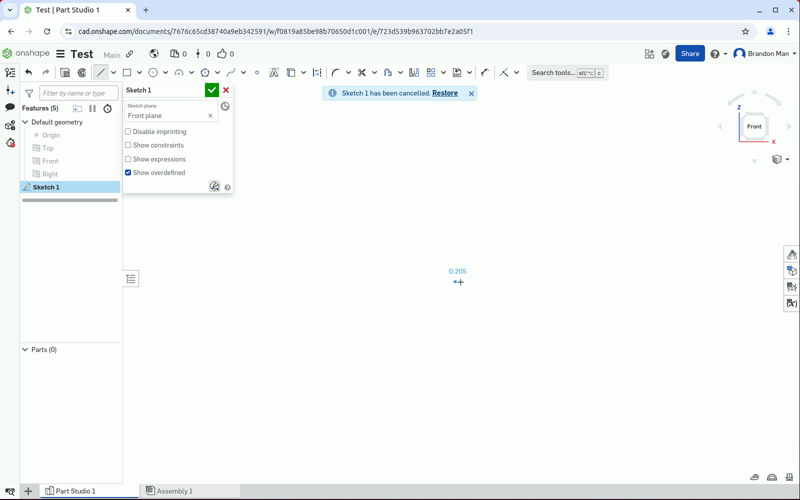
scroll(6)
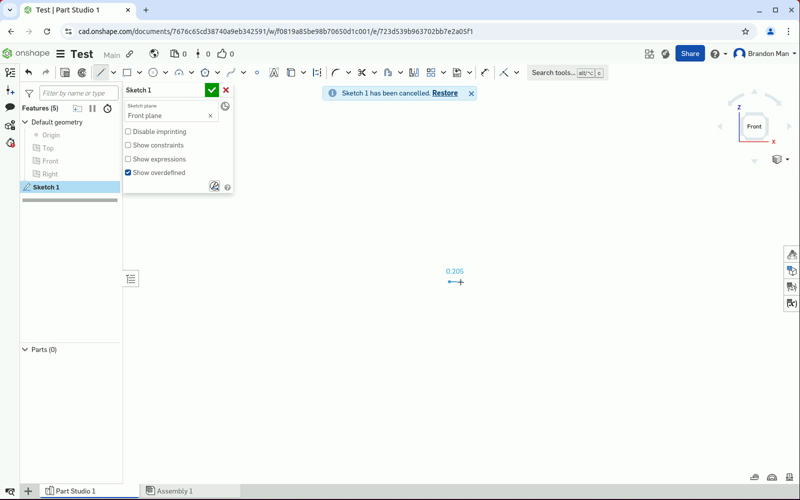
click(460, 281)
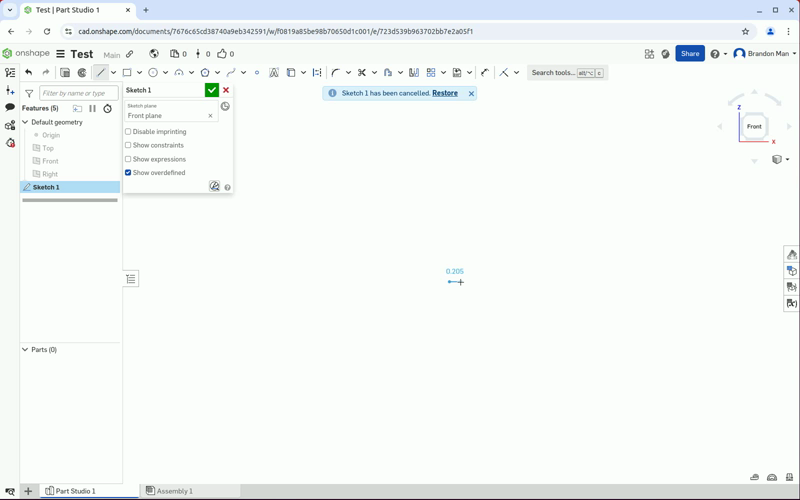
scroll(-6)
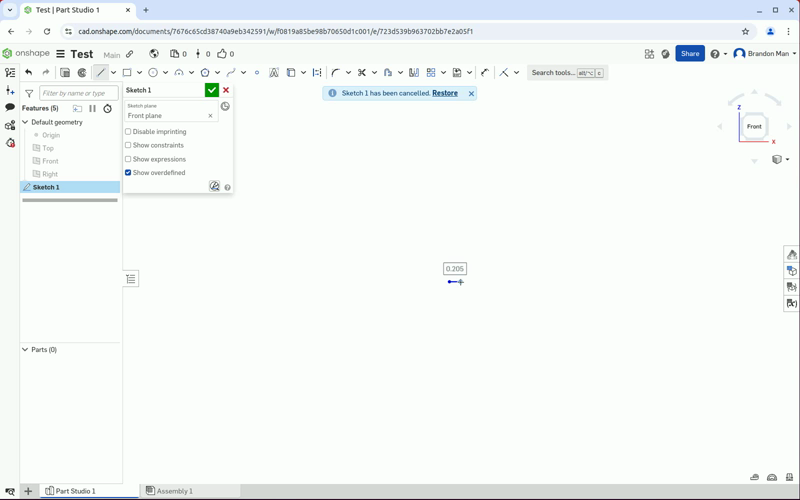
scroll(-6)
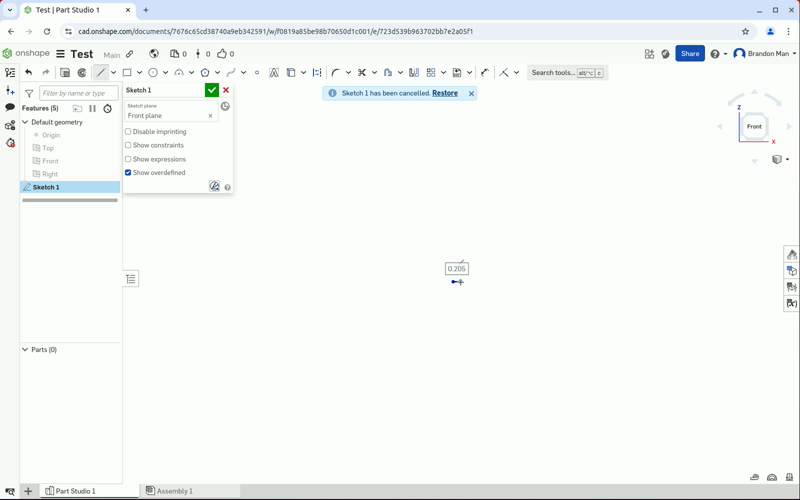
scroll(-6)
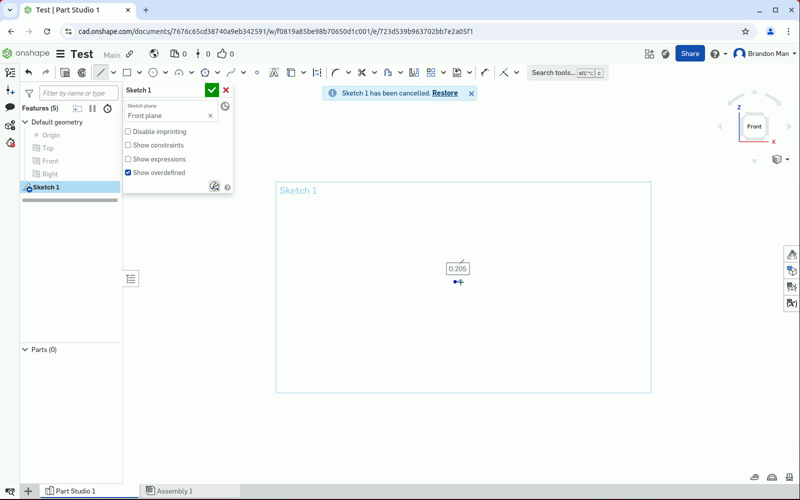
scroll(-6)
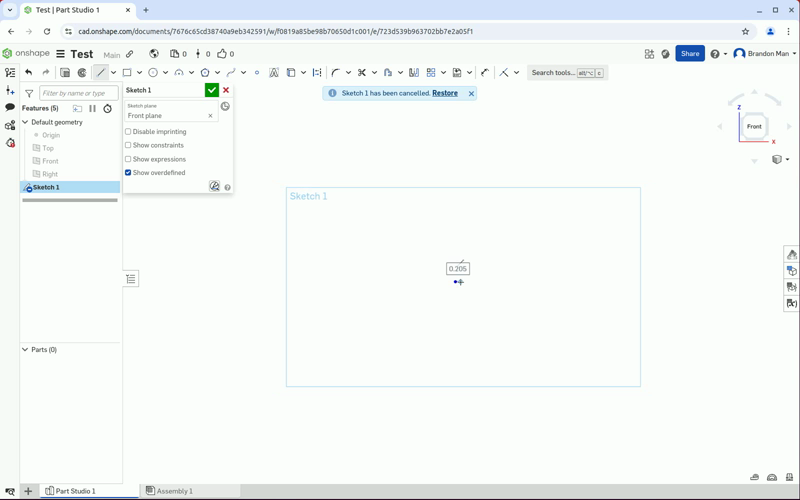
scroll(-6)
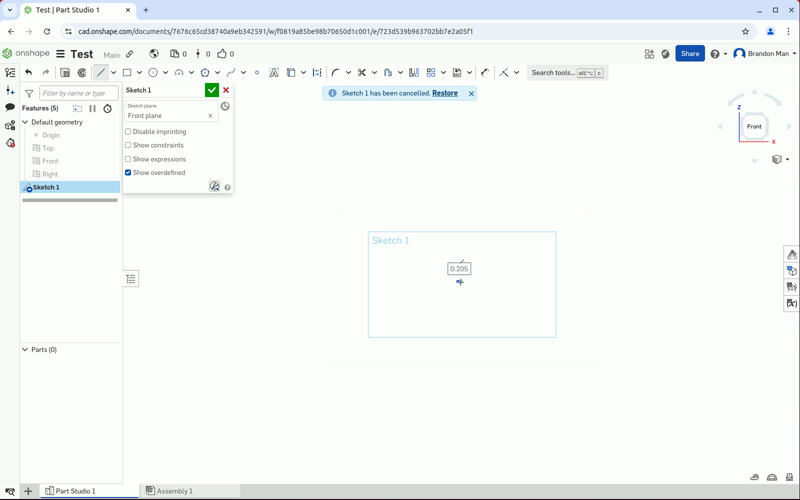
scroll(-6)
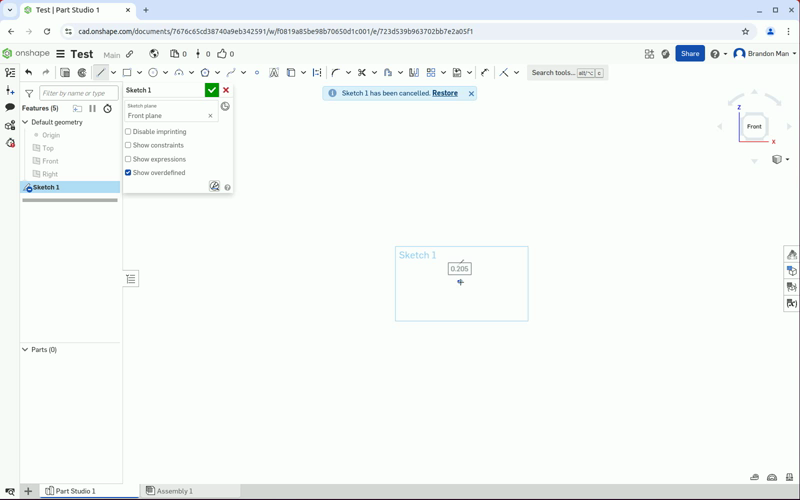
scroll(-6)
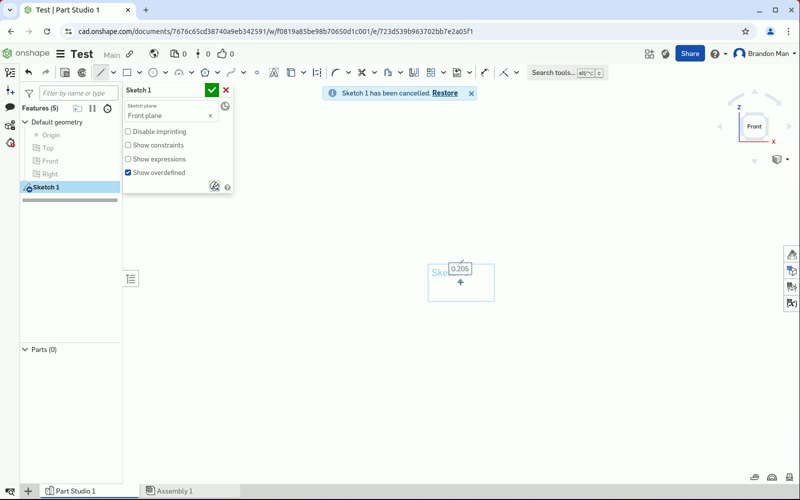
key_up(shift)
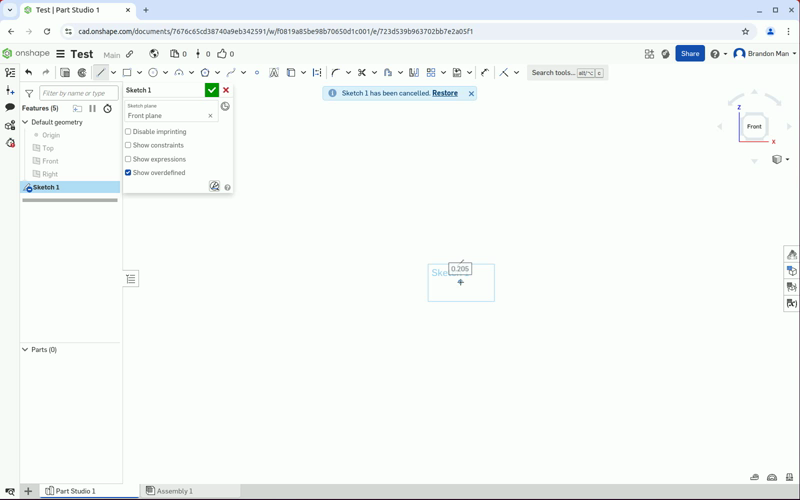
key_down(shift)
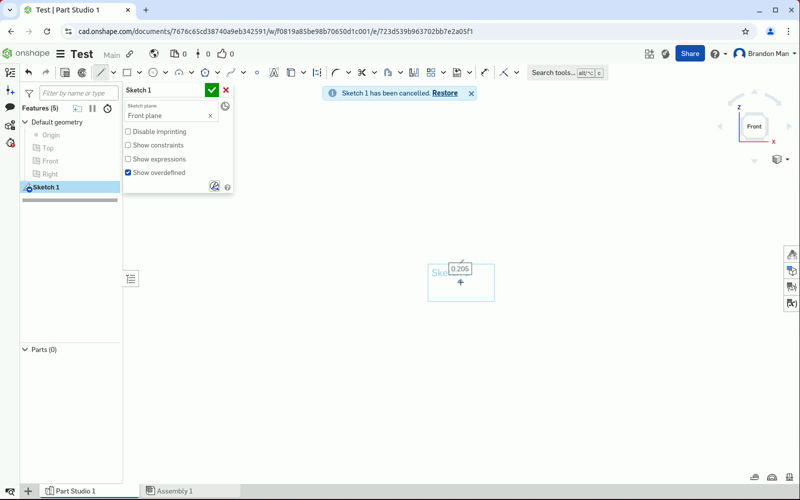
mouse_move(490, 281)
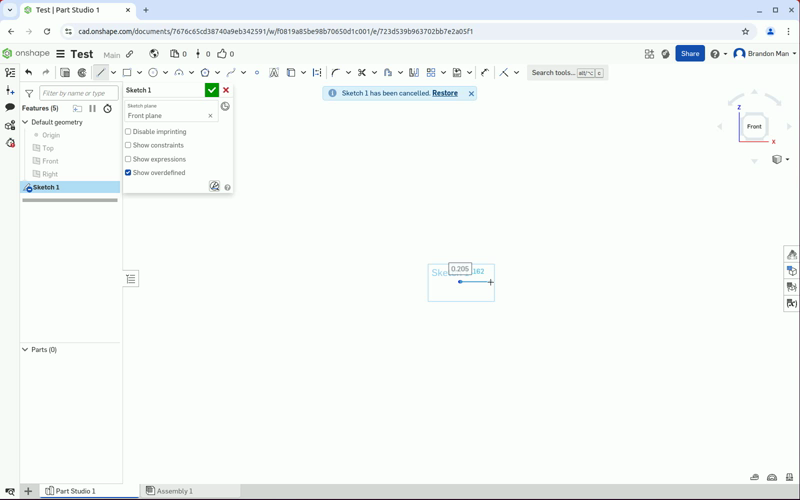
mouse_move(460, 263)
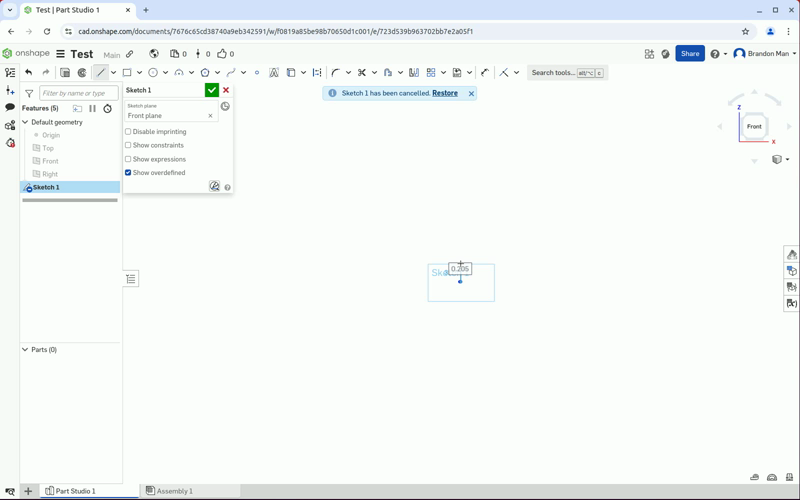
click(460, 263)
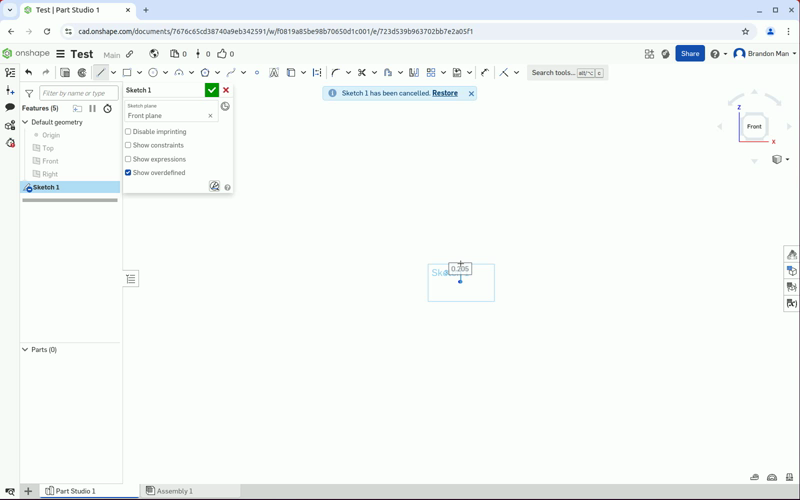
key_up(shift)
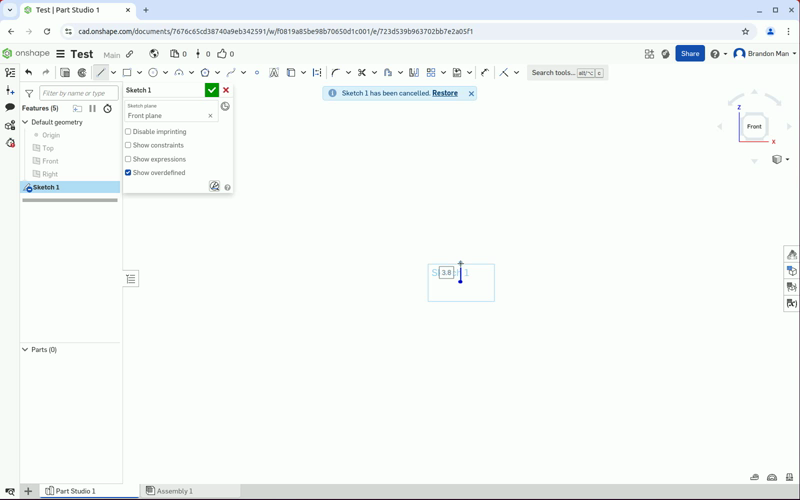
key_down(shift)
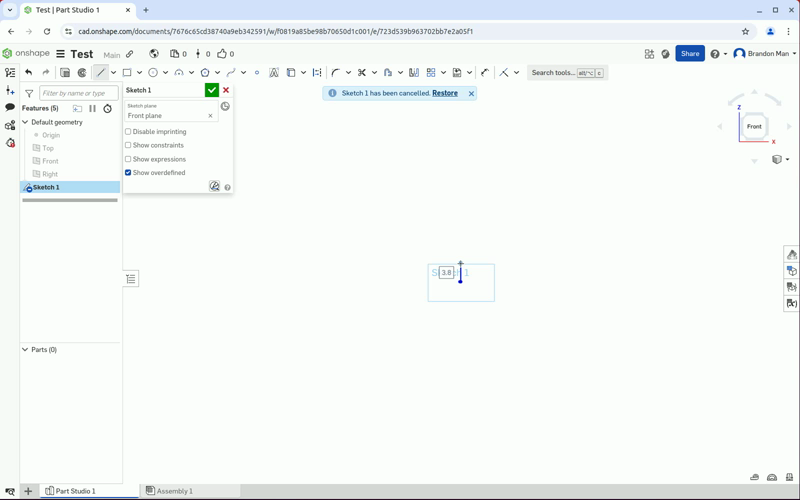
mouse_move(490, 263)
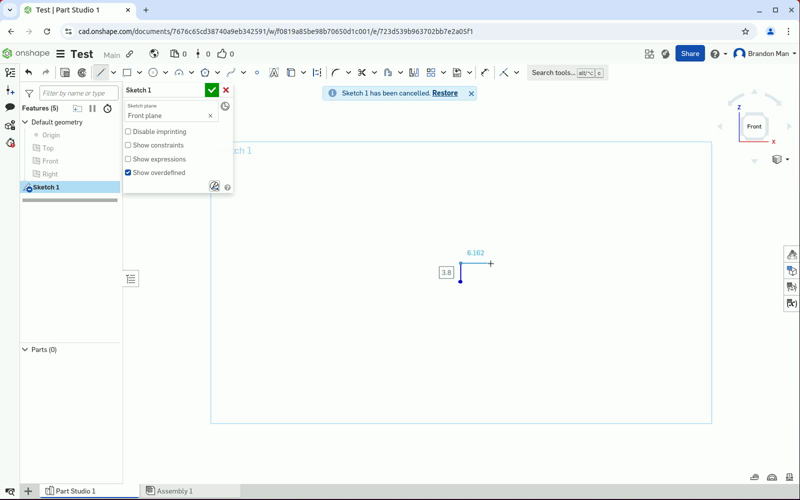
mouse_move(459, 263)
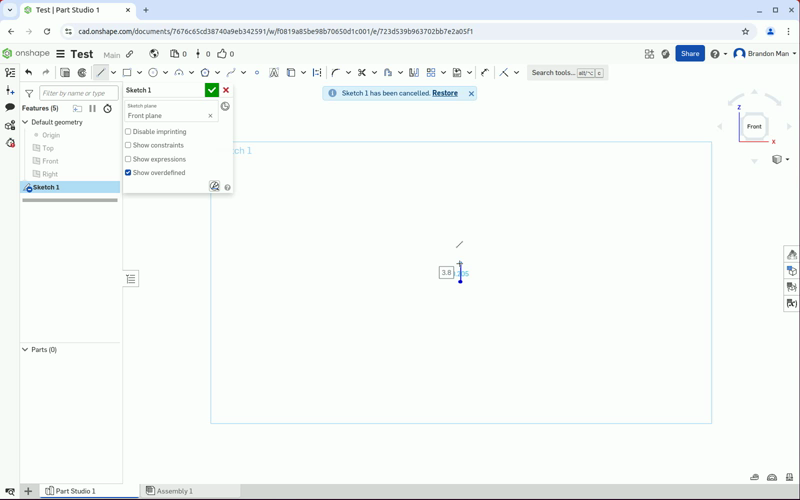
scroll(6)
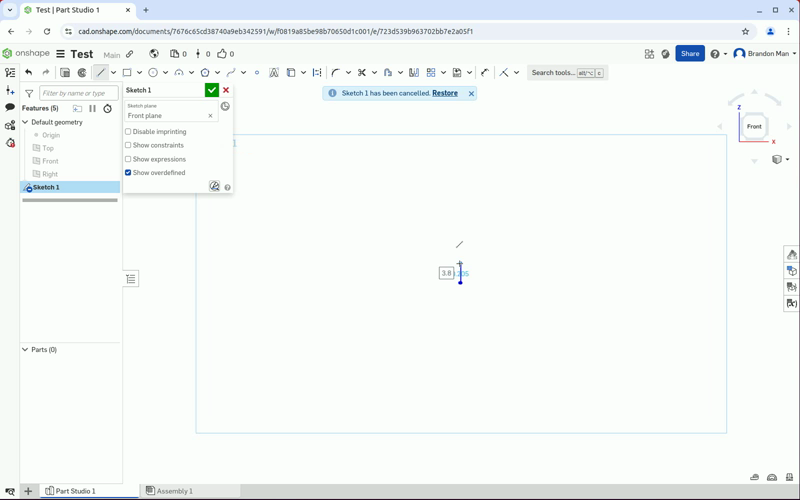
scroll(6)
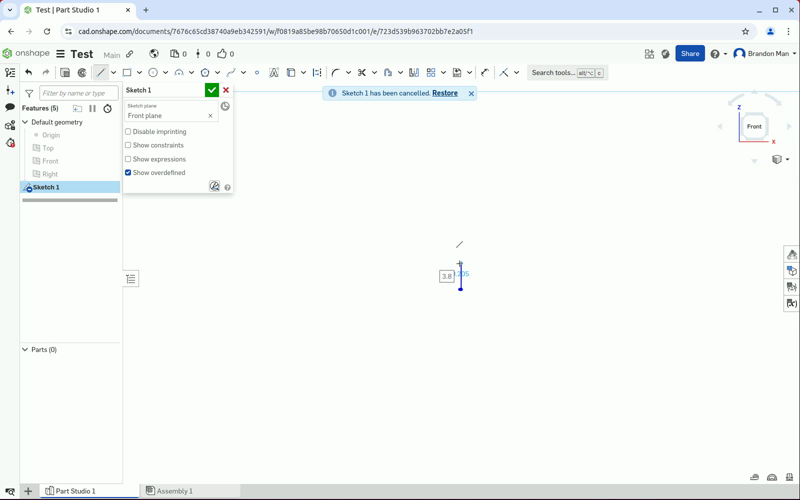
scroll(6)
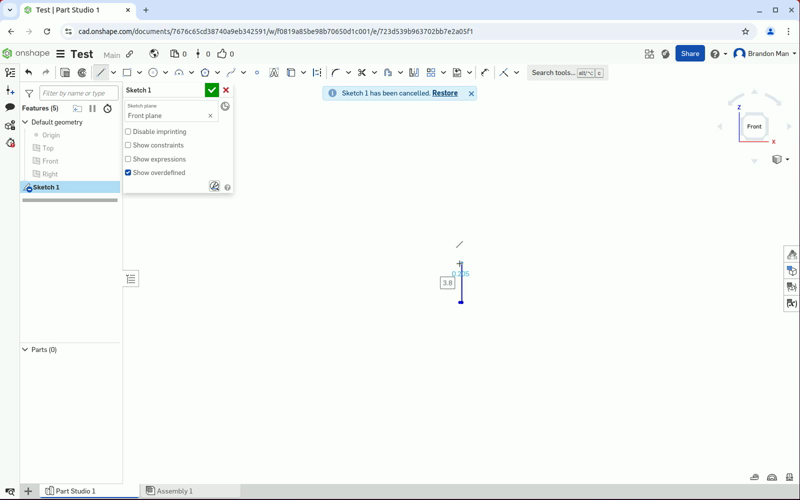
scroll(6)
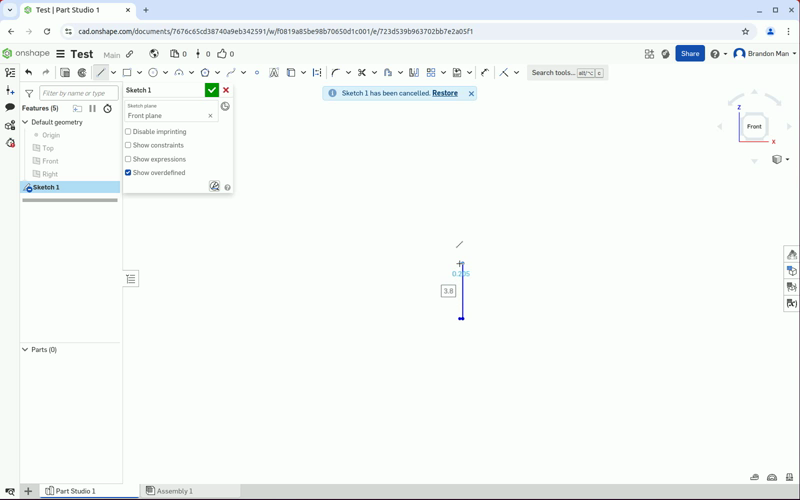
scroll(6)
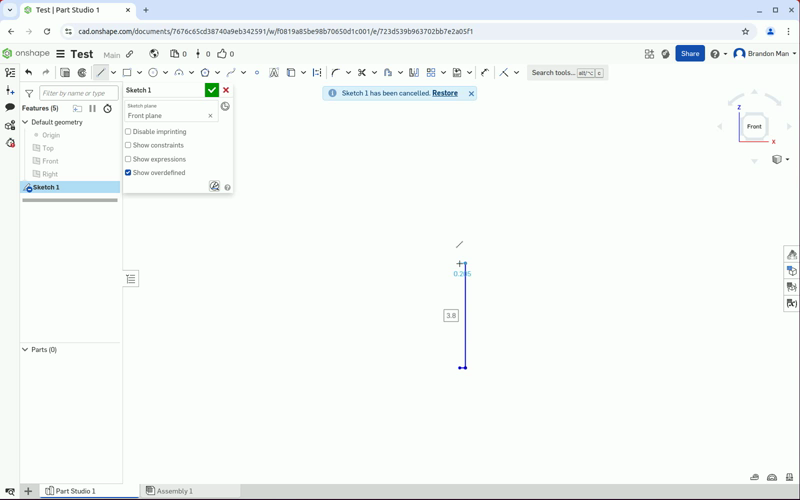
scroll(6)
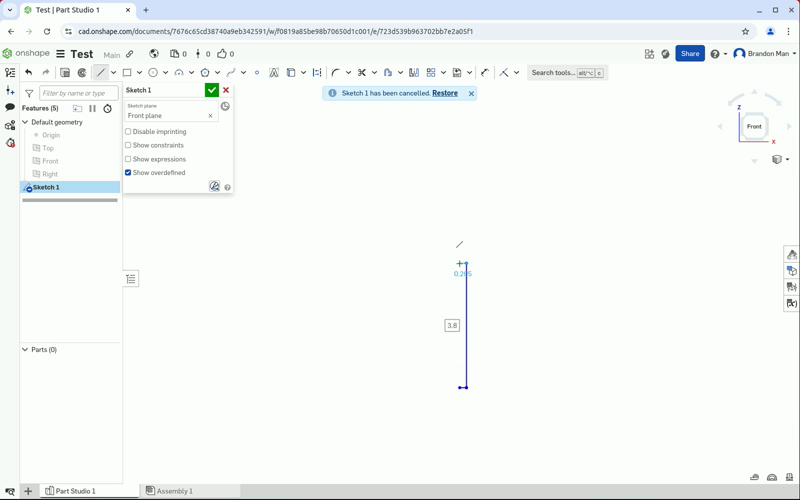
scroll(6)
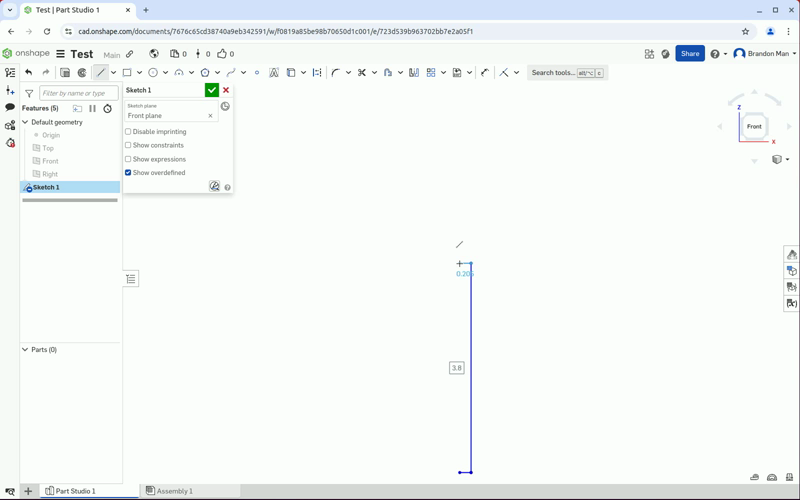
click(459, 263)
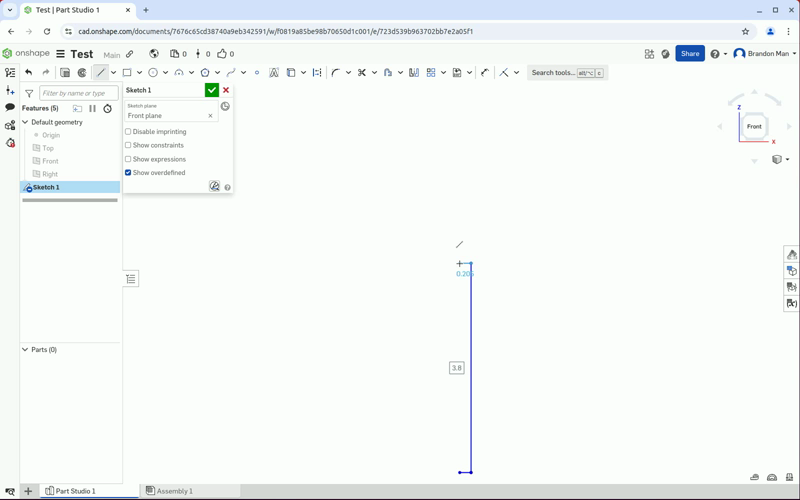
scroll(-6)
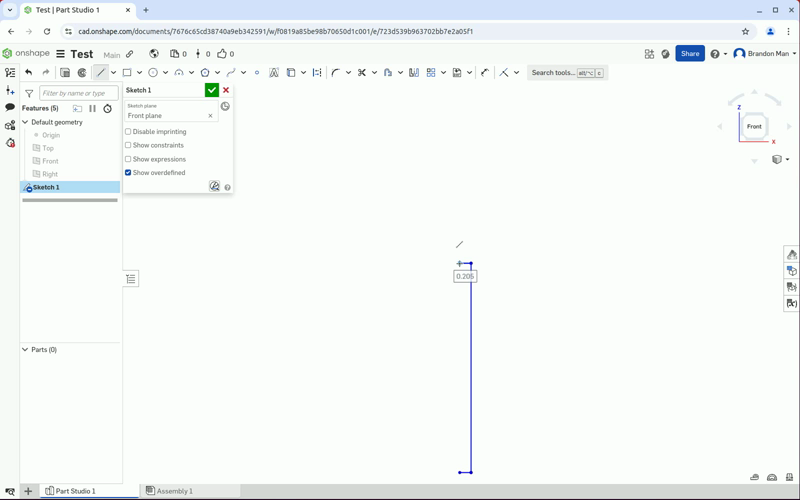
scroll(-6)
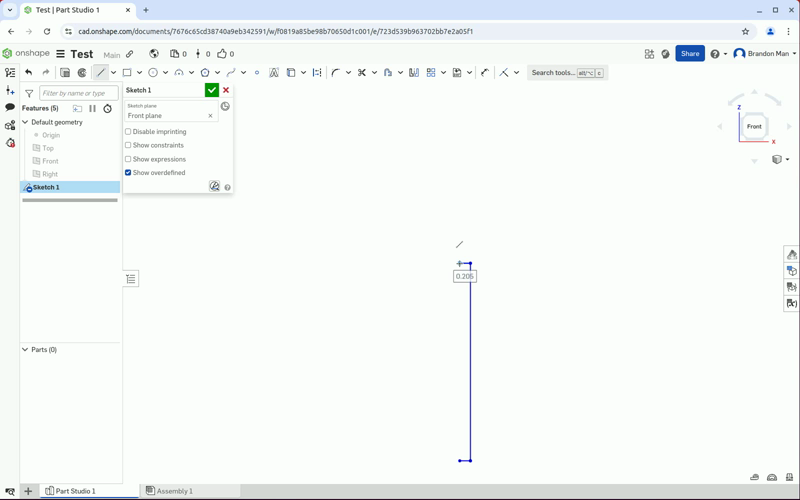
scroll(-6)
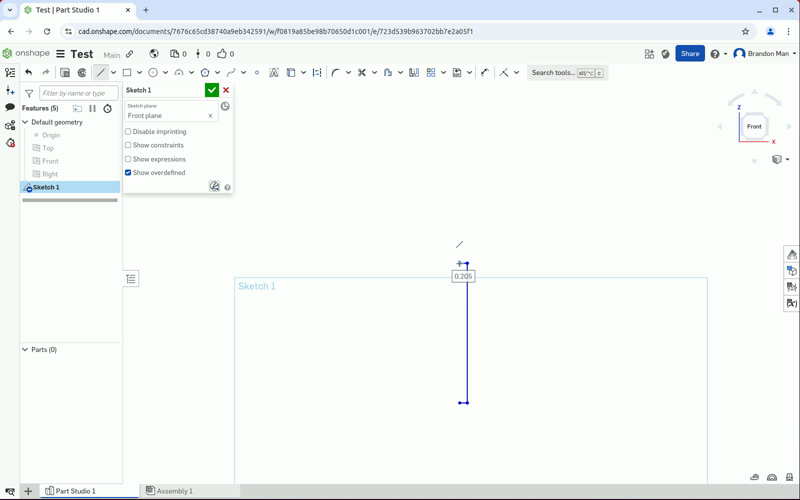
scroll(-6)
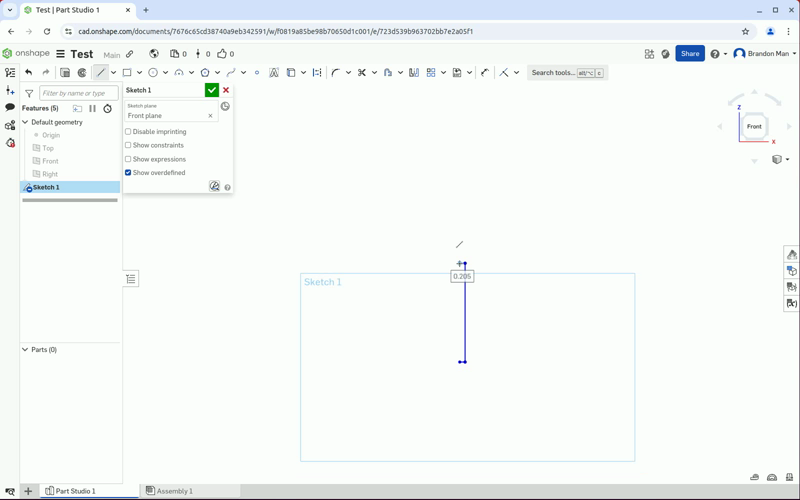
scroll(-6)
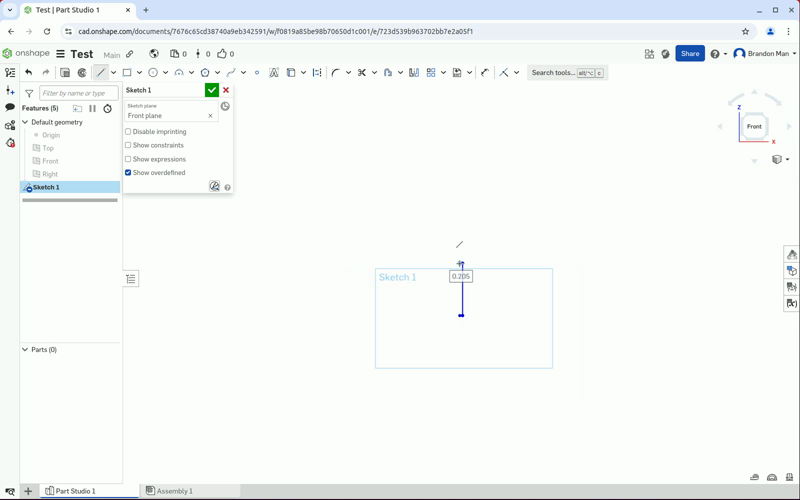
scroll(-6)
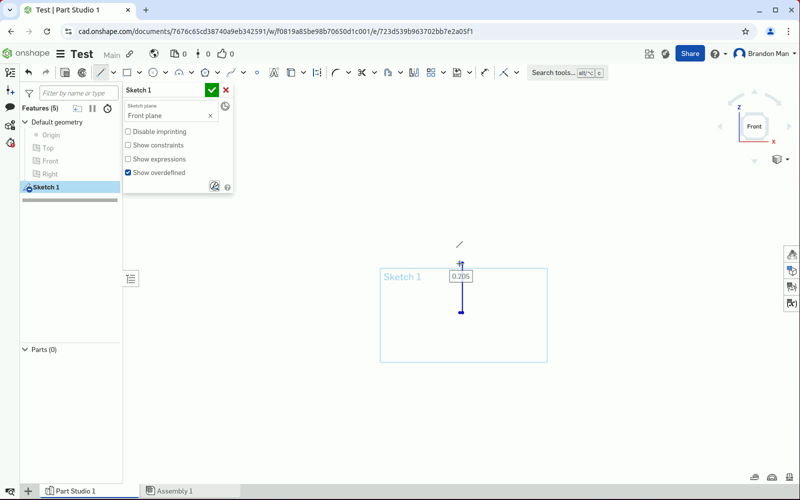
scroll(-6)
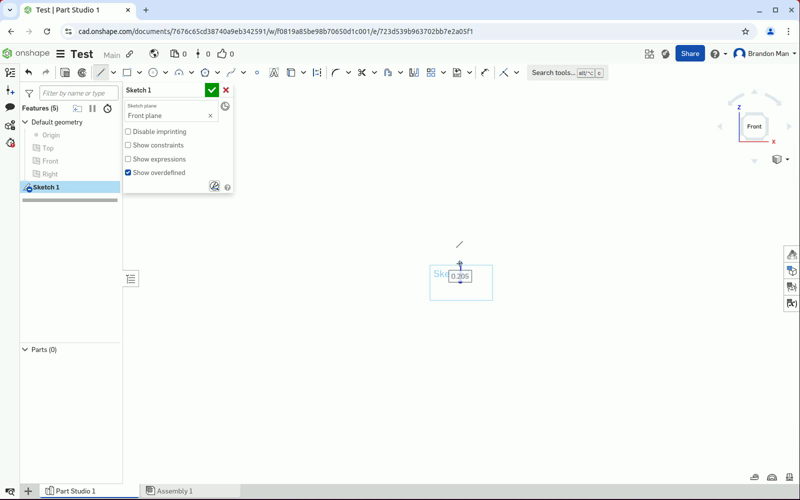
key_up(shift)
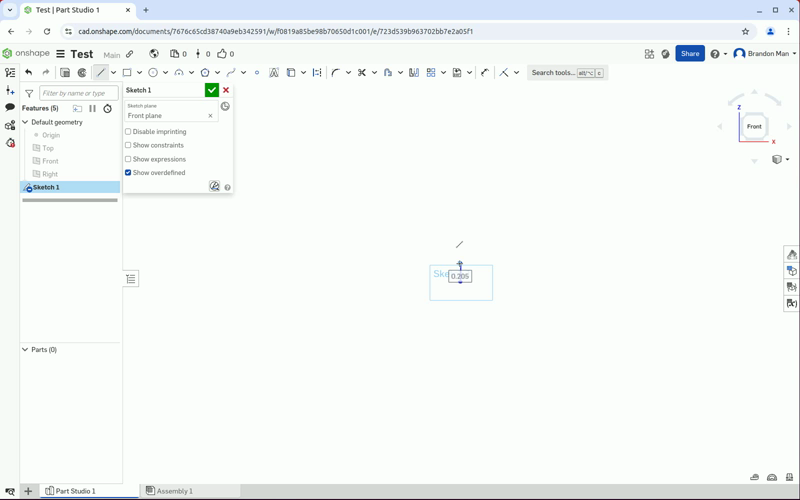
mouse_move(489, 263)
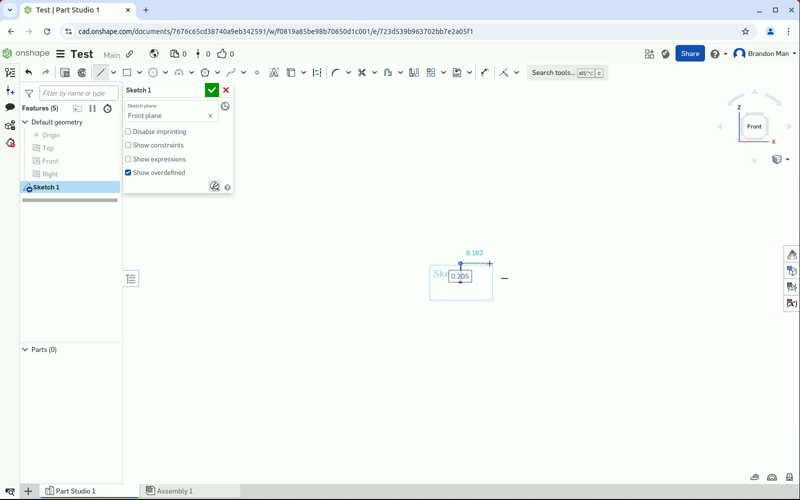
key_down(shift)
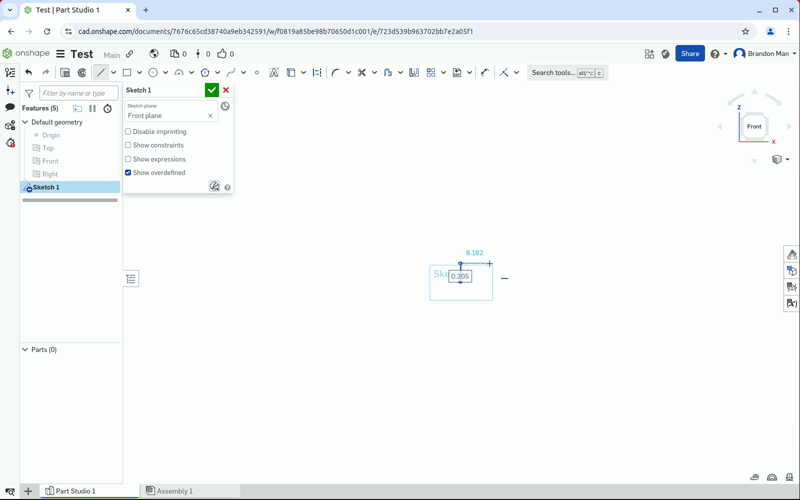
mouse_move(459, 281)
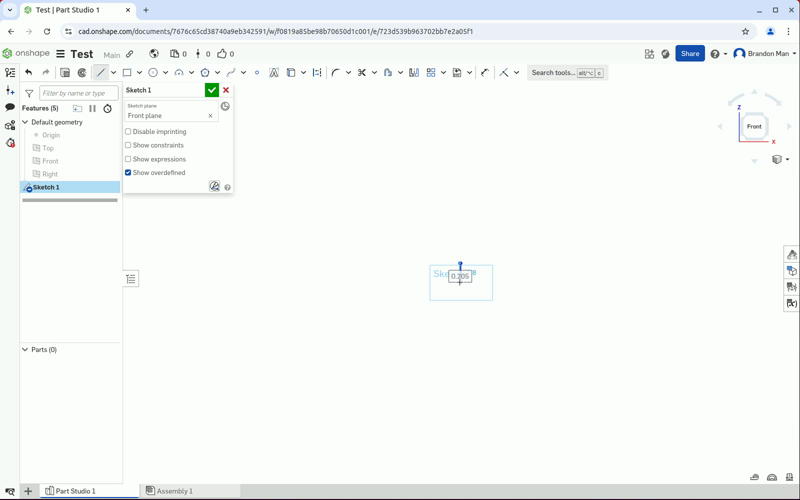
scroll(6)
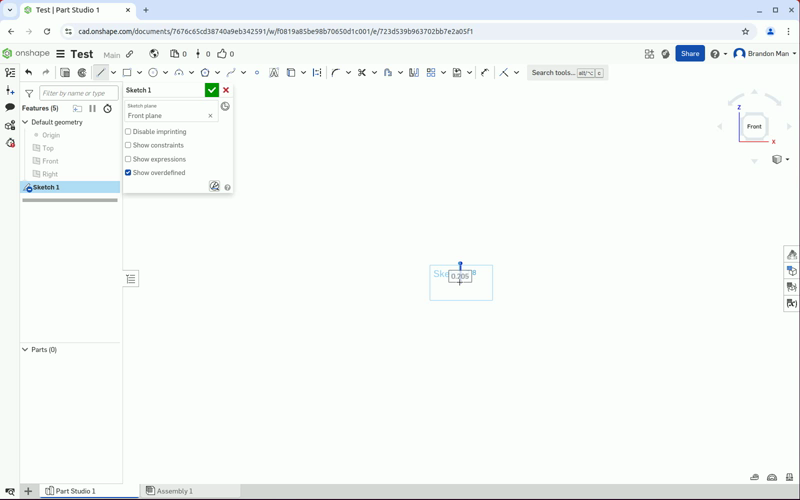
scroll(6)
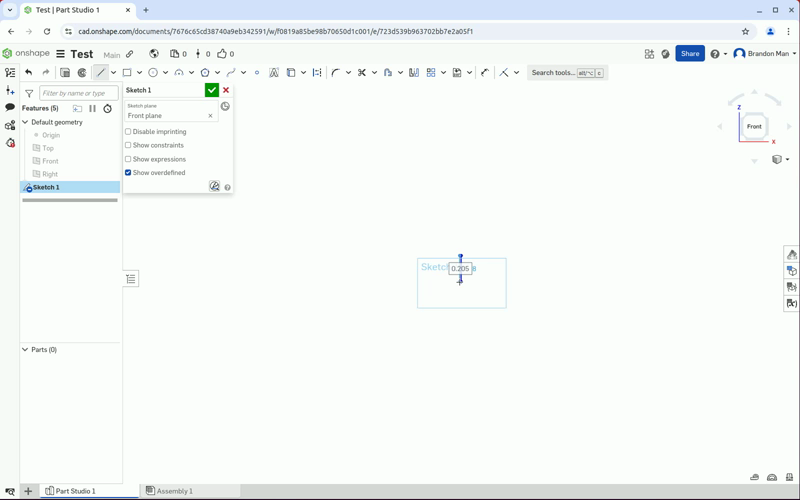
scroll(6)
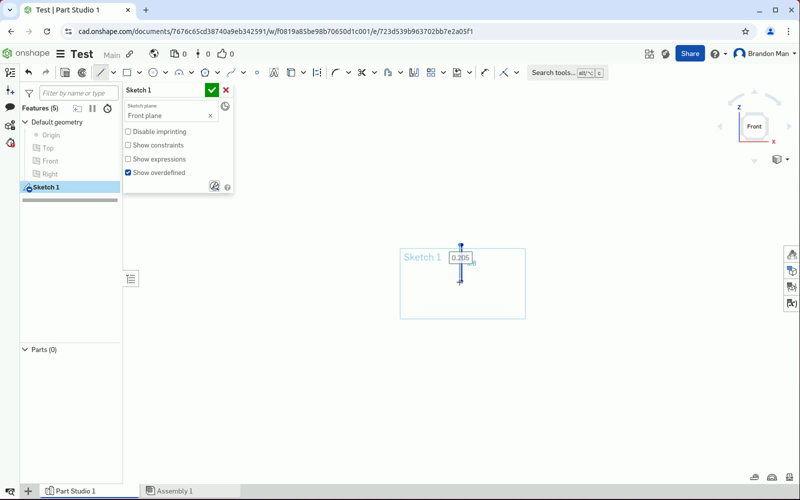
scroll(6)
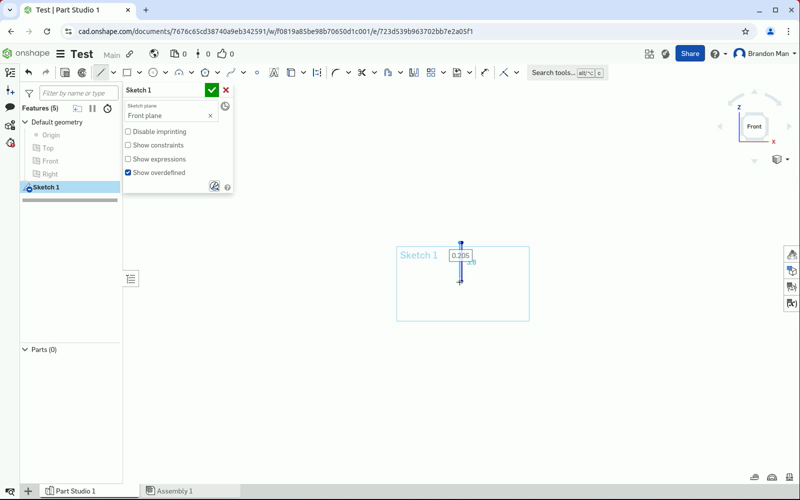
scroll(6)
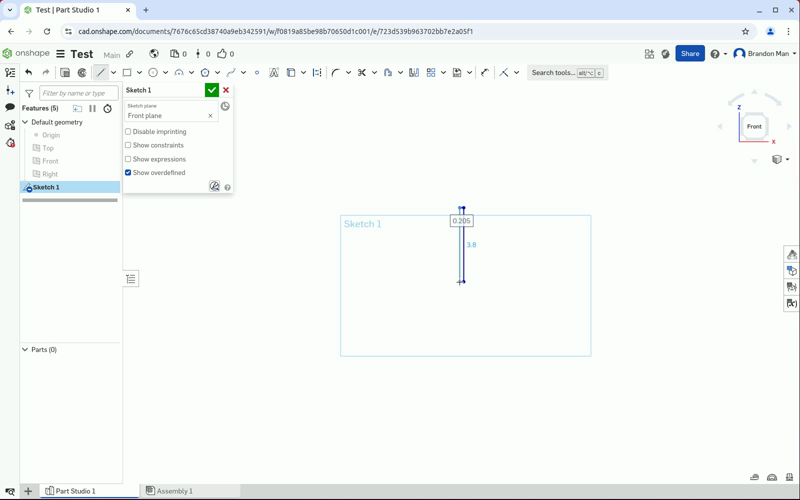
scroll(6)
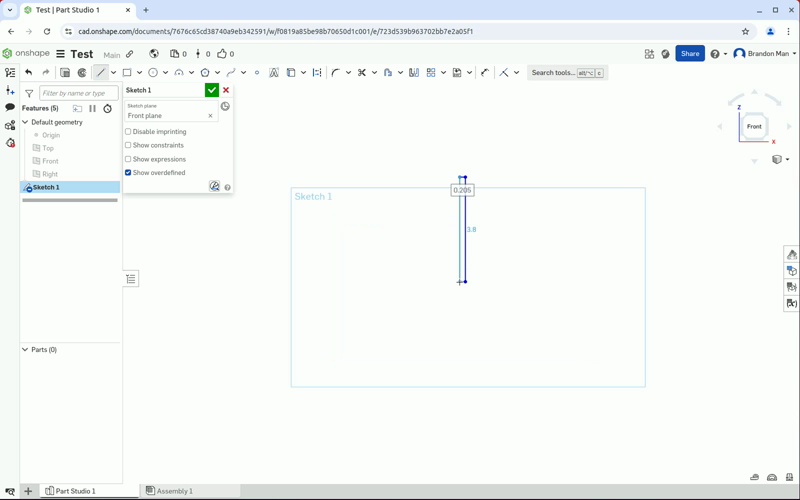
scroll(6)
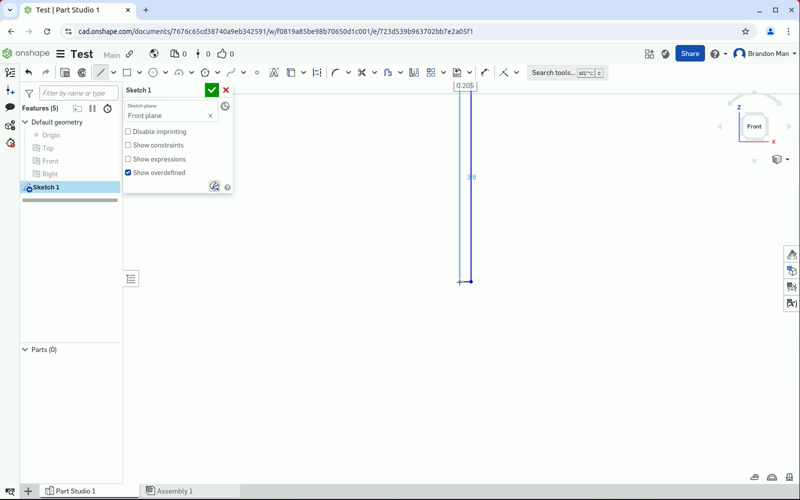
key_up(shift)
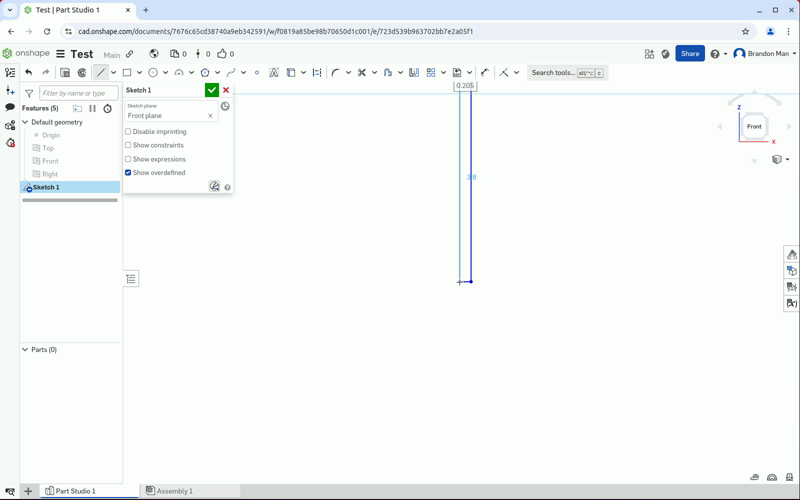
click(459, 281)
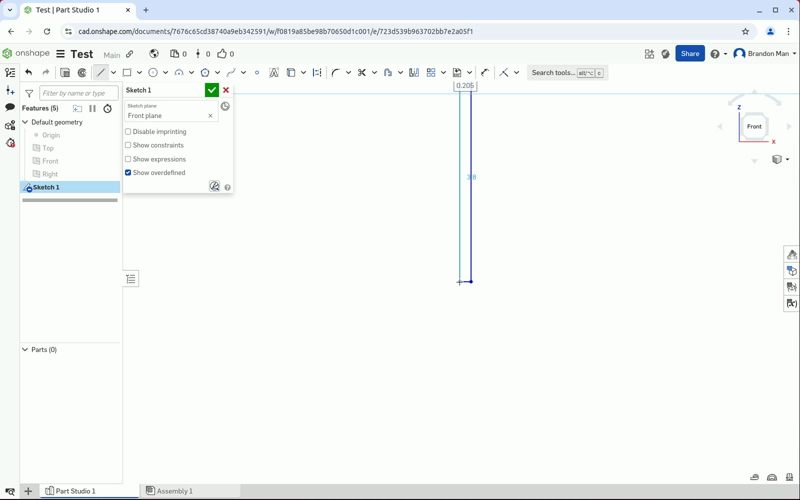
scroll(-6)
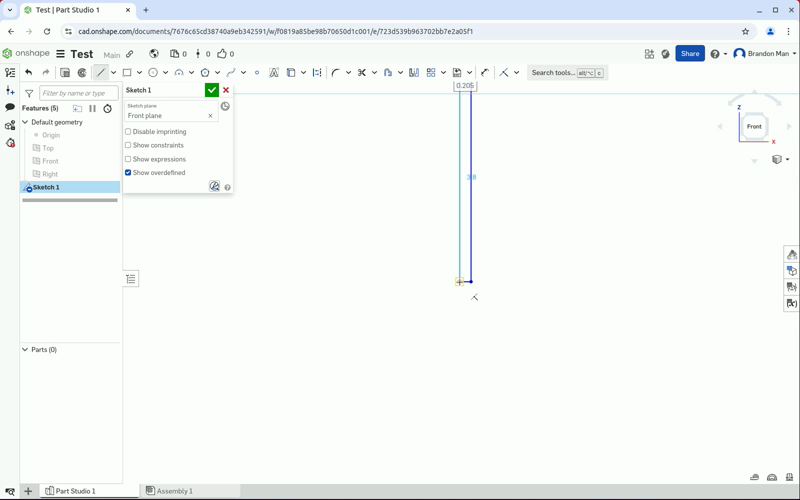
scroll(-6)
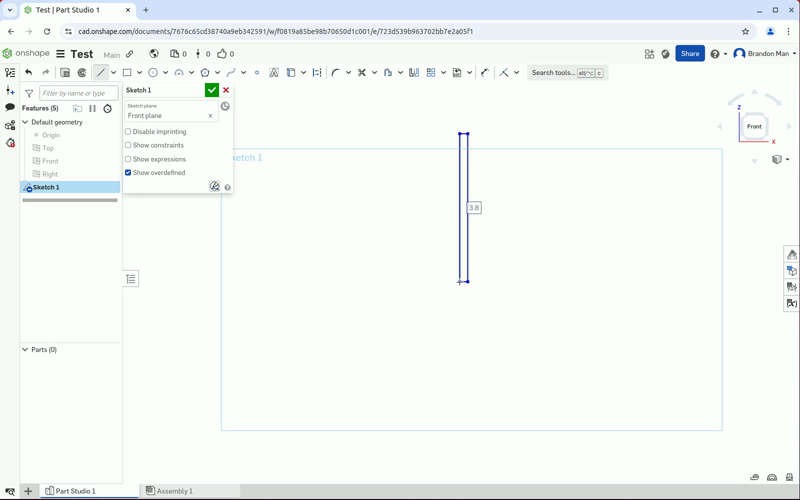
scroll(-6)
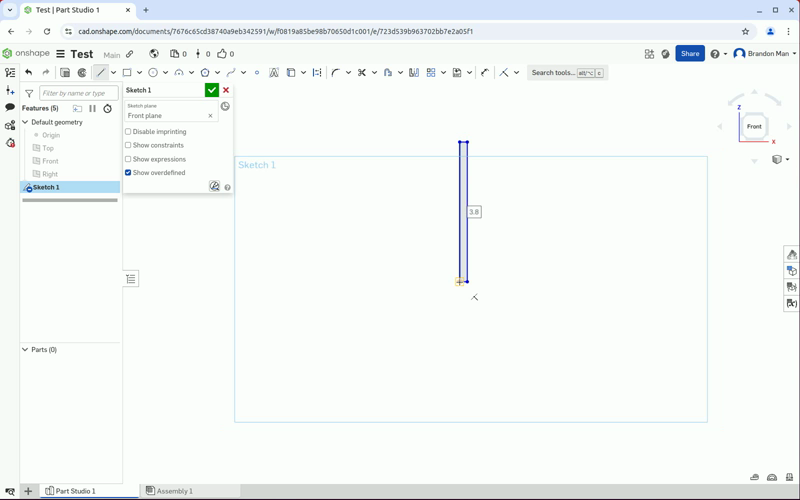
scroll(-6)
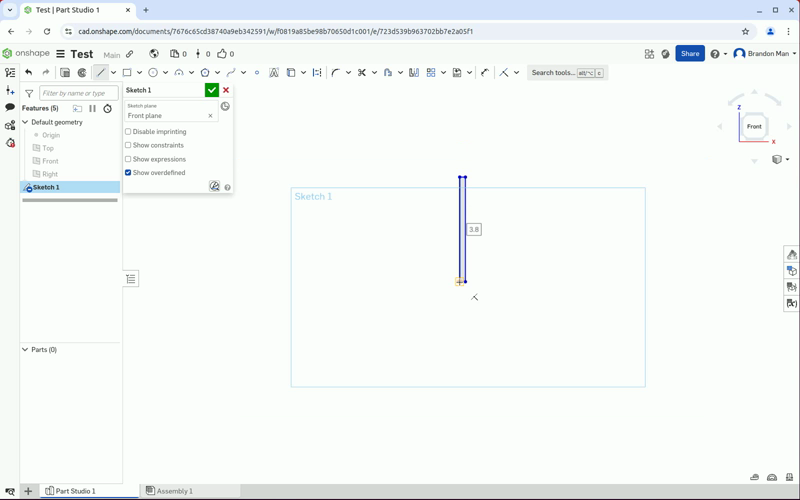
scroll(-6)
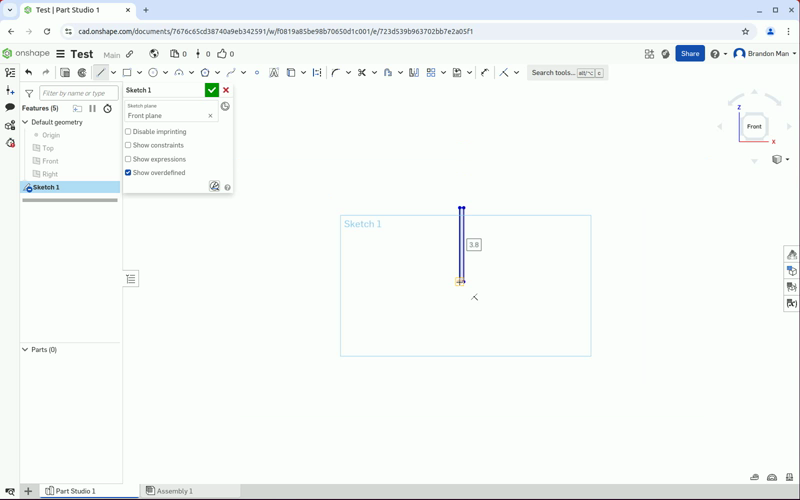
scroll(-6)
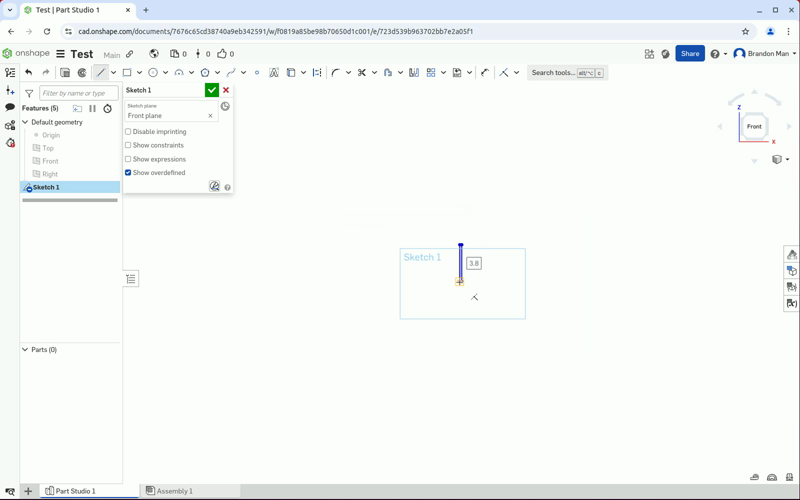
scroll(-6)
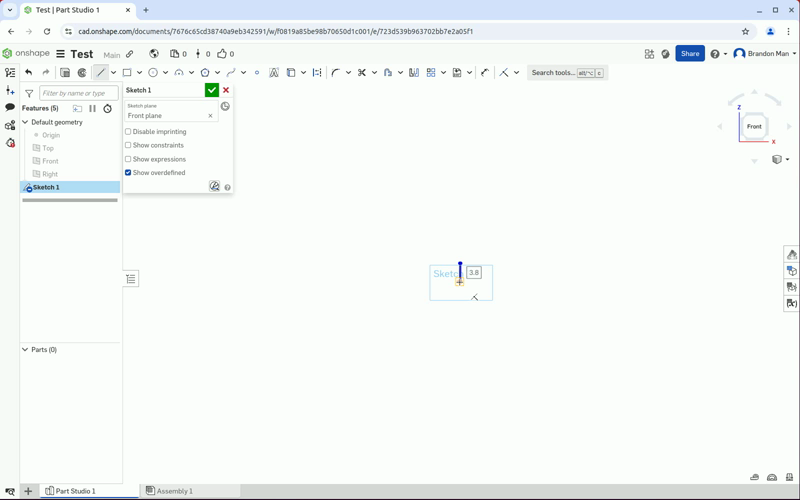
key(esc)
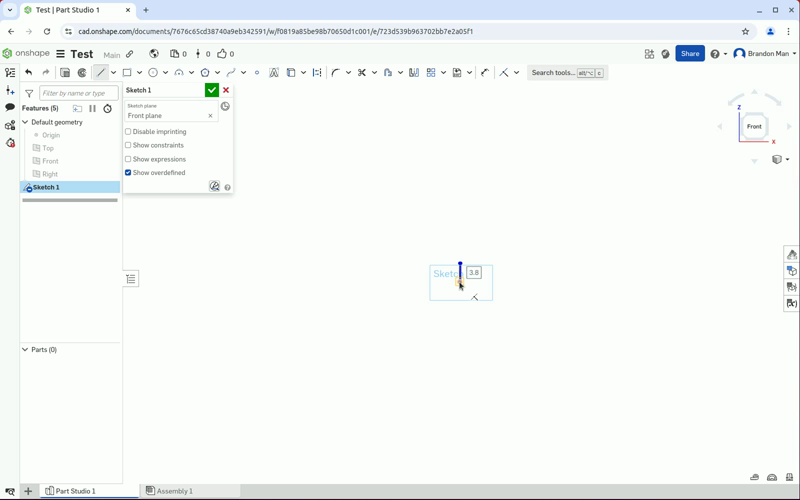
mouse_move(460, 274)
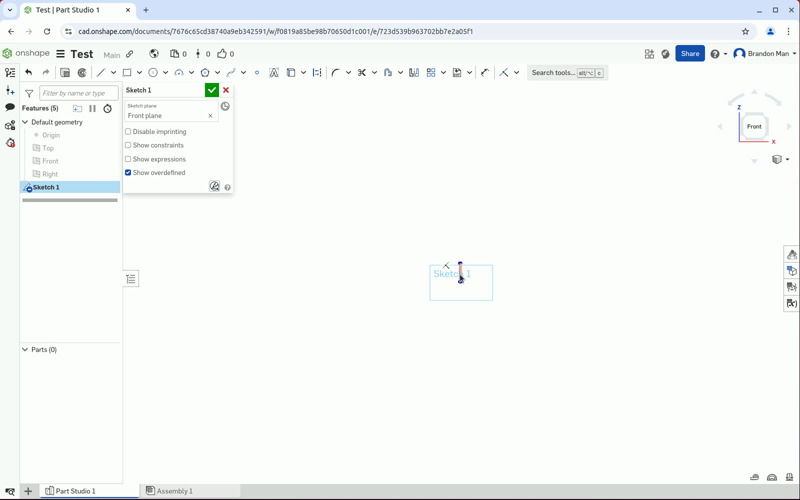
scroll(6)
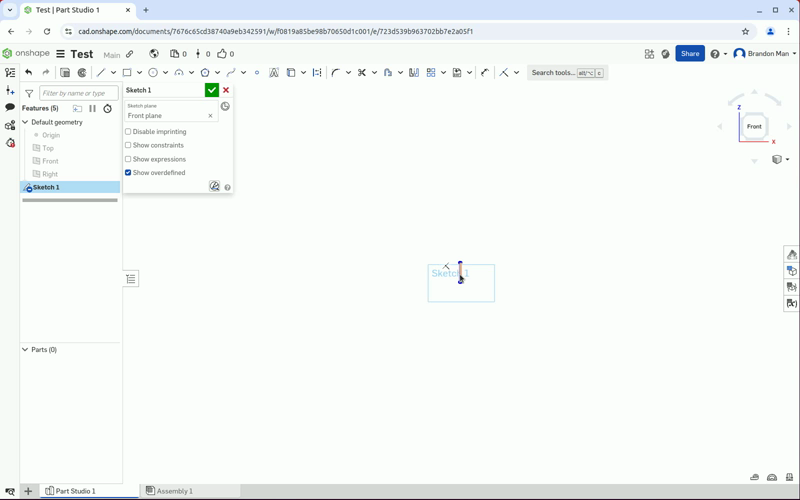
scroll(6)
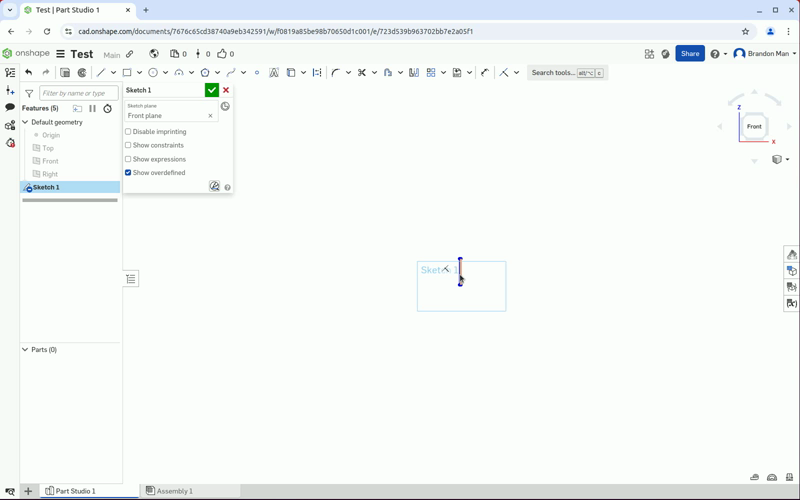
scroll(6)
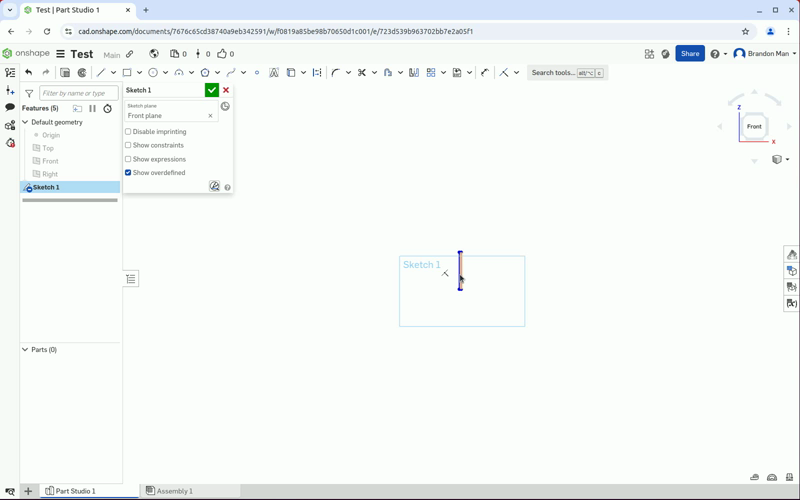
scroll(6)
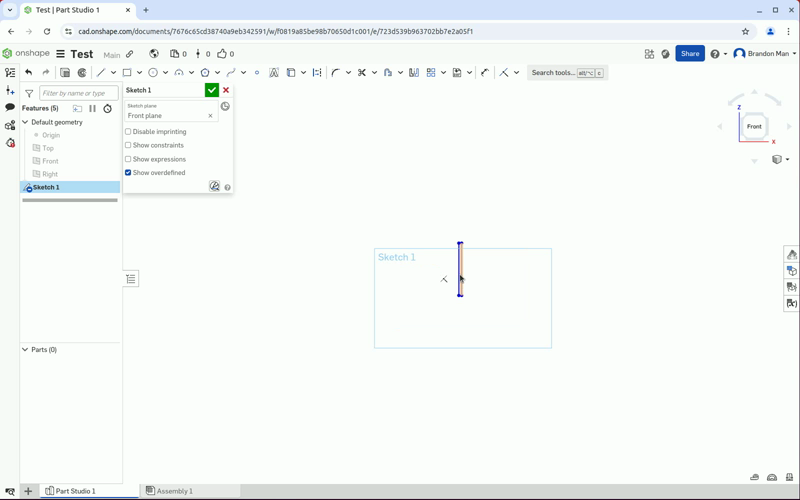
scroll(6)
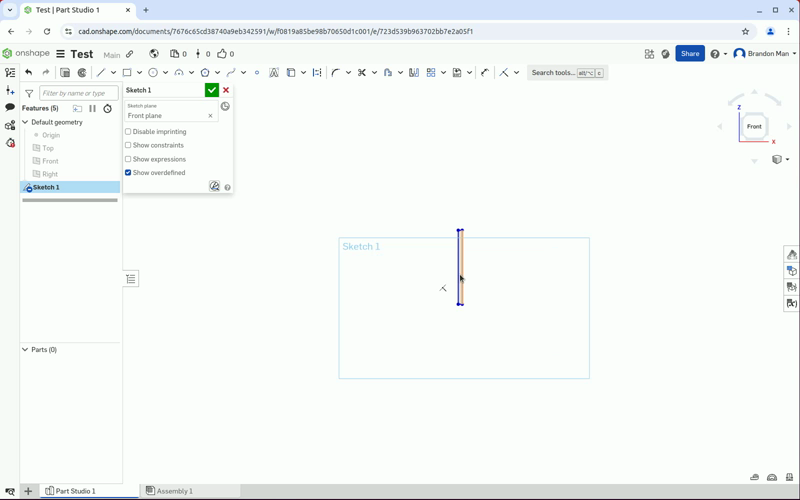
scroll(6)
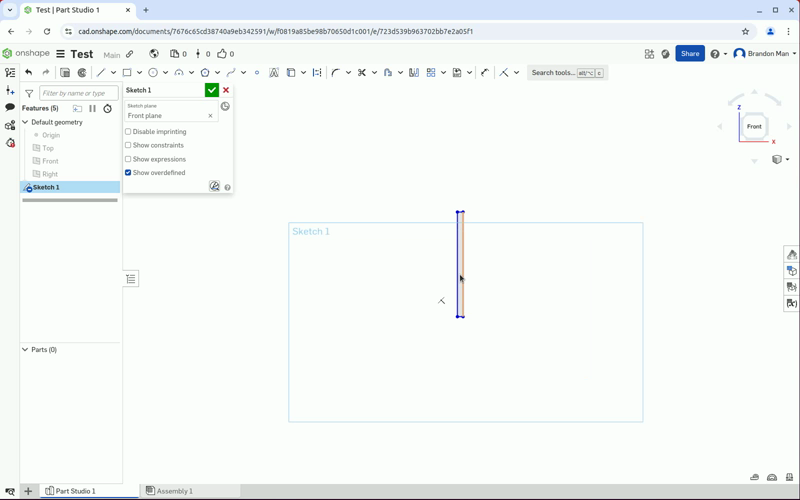
scroll(6)
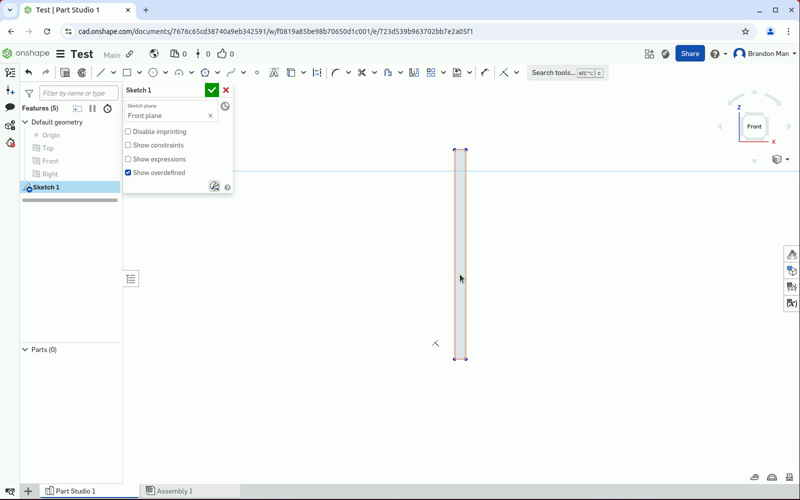
click(460, 274)
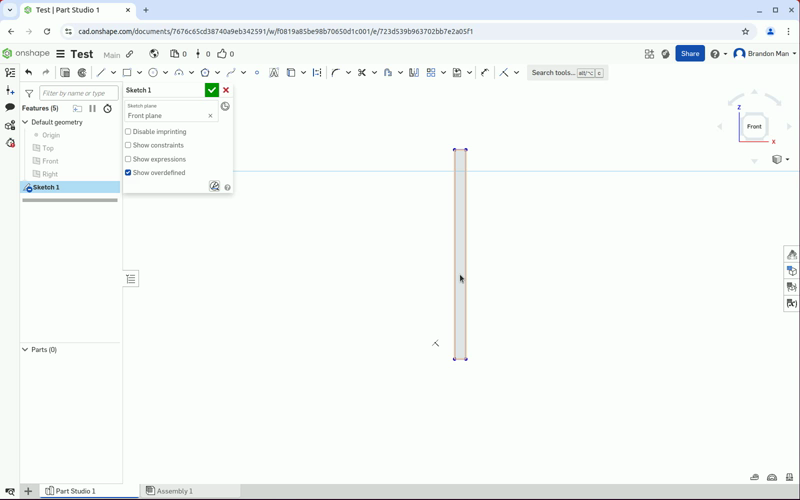
scroll(-6)
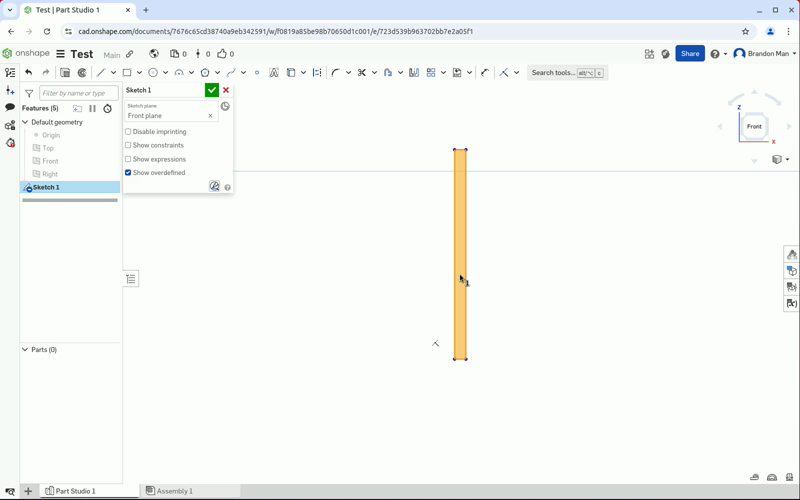
scroll(-6)
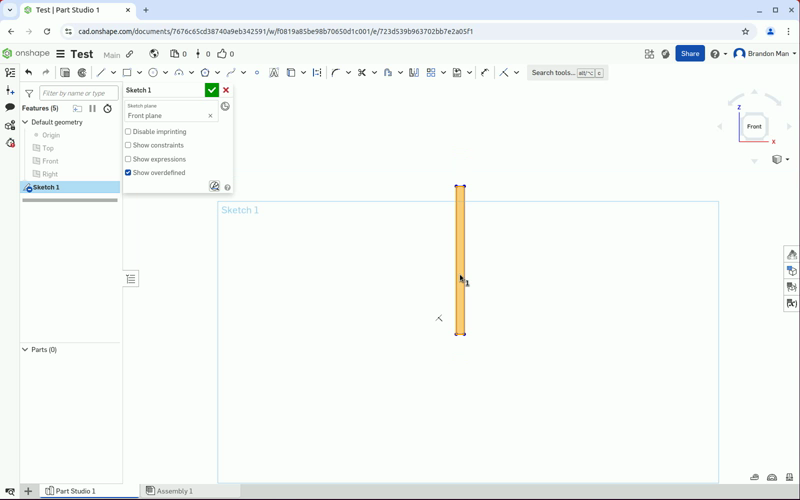
scroll(-6)
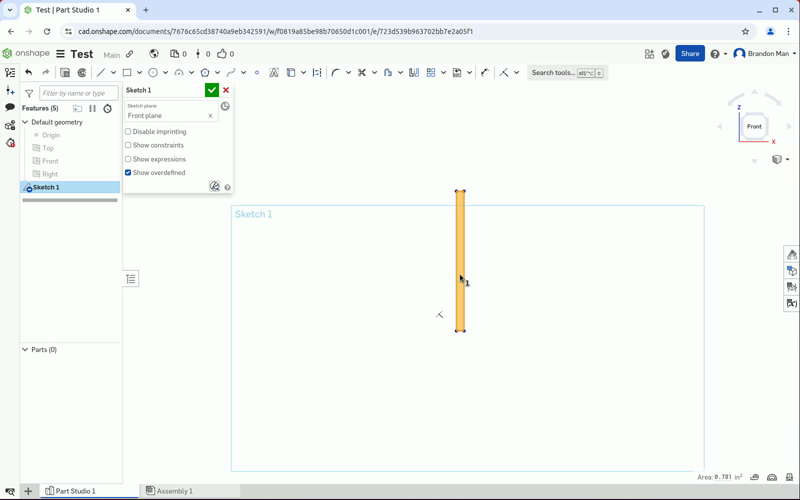
scroll(-6)
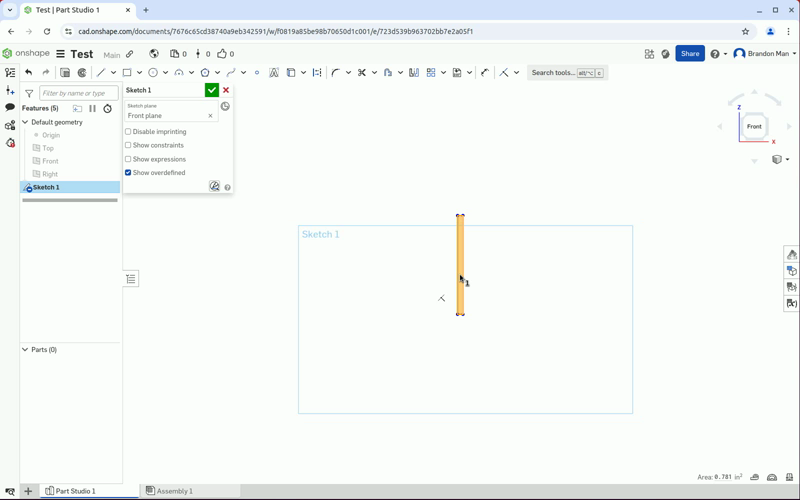
scroll(-6)
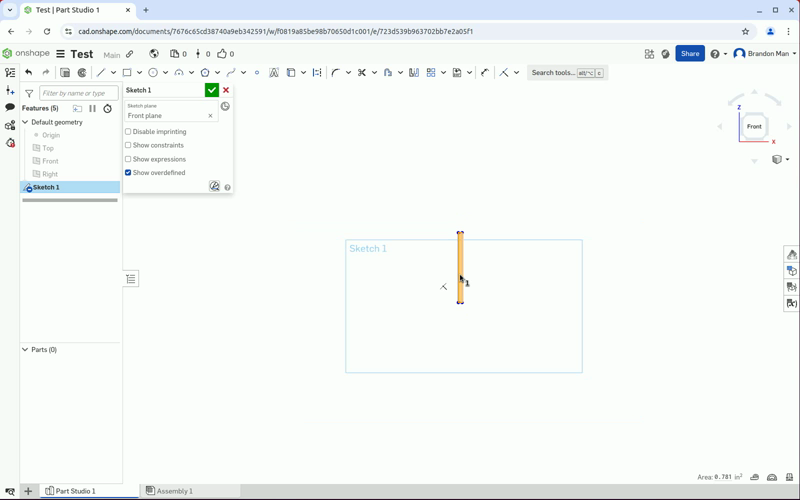
scroll(-6)
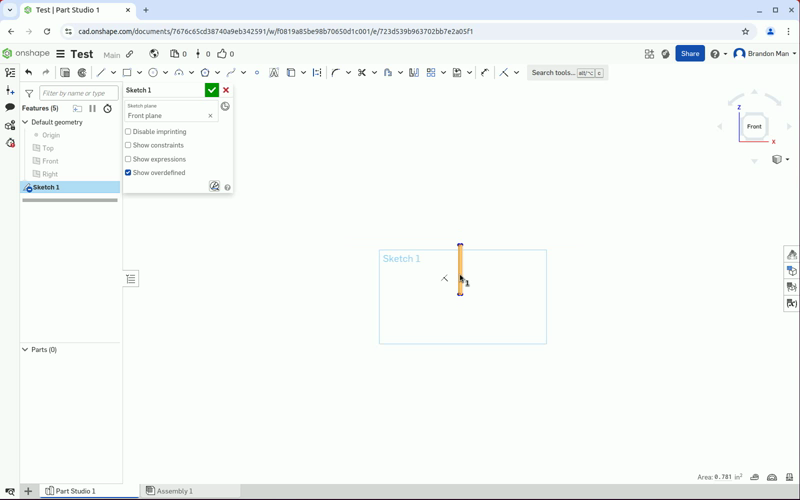
scroll(-6)
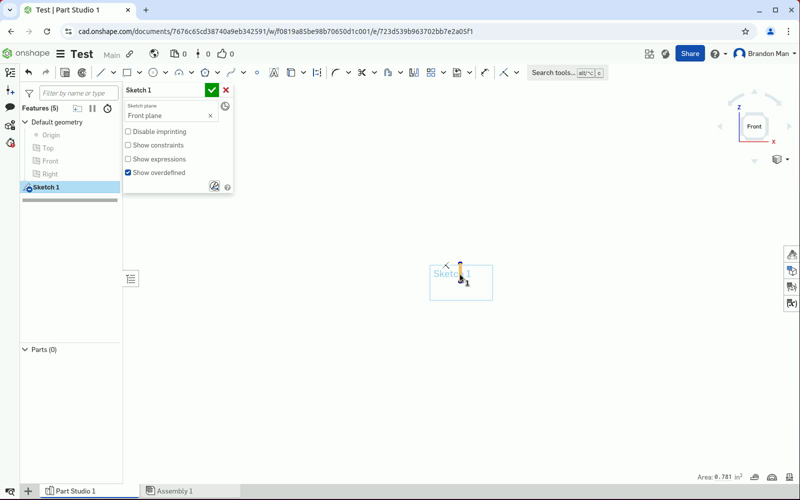
mouse_move(73, 352)
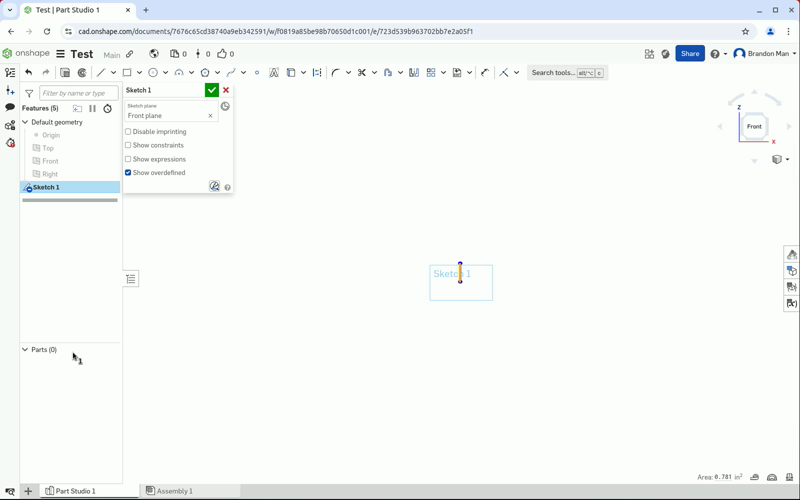
key(shift+y)
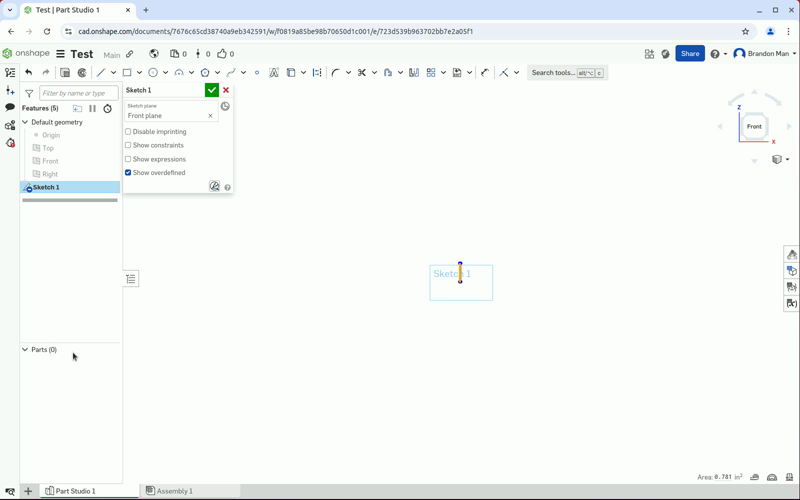
key(shift+e)
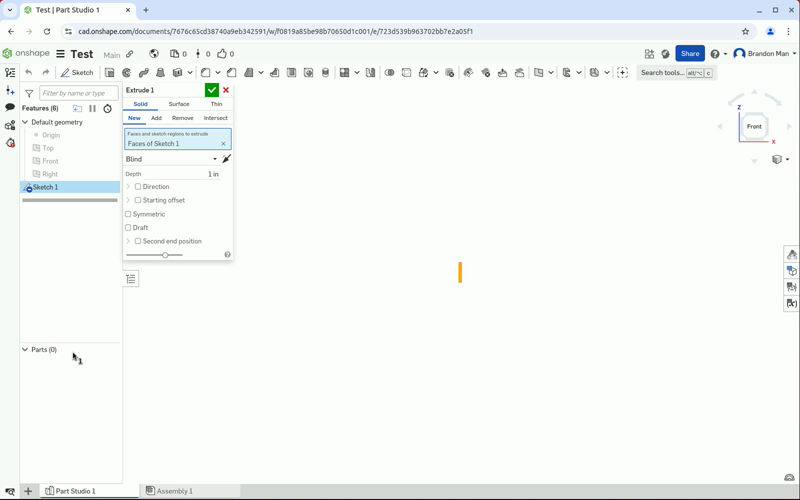
mouse_move(143, 106)
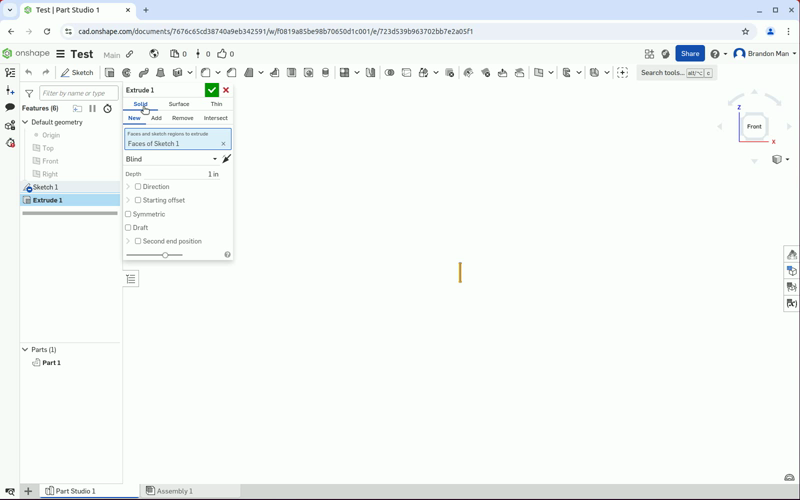
click(143, 106)
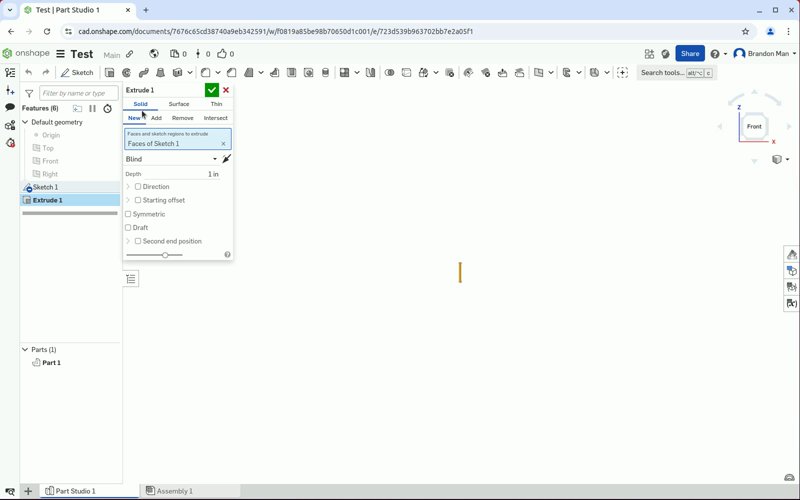
mouse_move(137, 120)
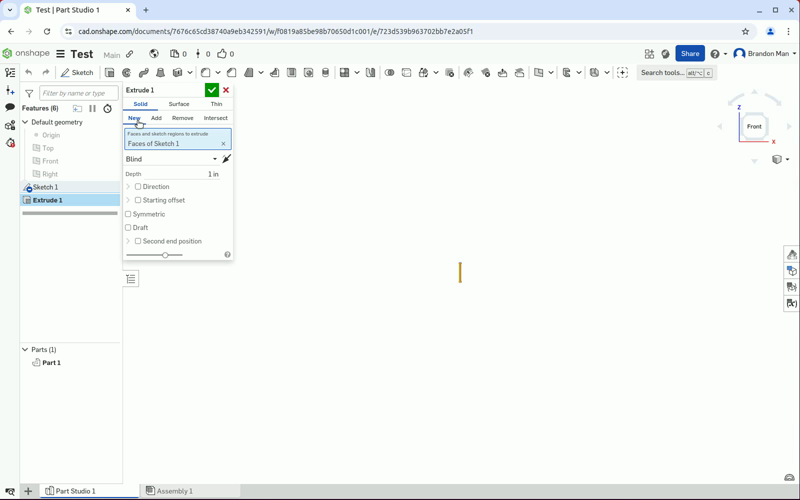
click(137, 120)
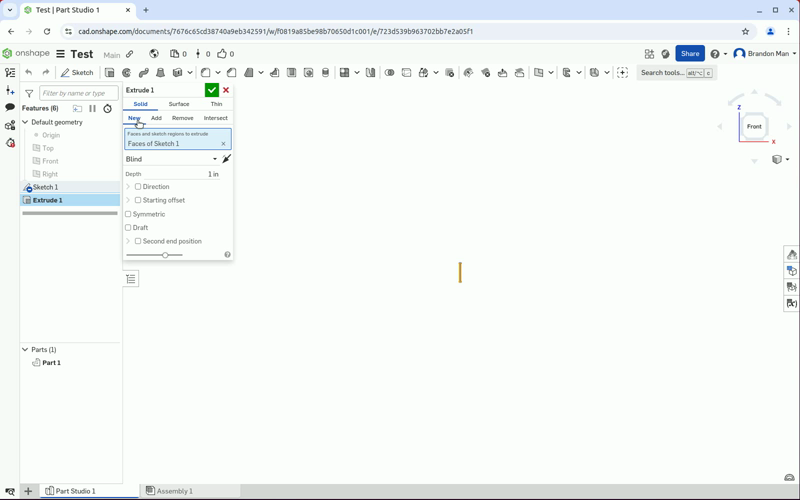
key(tab, 4)
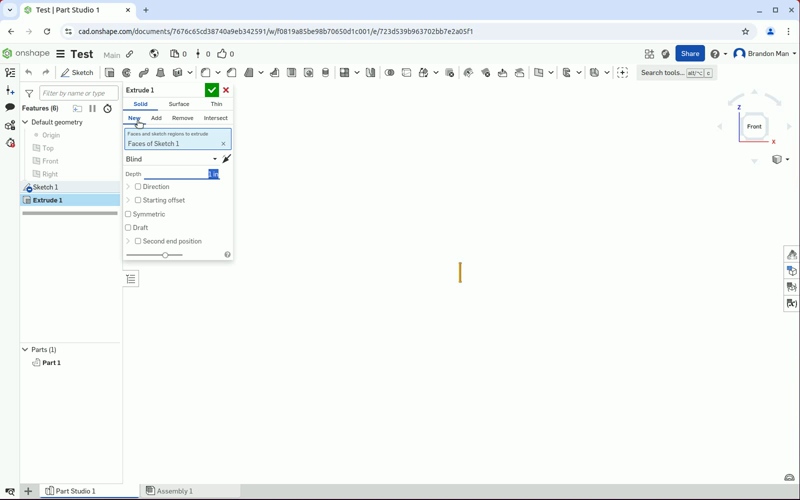
text(17.331)
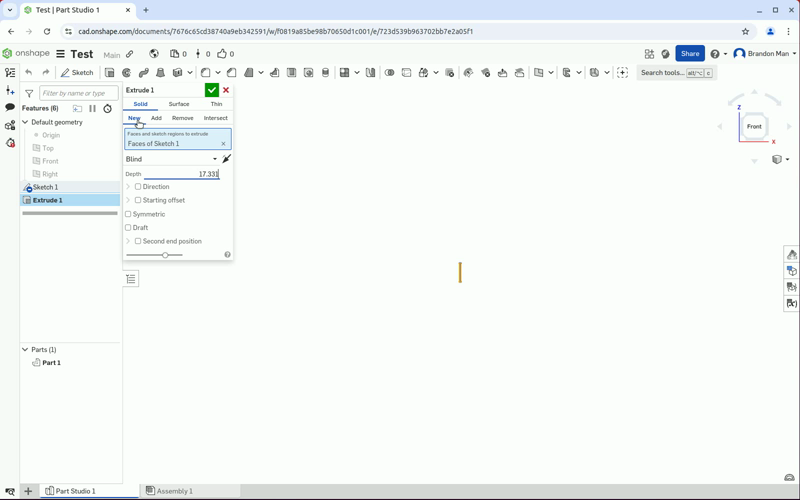
key(enter)
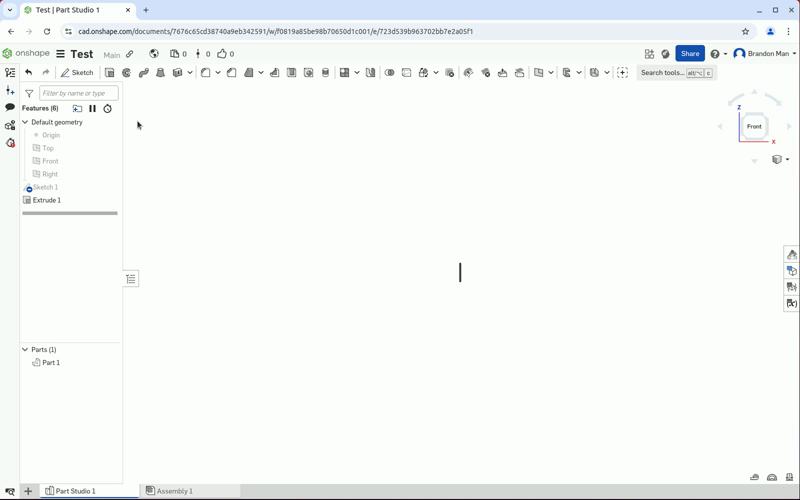
key(shift+h)
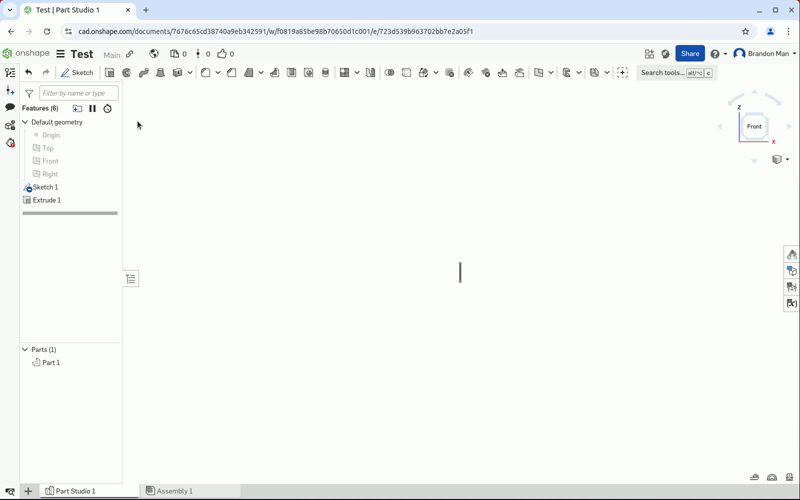
key(shift+h)
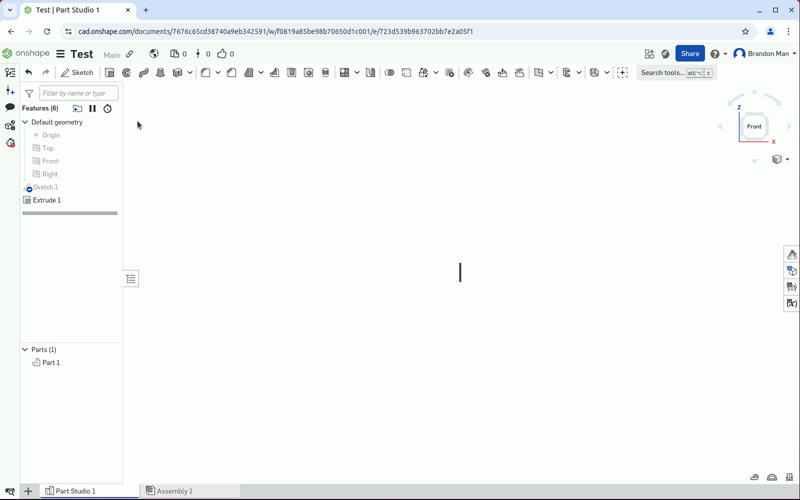
mouse_move(73, 189)
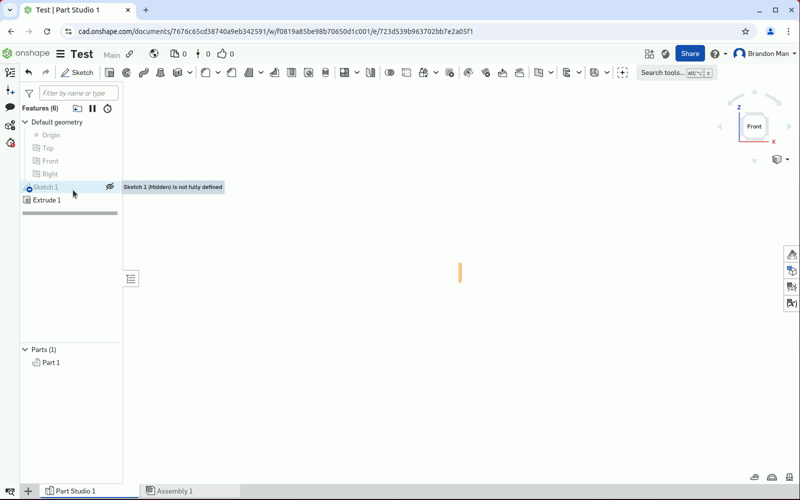
click(73, 189)
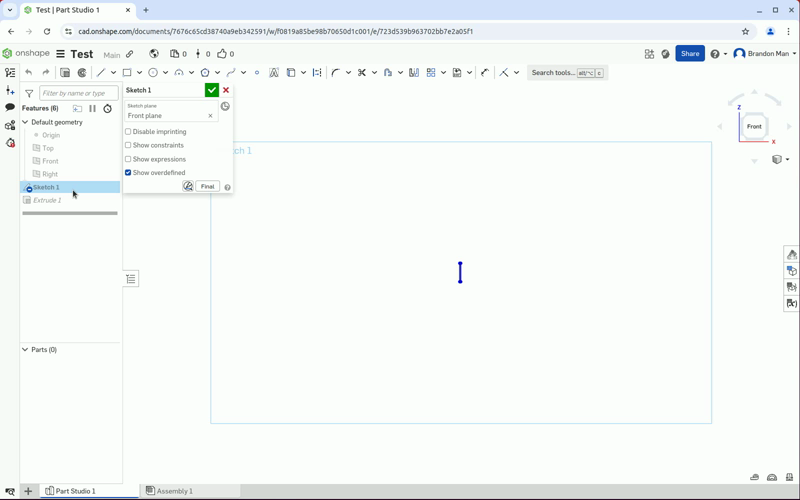
mouse_move(229, 92)
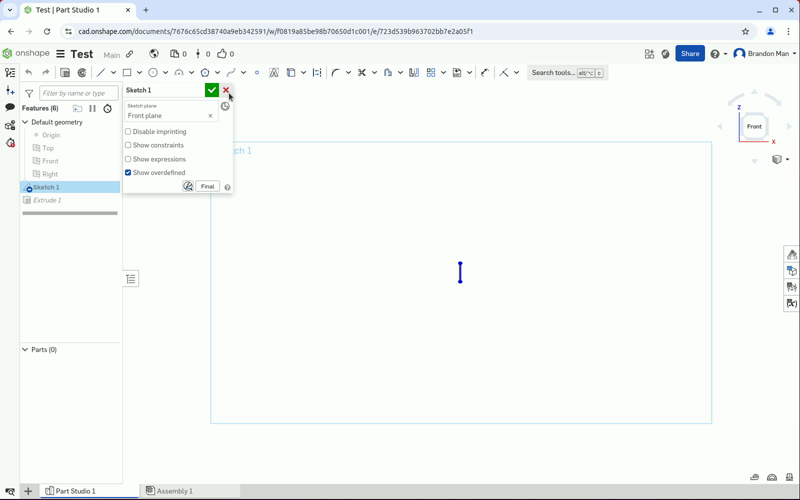
click(229, 92)
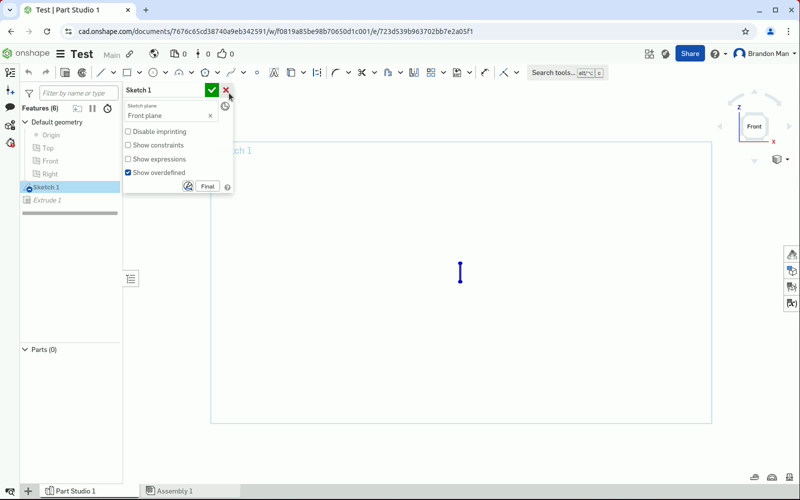
key(shift+s)
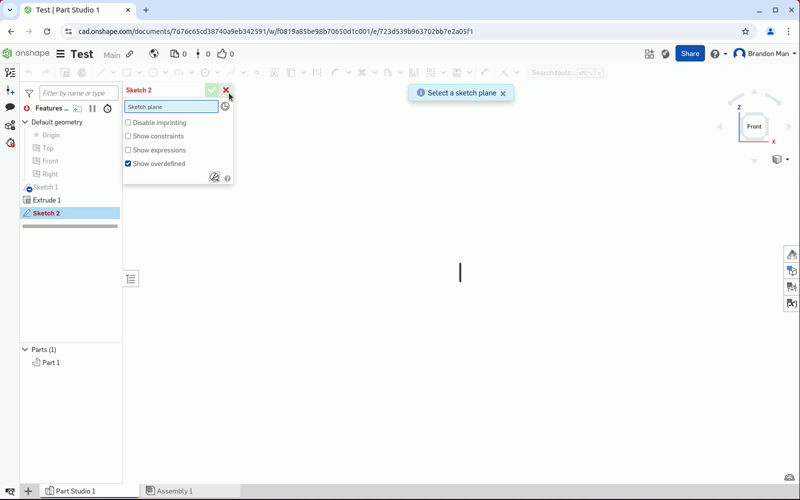
mouse_move(73, 163)
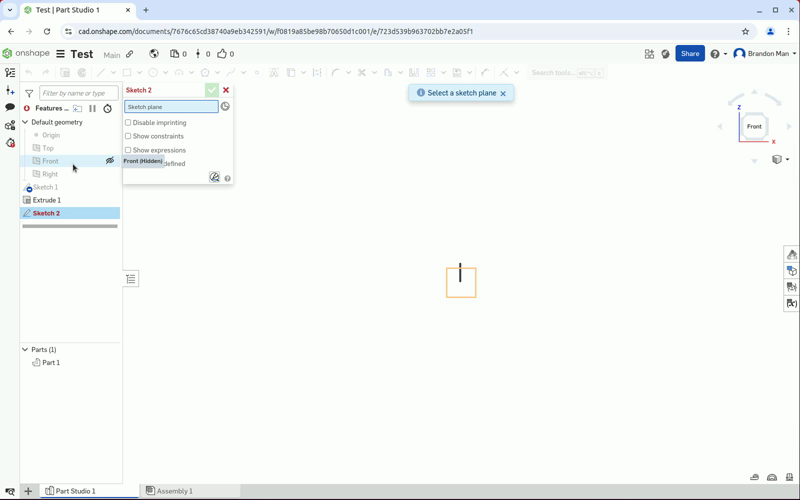
click(73, 163)
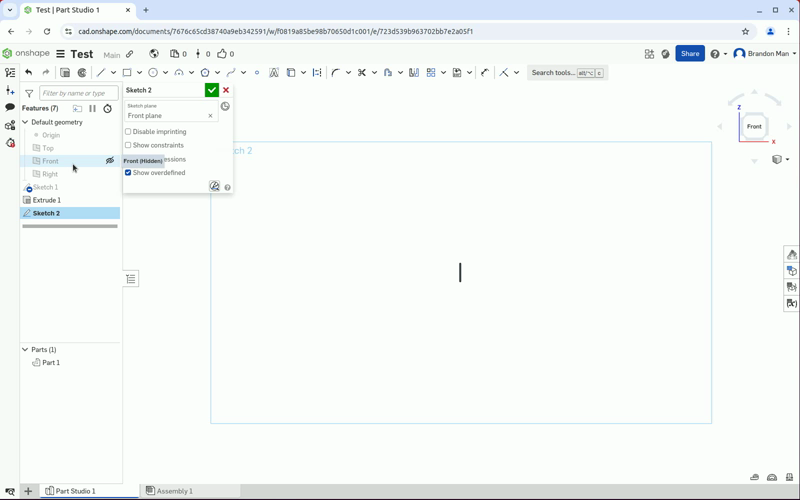
mouse_move(73, 352)
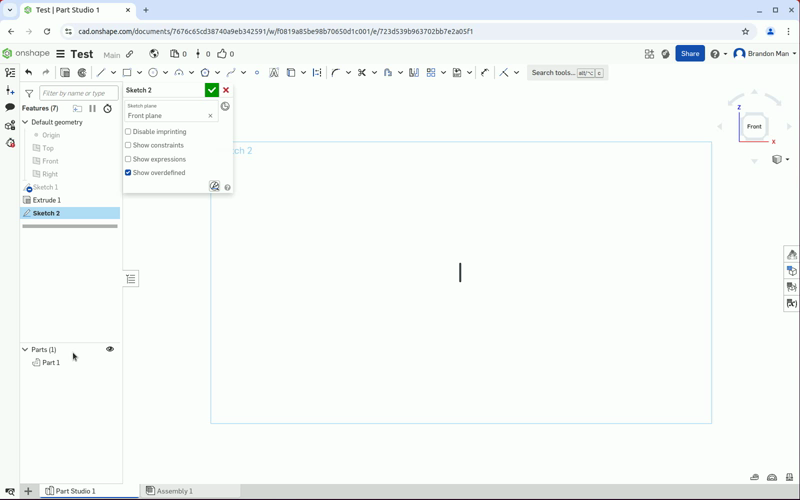
key(y)
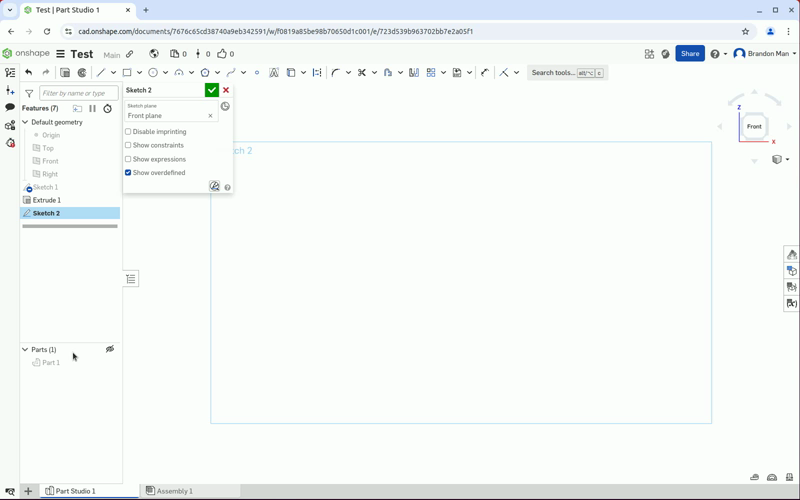
key(l)
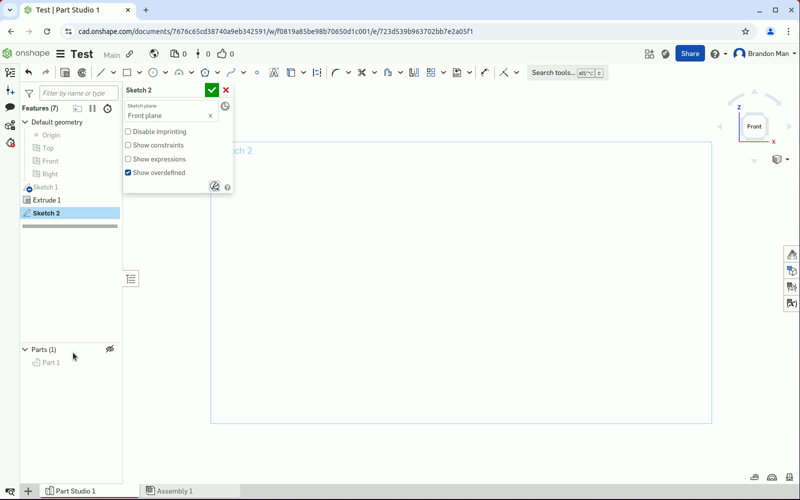
key_down(shift)
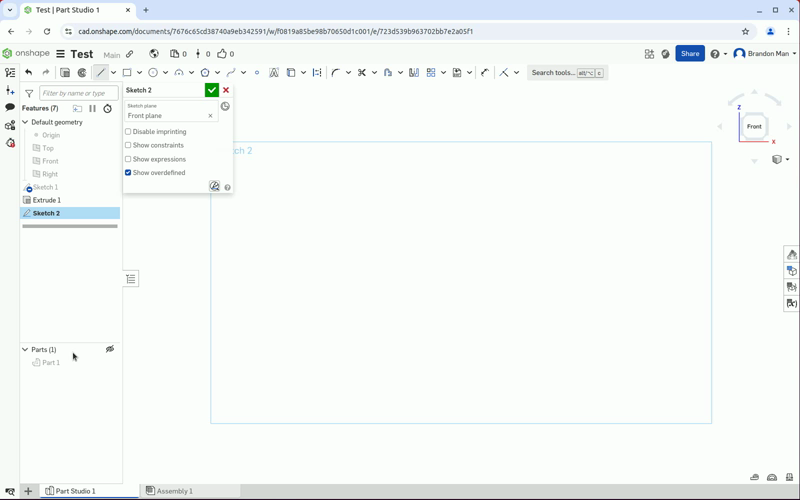
mouse_move(441, 282)
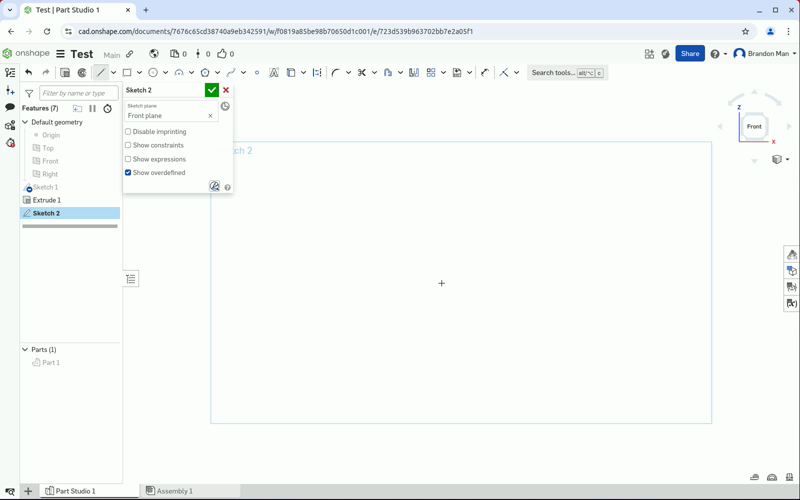
click(441, 282)
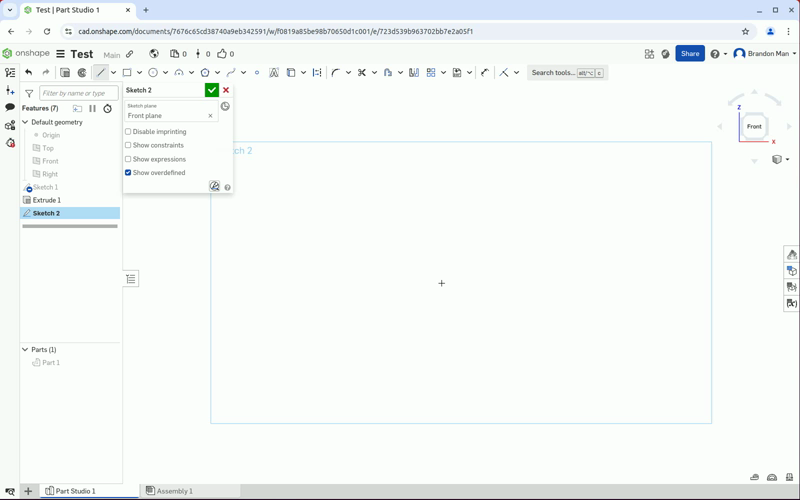
key_up(shift)
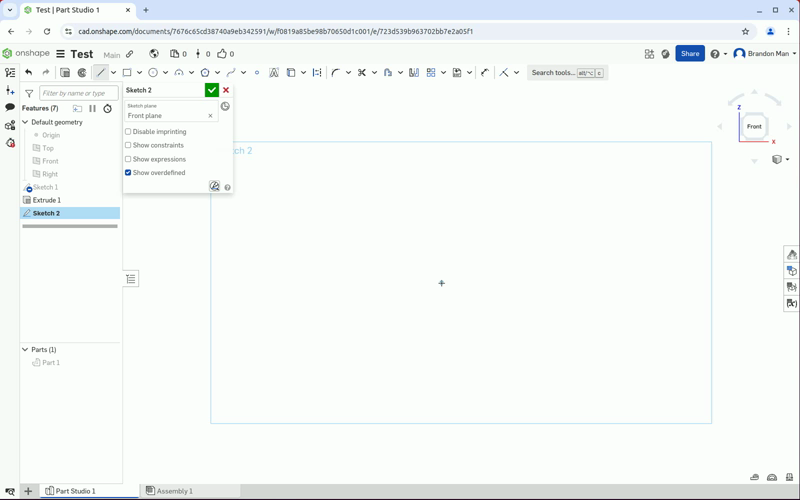
key_down(shift)
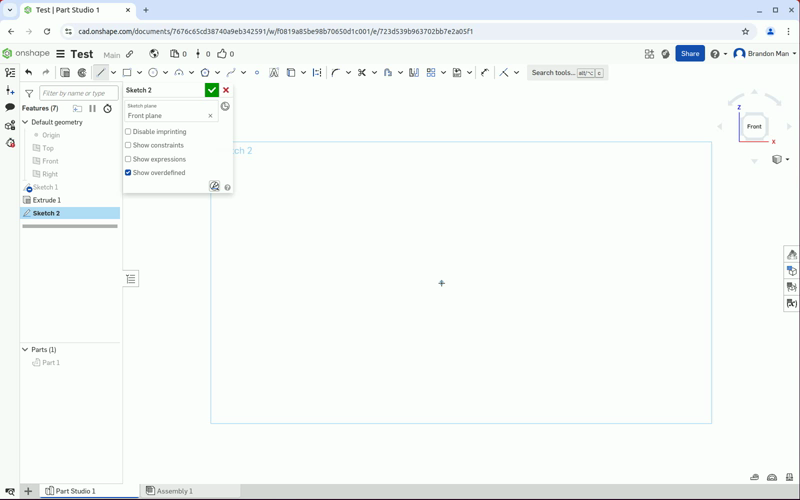
mouse_move(471, 282)
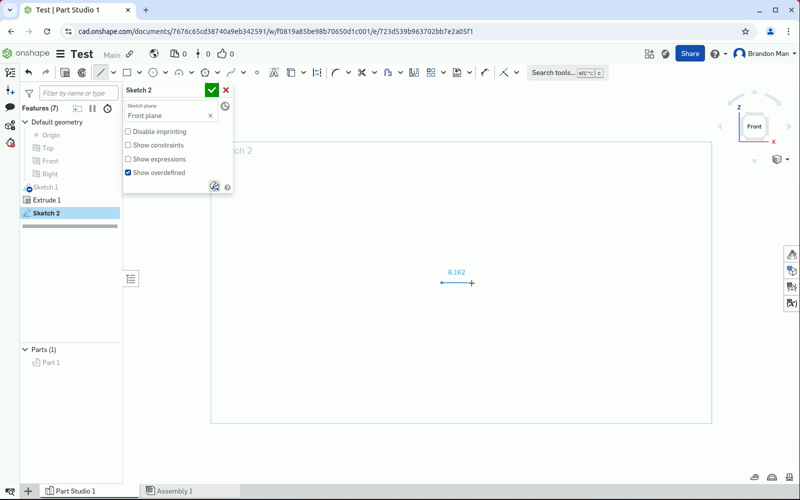
mouse_move(460, 282)
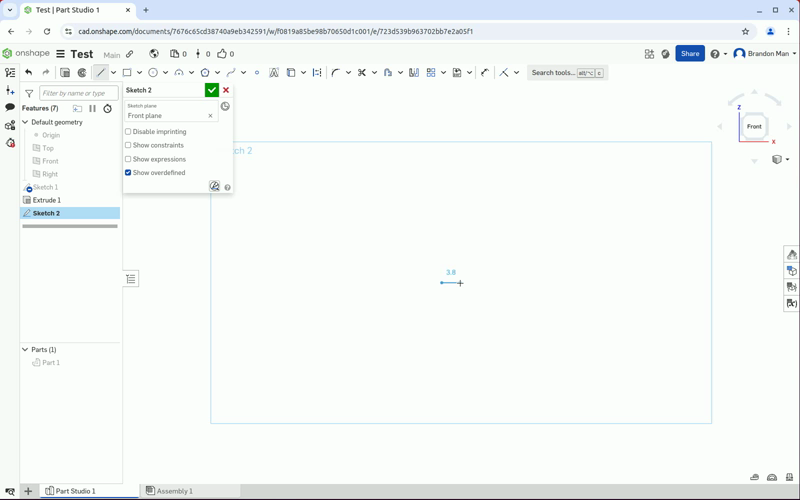
click(460, 282)
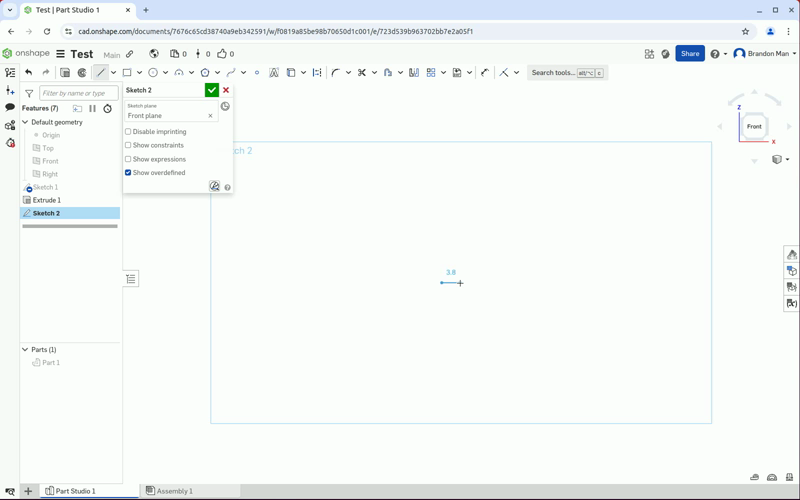
key_up(shift)
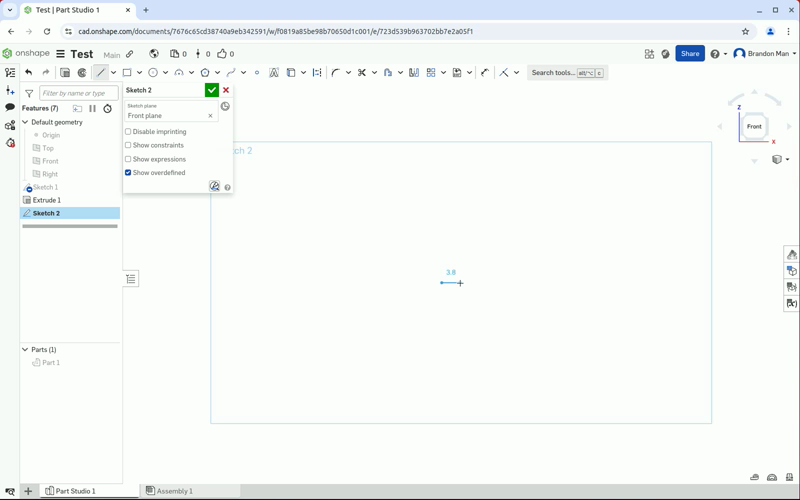
key_down(shift)
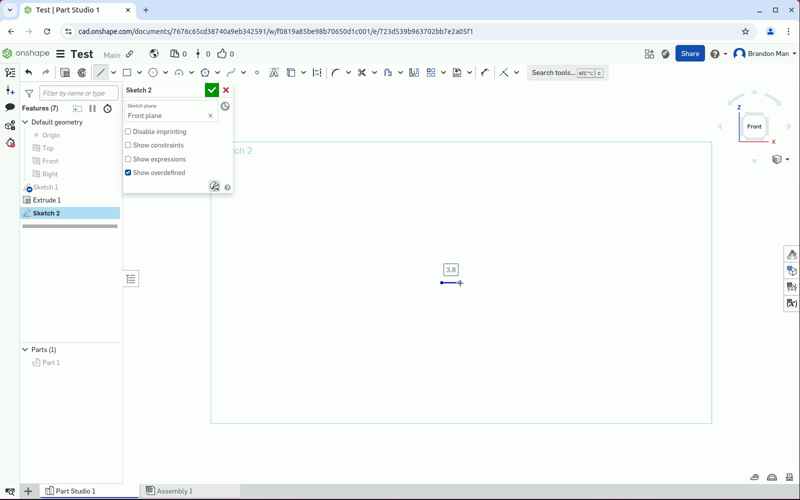
mouse_move(490, 282)
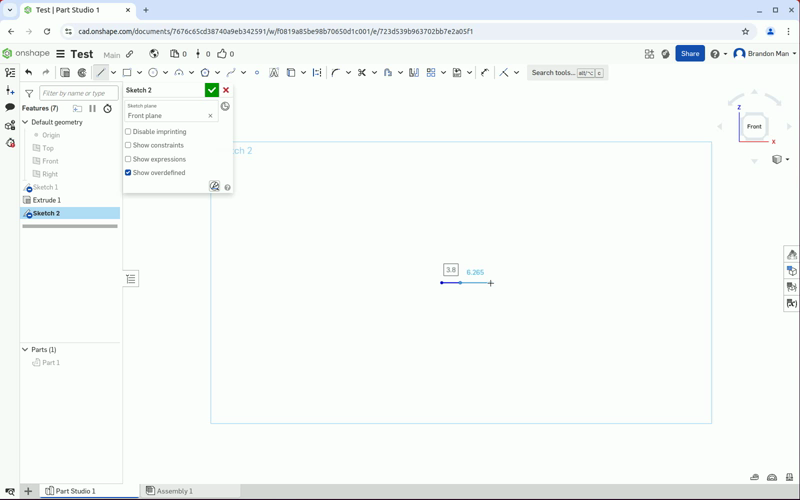
mouse_move(460, 281)
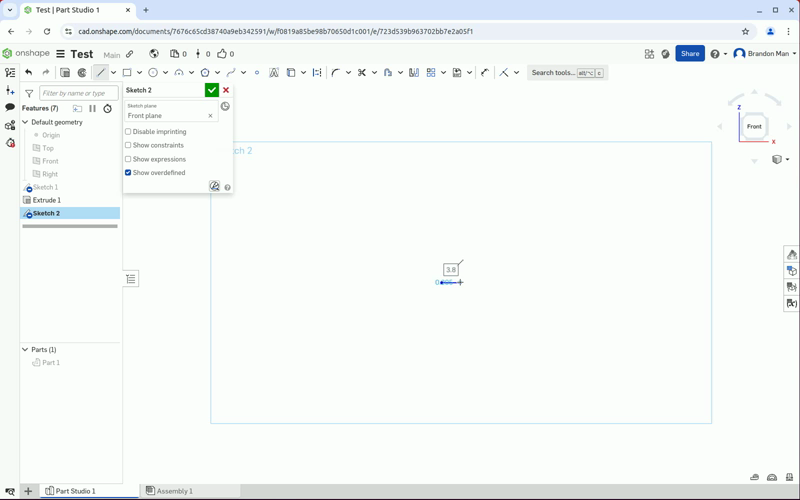
scroll(6)
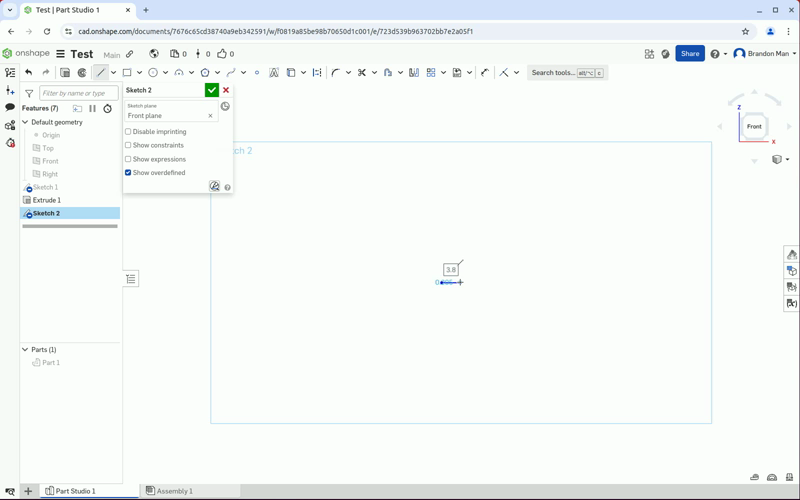
scroll(6)
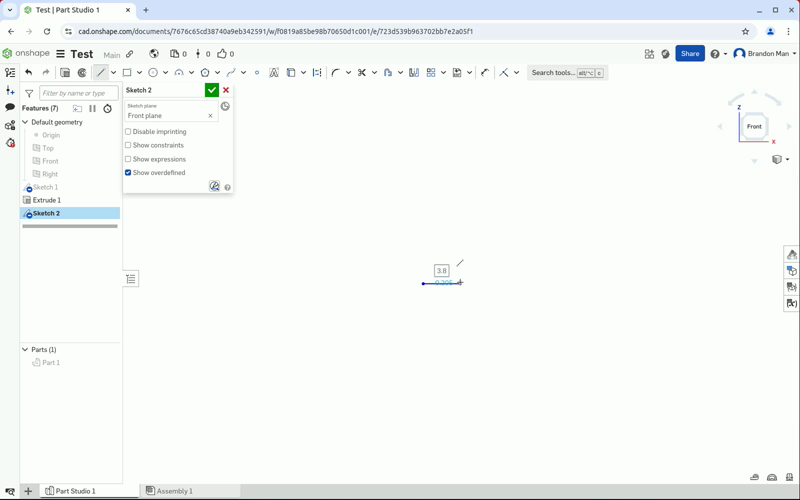
scroll(6)
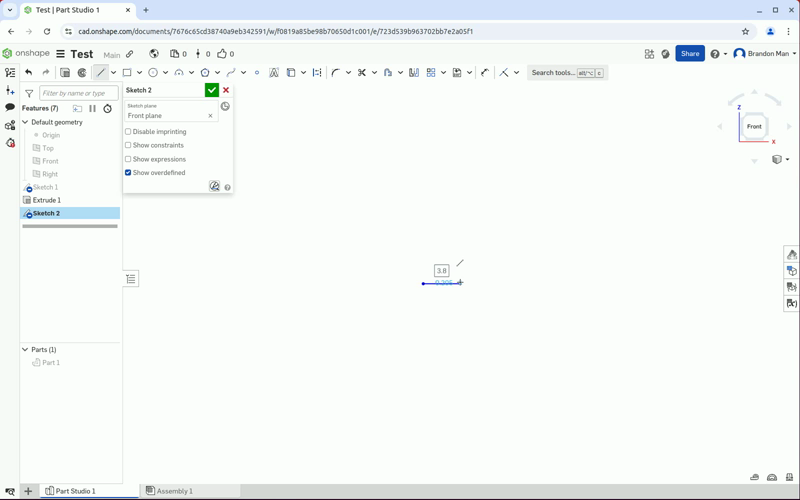
scroll(6)
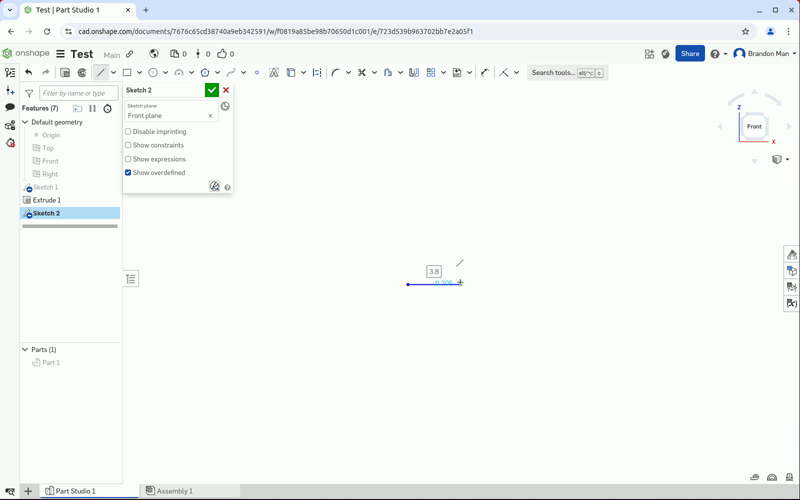
scroll(6)
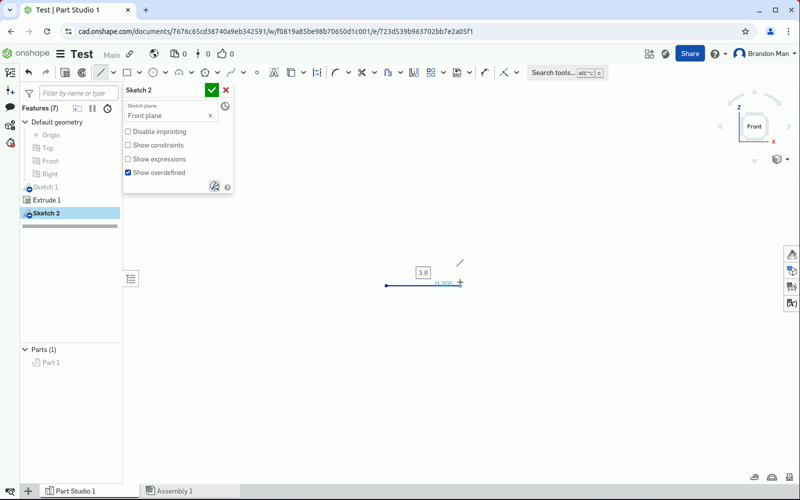
scroll(6)
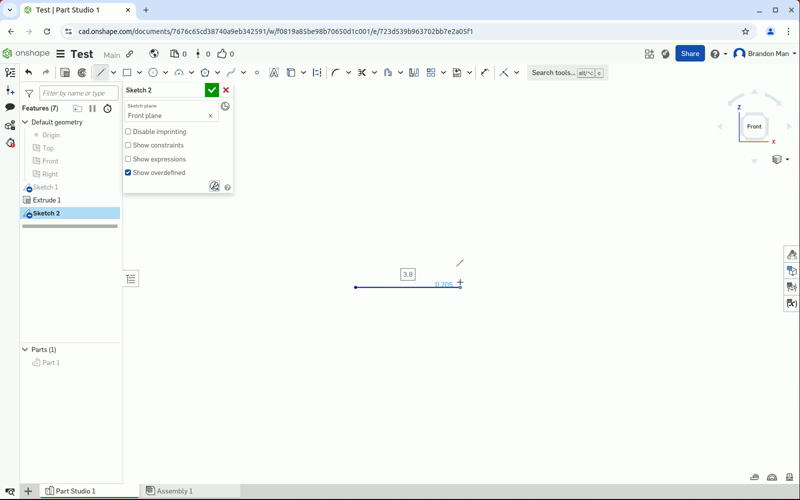
scroll(6)
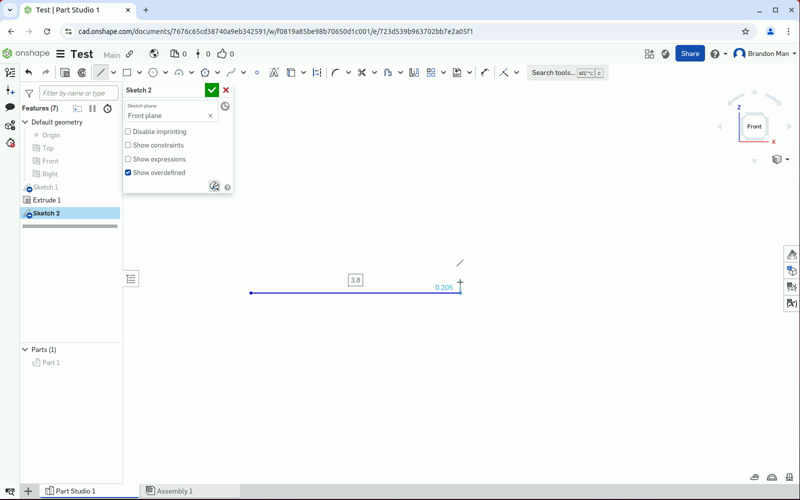
click(460, 281)
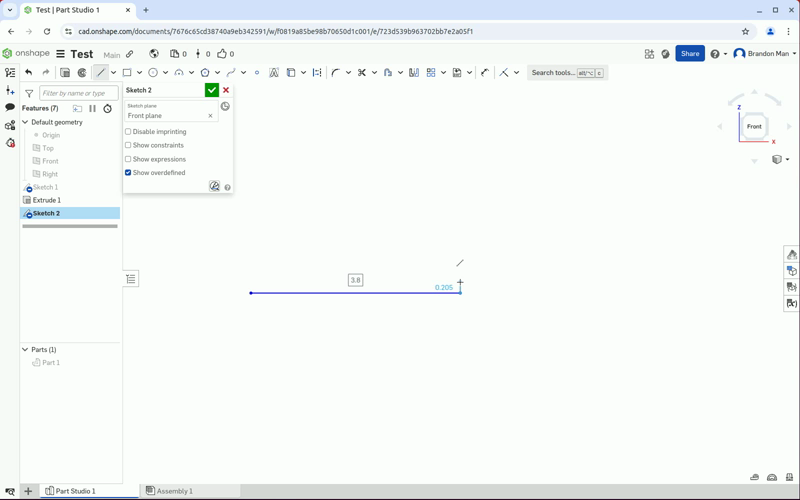
scroll(-6)
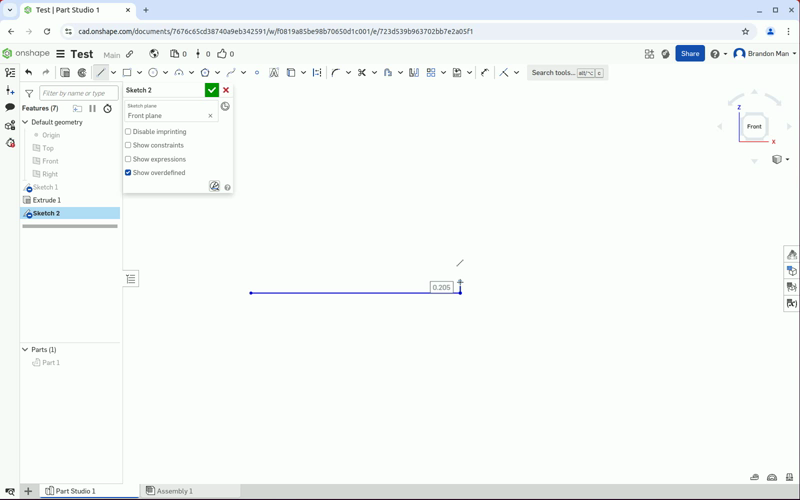
scroll(-6)
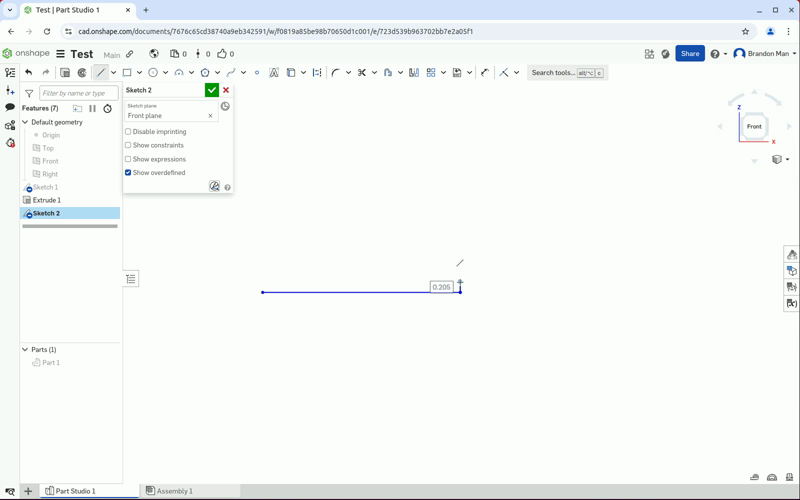
scroll(-6)
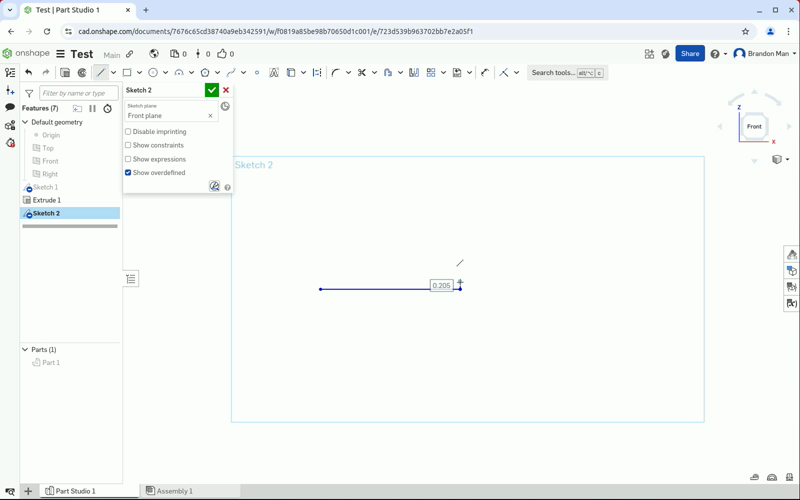
scroll(-6)
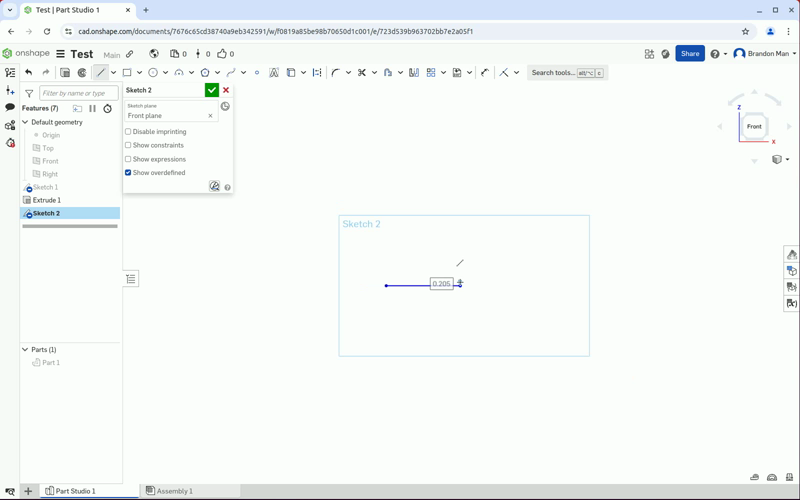
scroll(-6)
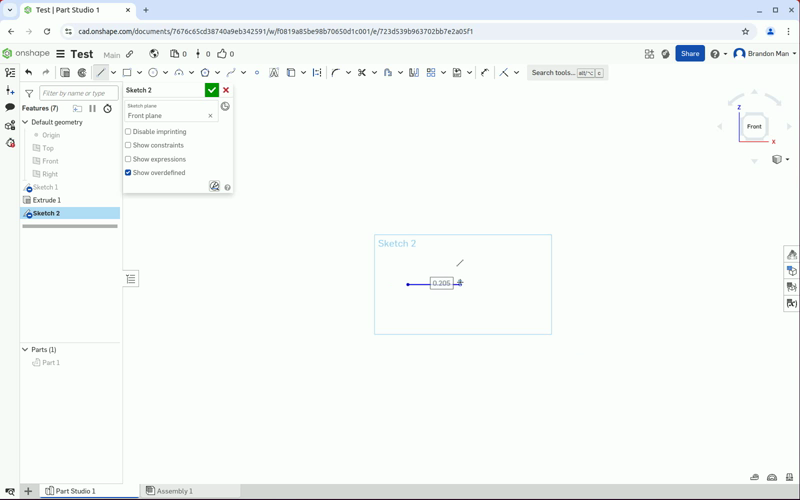
scroll(-6)
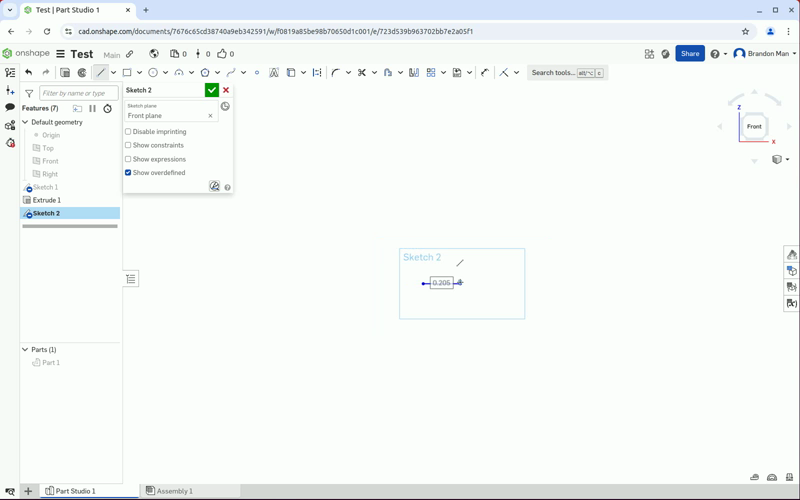
scroll(-6)
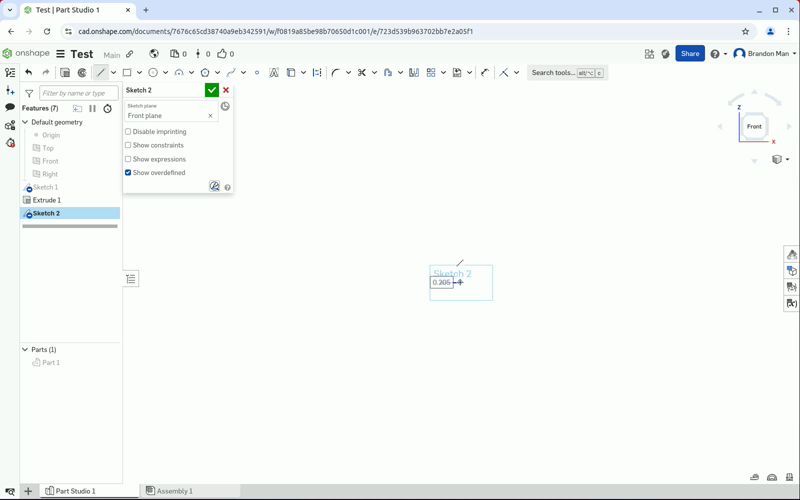
key_up(shift)
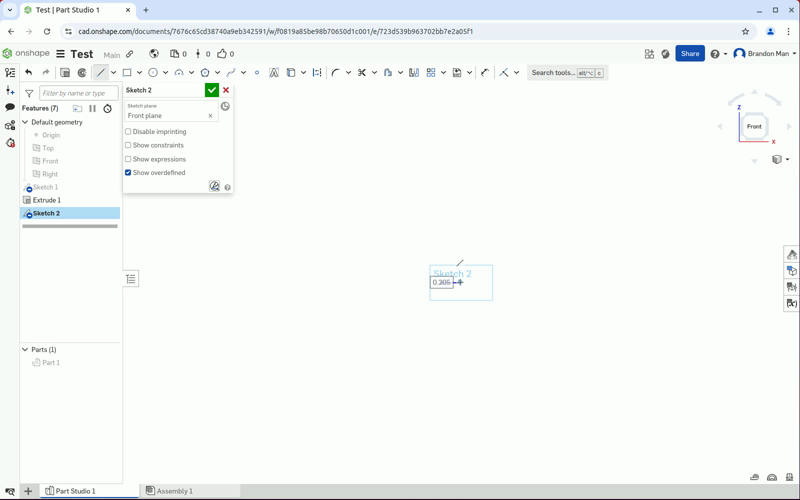
key_down(shift)
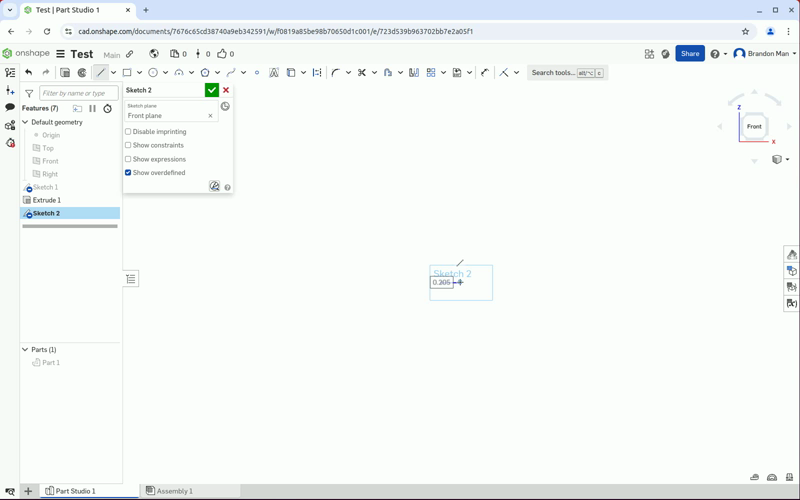
mouse_move(490, 281)
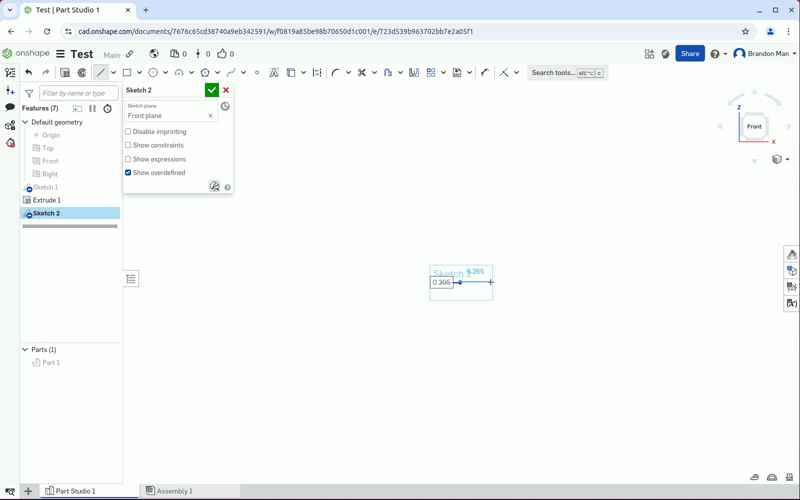
mouse_move(441, 281)
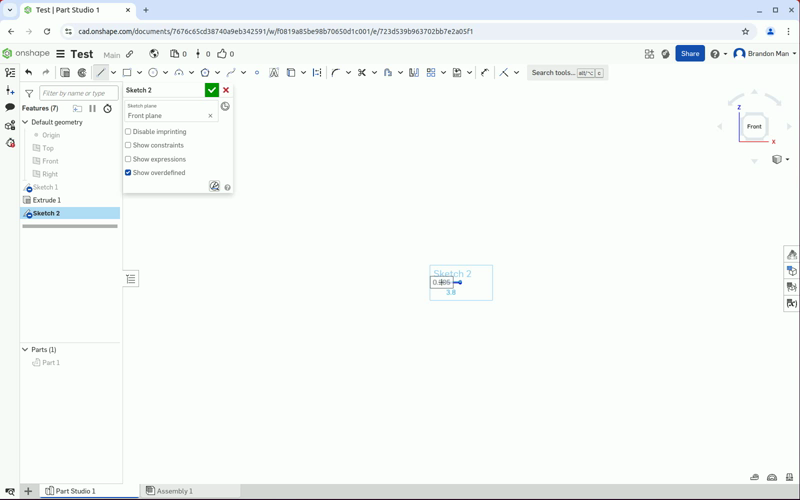
scroll(6)
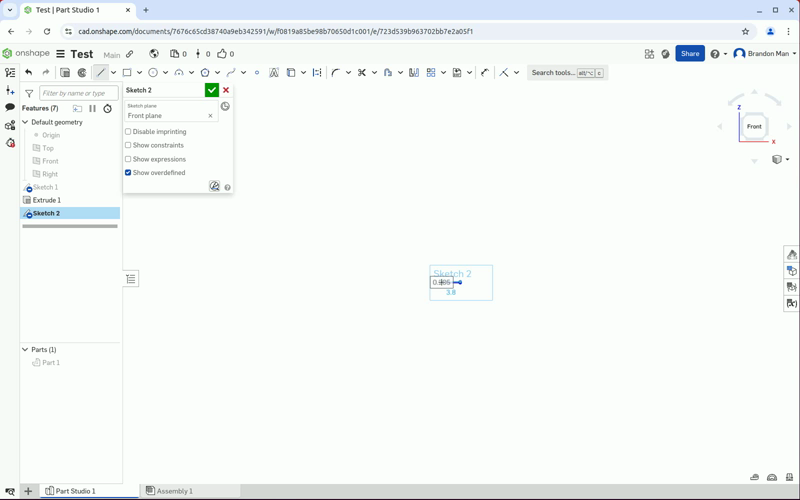
scroll(6)
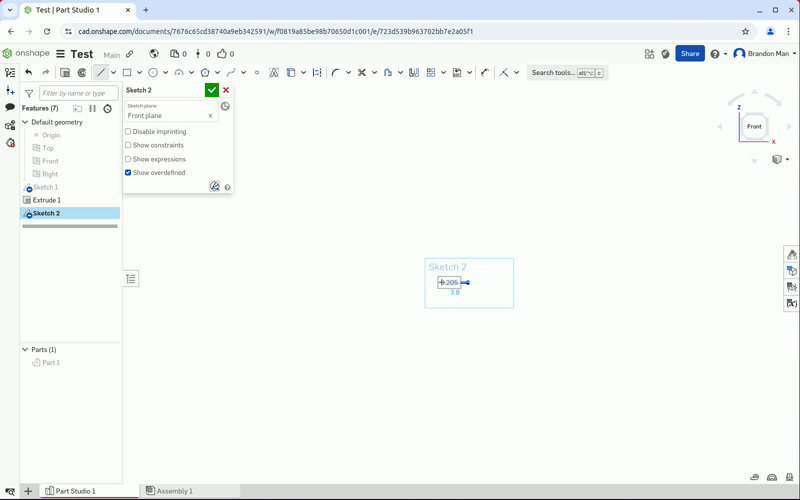
scroll(6)
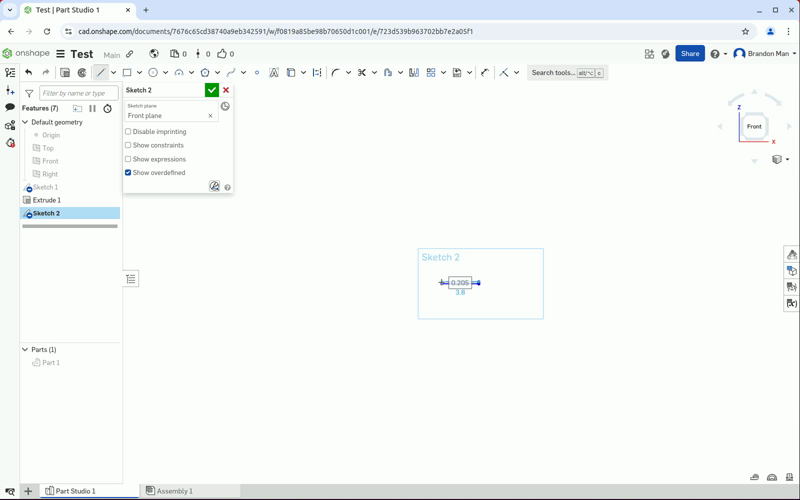
scroll(6)
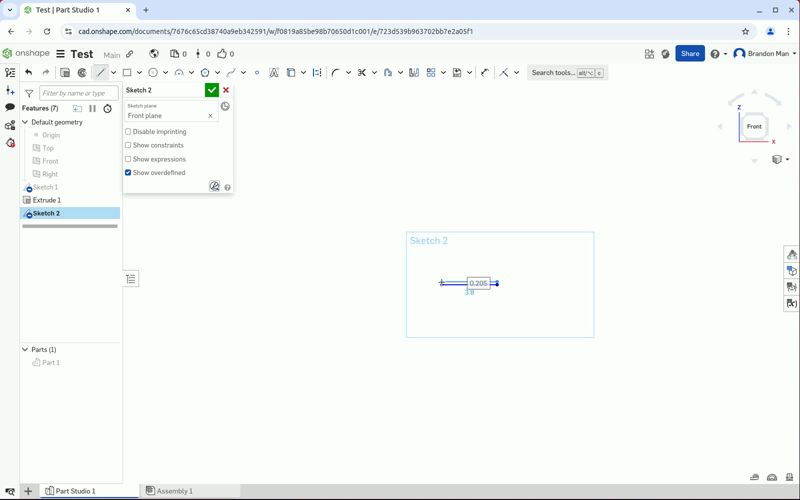
scroll(6)
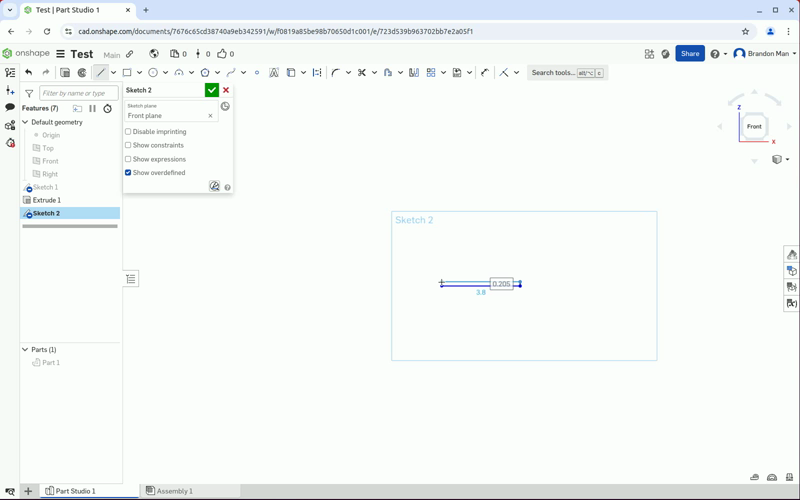
scroll(6)
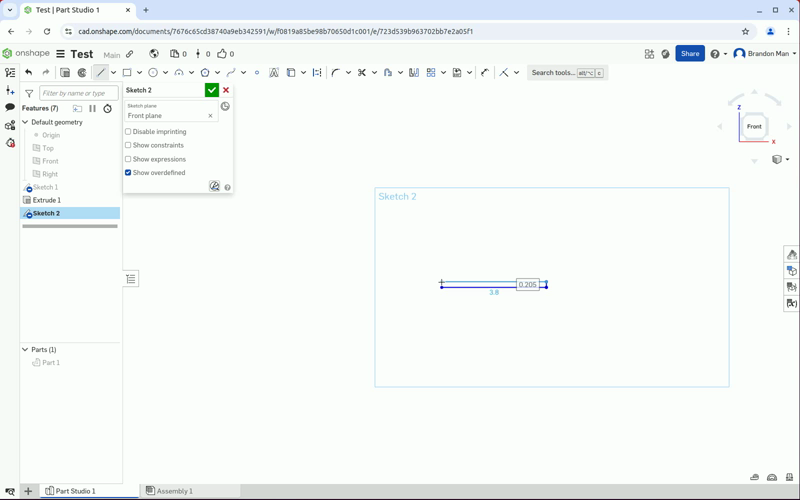
scroll(6)
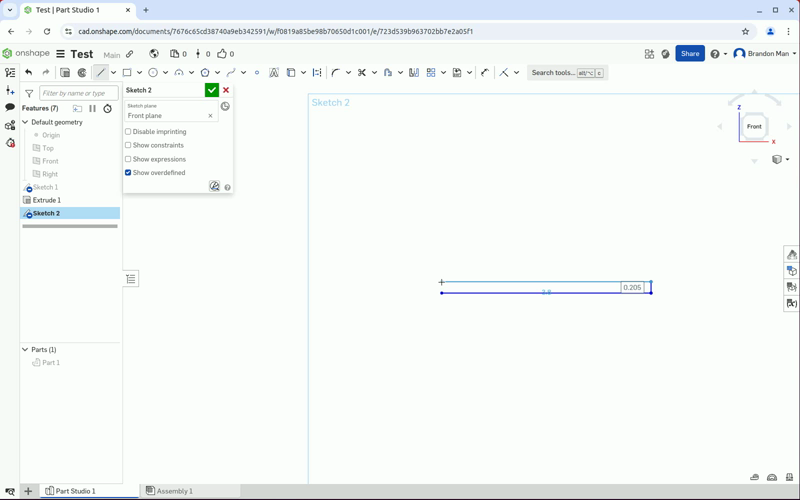
click(441, 281)
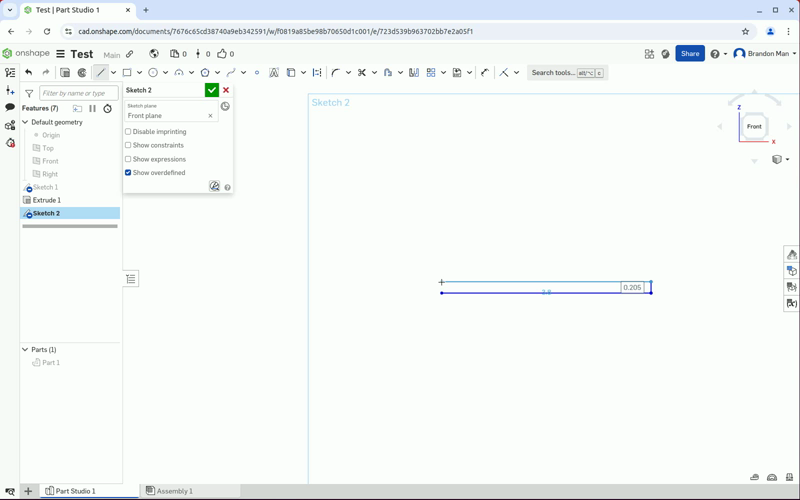
scroll(-6)
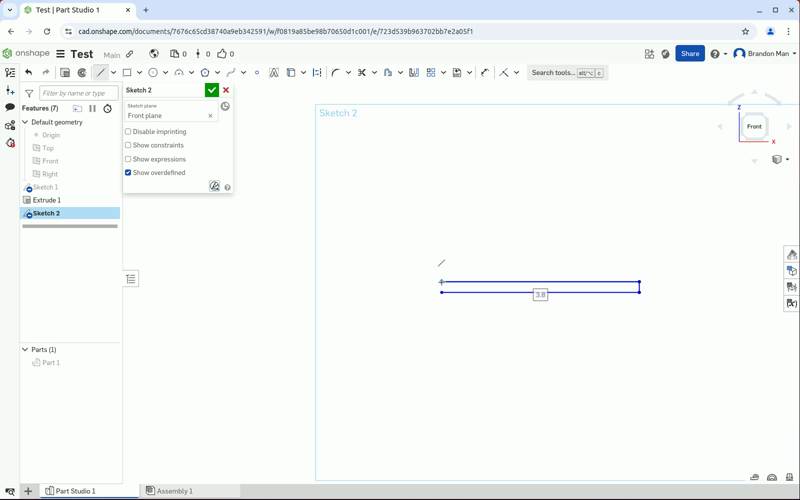
scroll(-6)
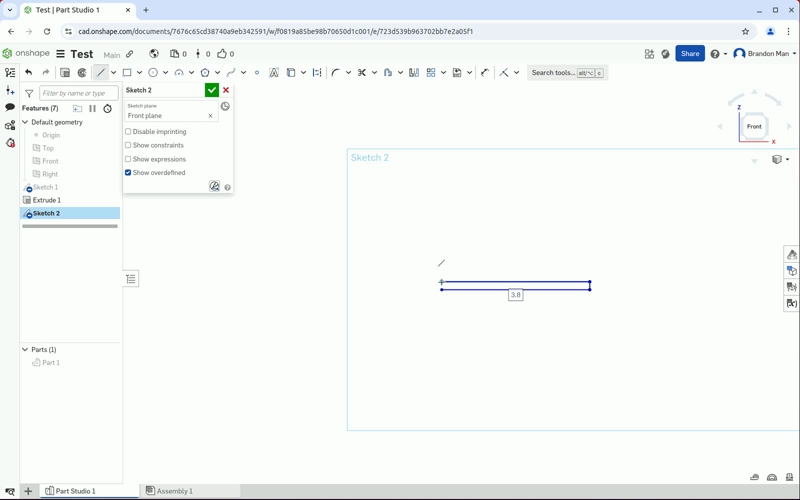
scroll(-6)
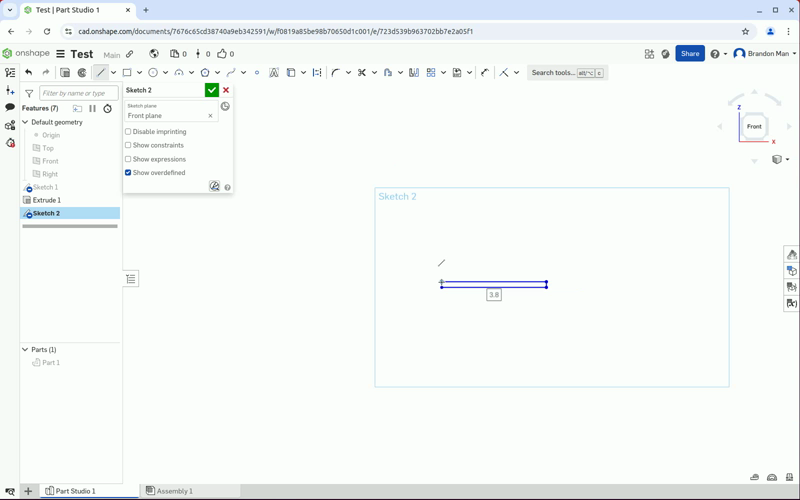
scroll(-6)
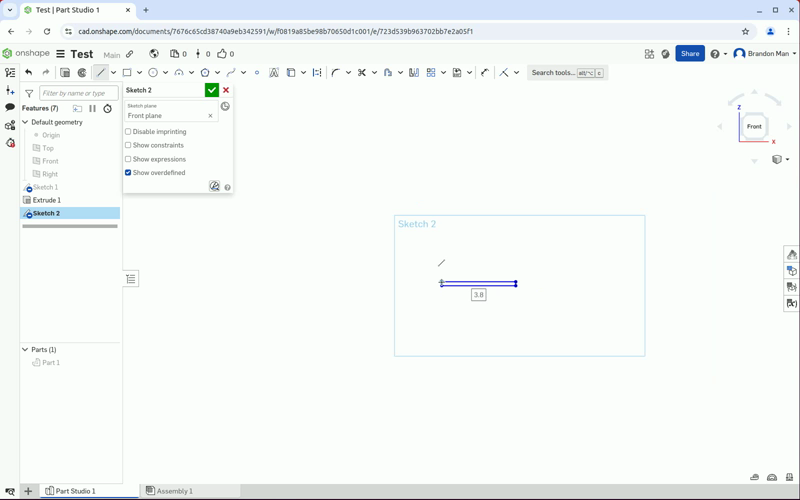
scroll(-6)
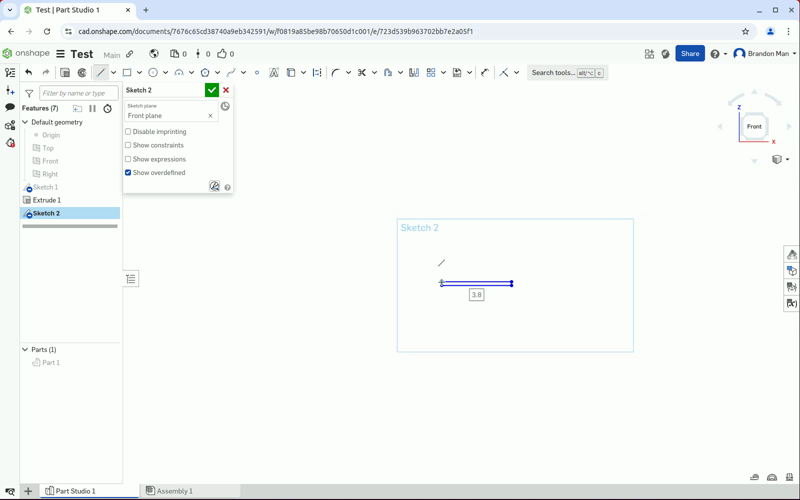
scroll(-6)
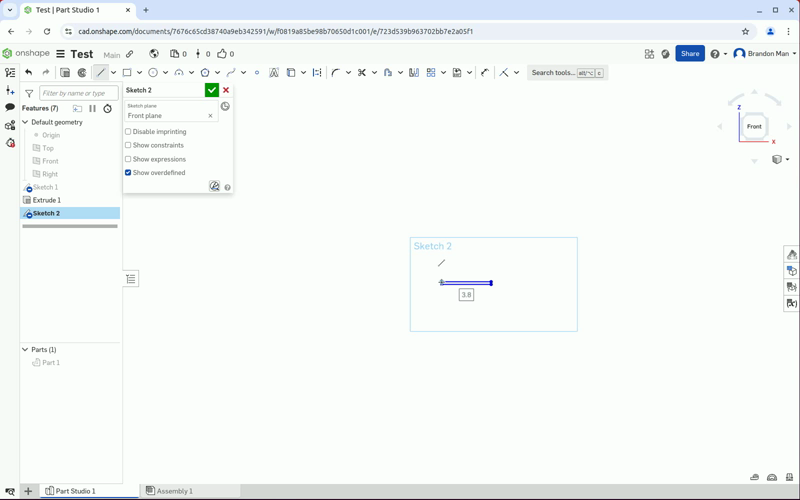
scroll(-6)
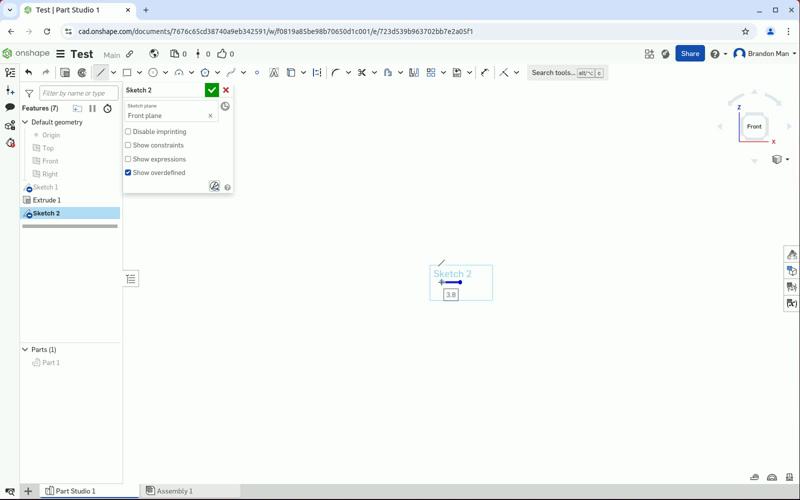
key_up(shift)
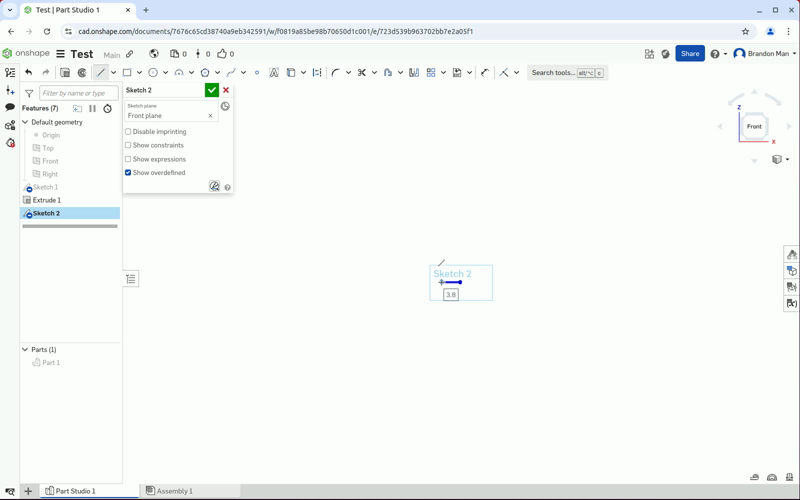
mouse_move(471, 281)
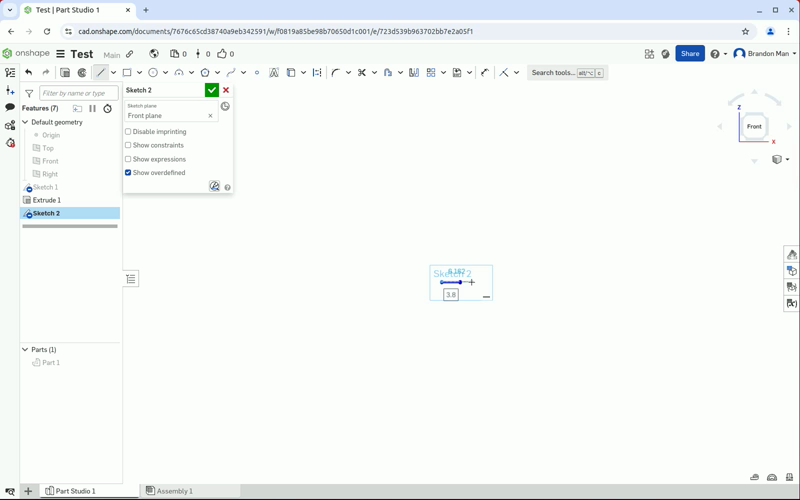
key_down(shift)
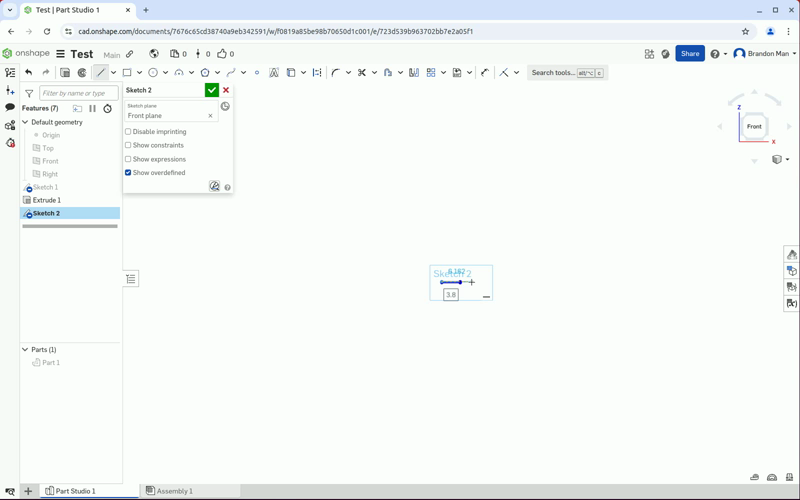
mouse_move(441, 282)
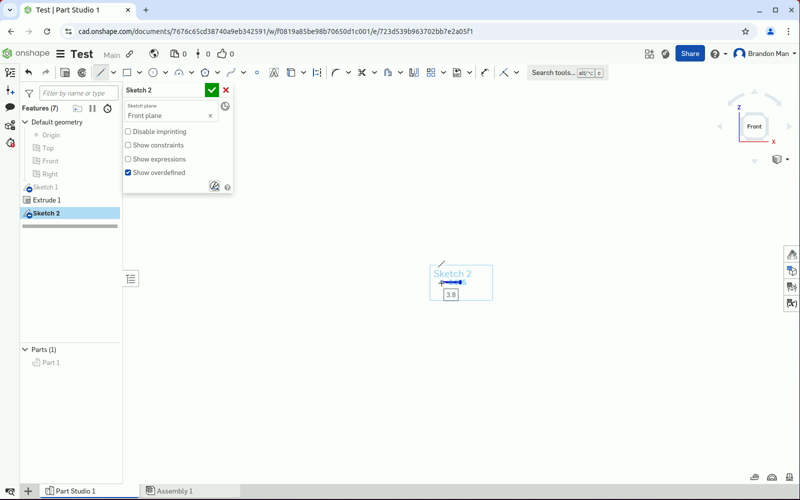
scroll(6)
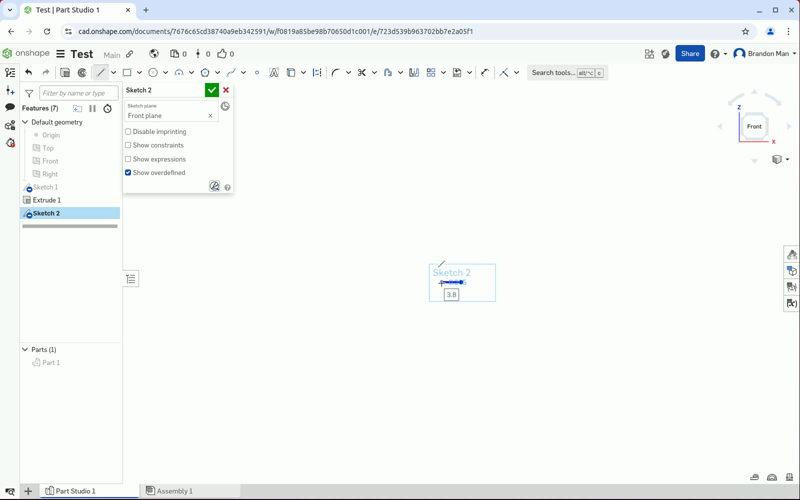
scroll(6)
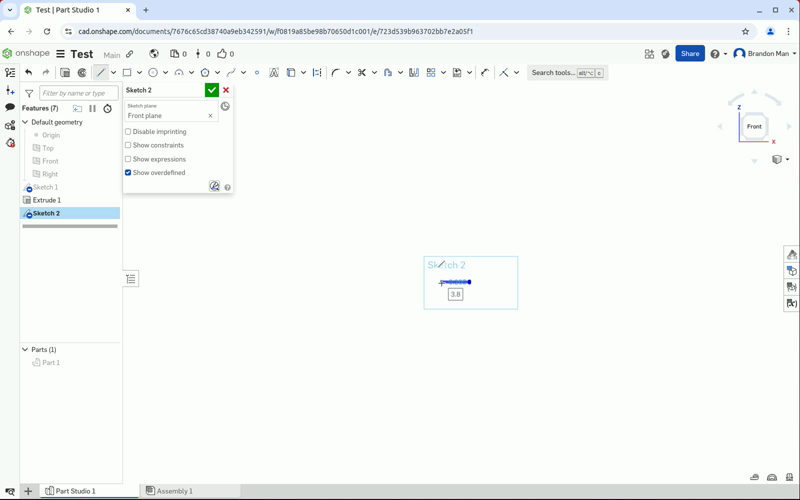
scroll(6)
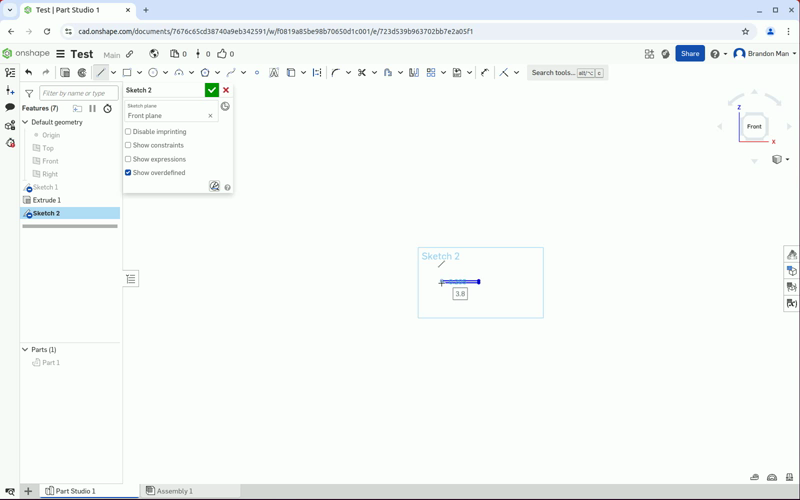
scroll(6)
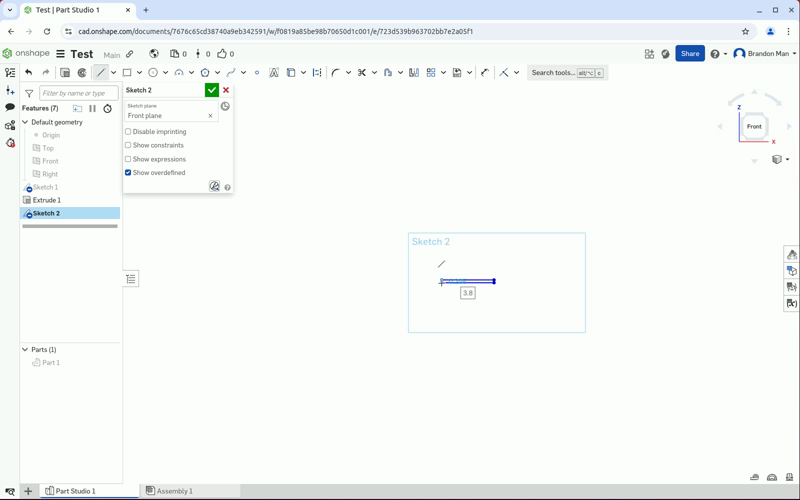
scroll(6)
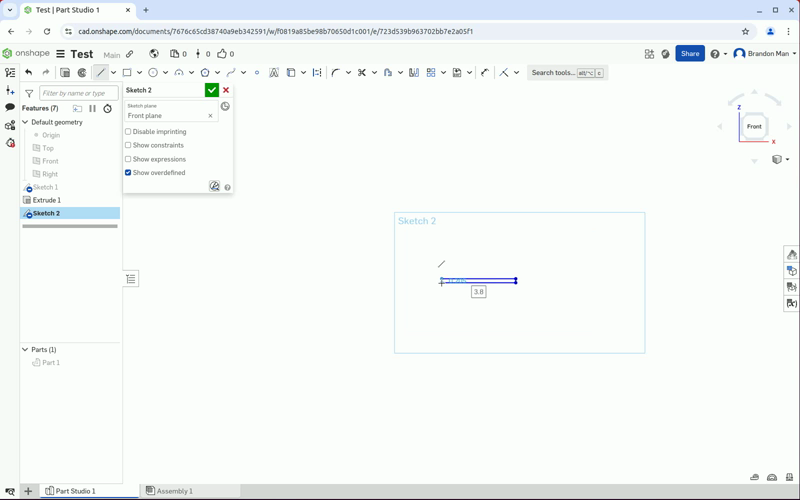
scroll(6)
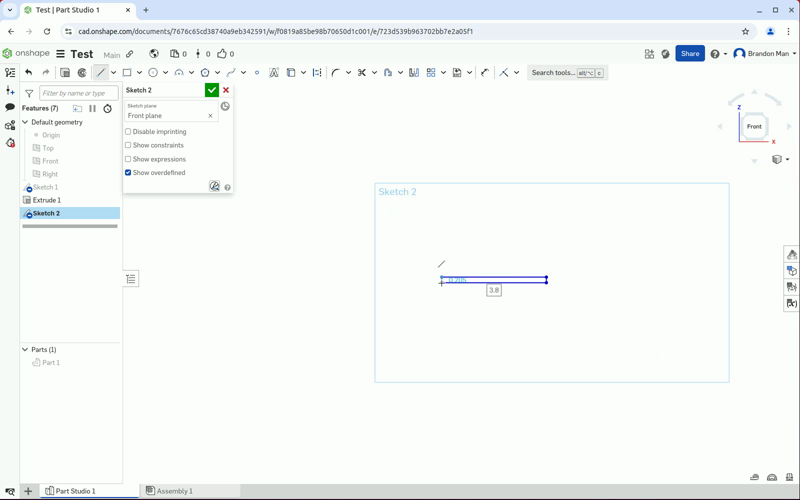
scroll(6)
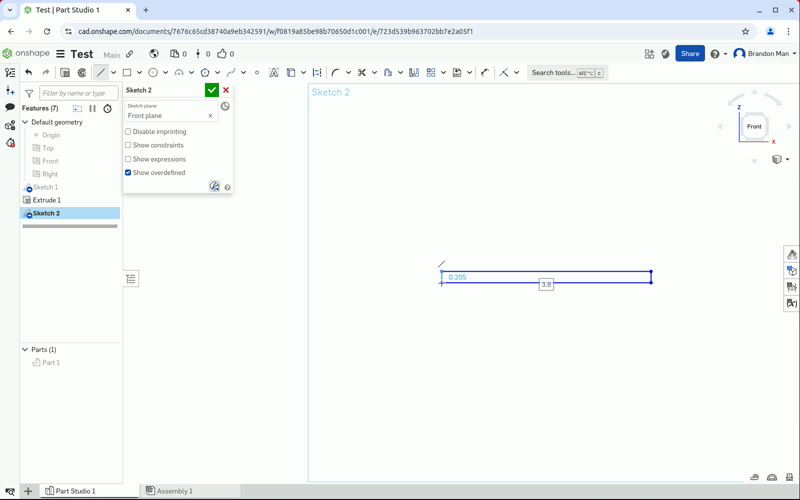
key_up(shift)
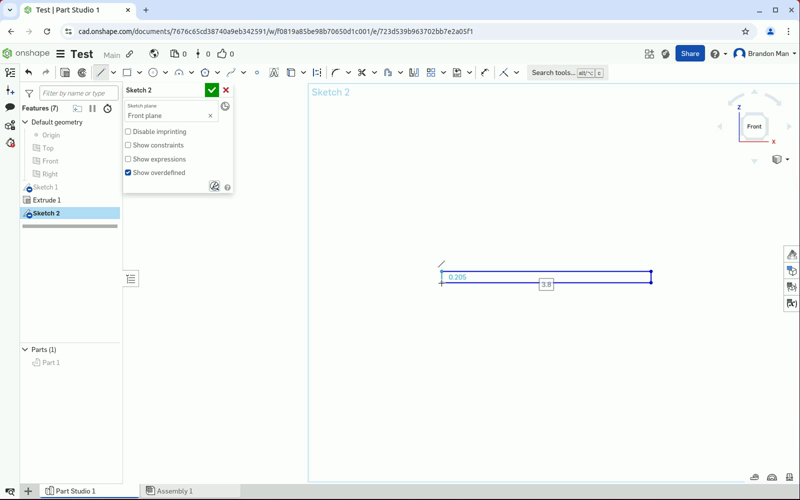
click(441, 282)
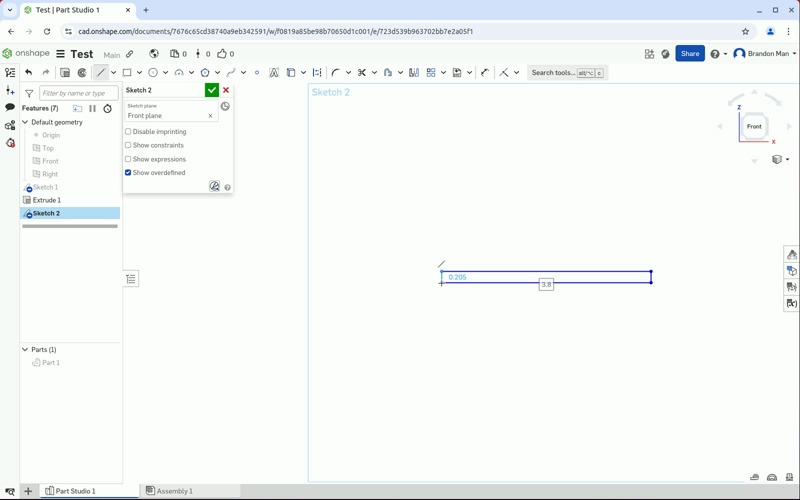
scroll(-6)
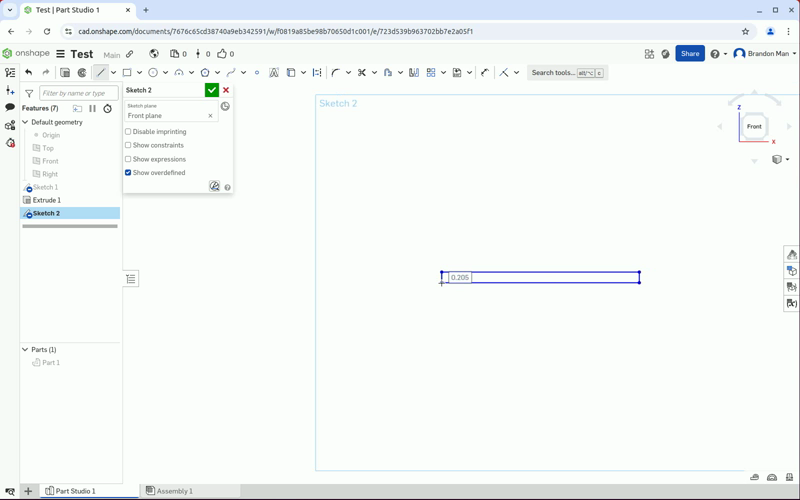
scroll(-6)
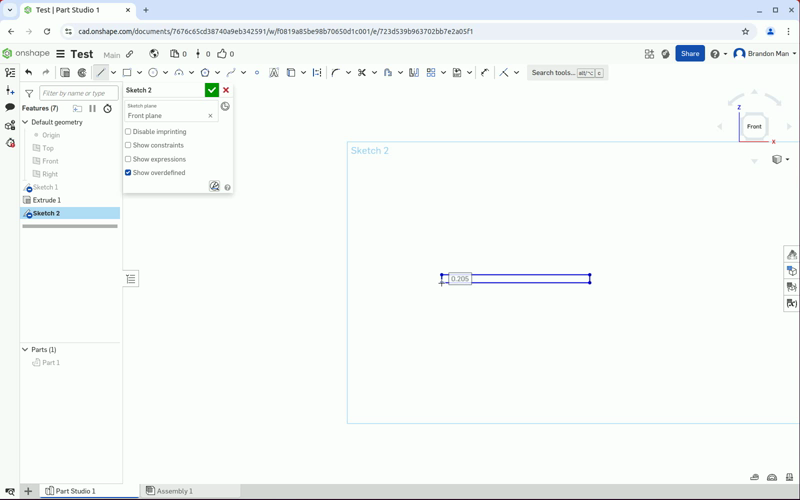
scroll(-6)
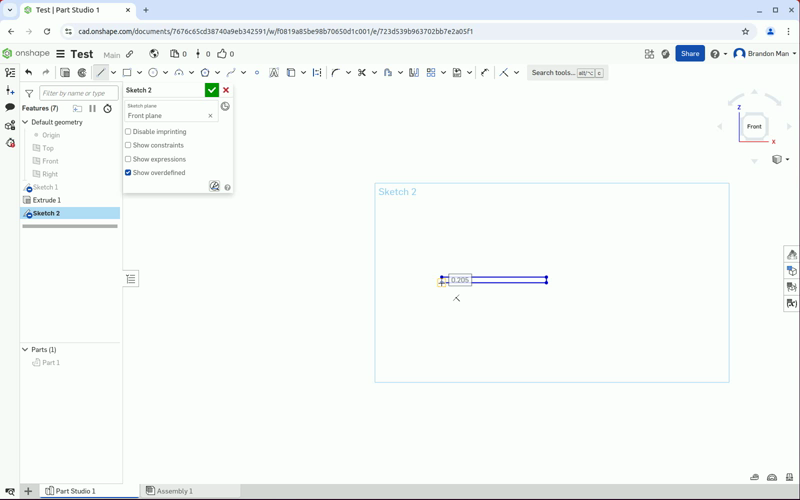
scroll(-6)
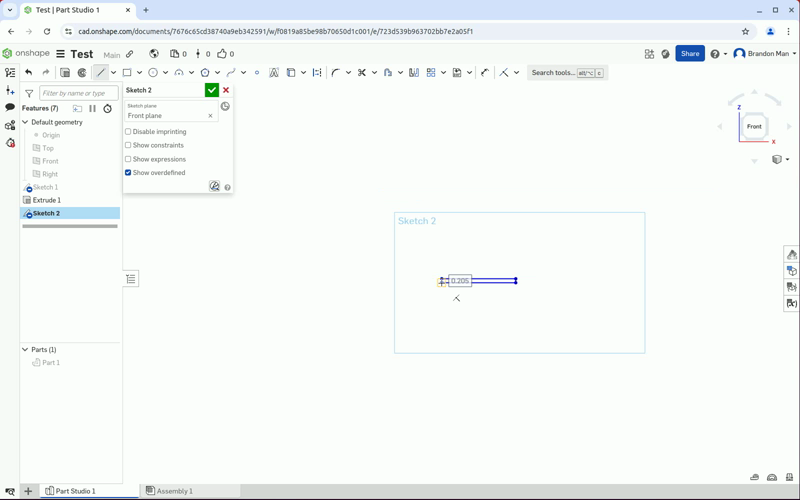
scroll(-6)
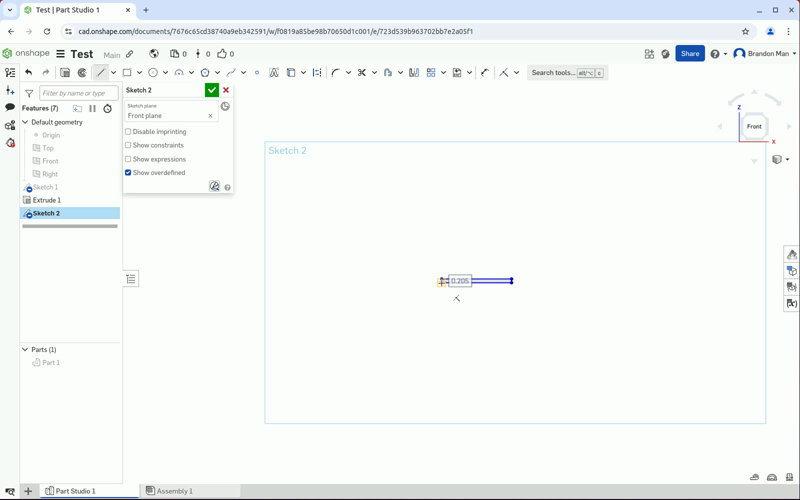
scroll(-6)
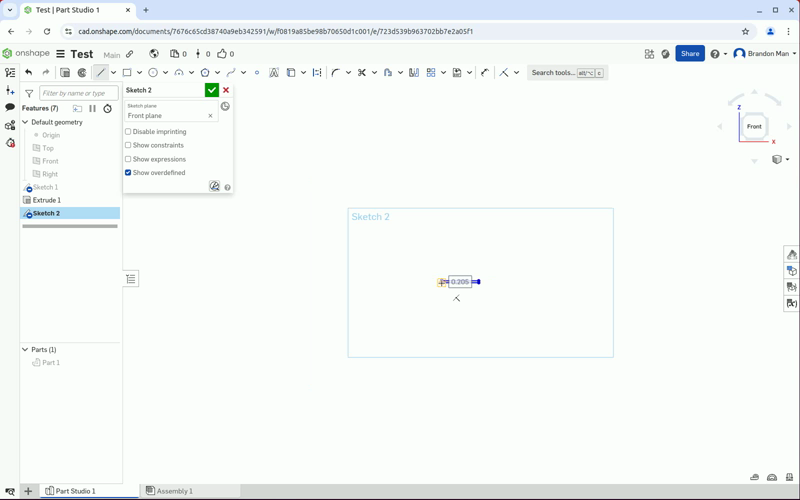
scroll(-6)
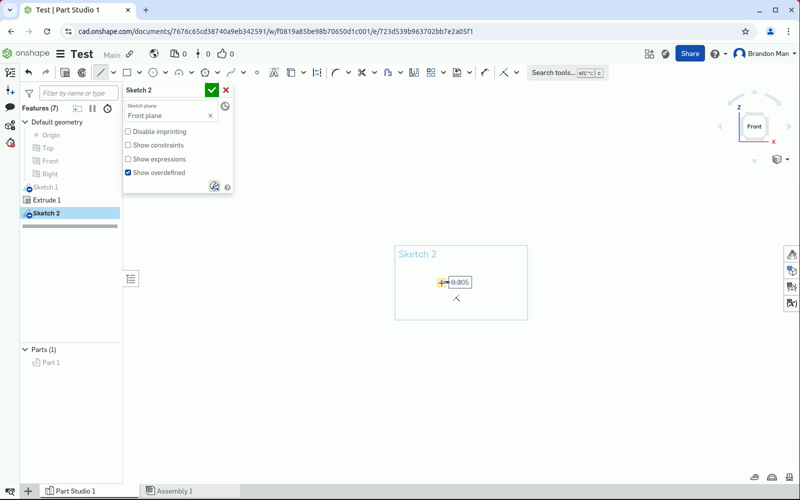
key(esc)
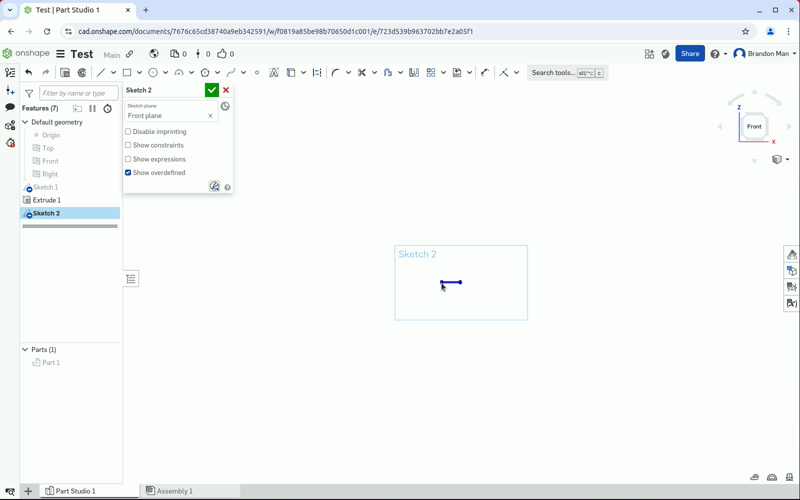
mouse_move(452, 282)
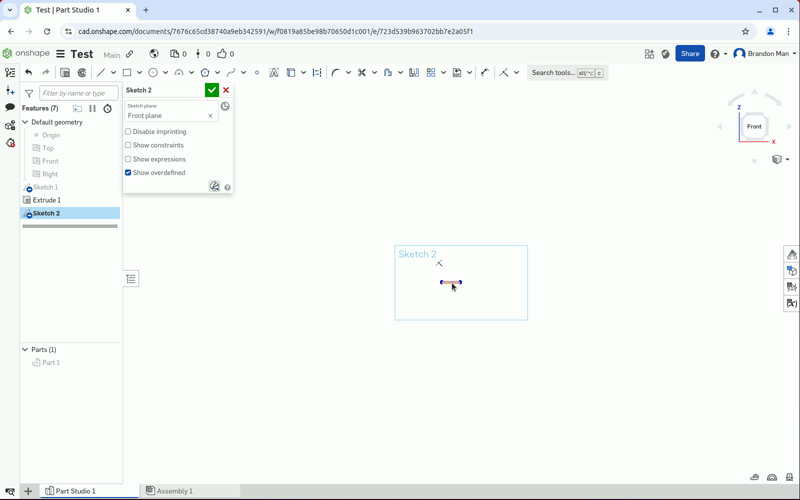
scroll(6)
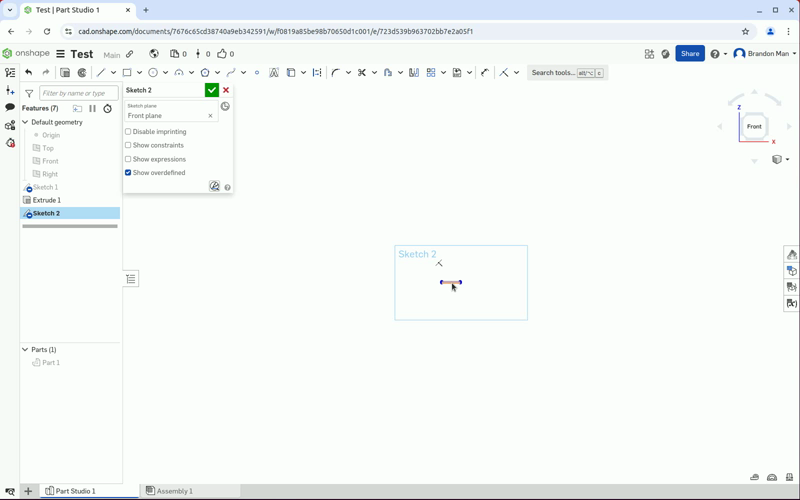
scroll(6)
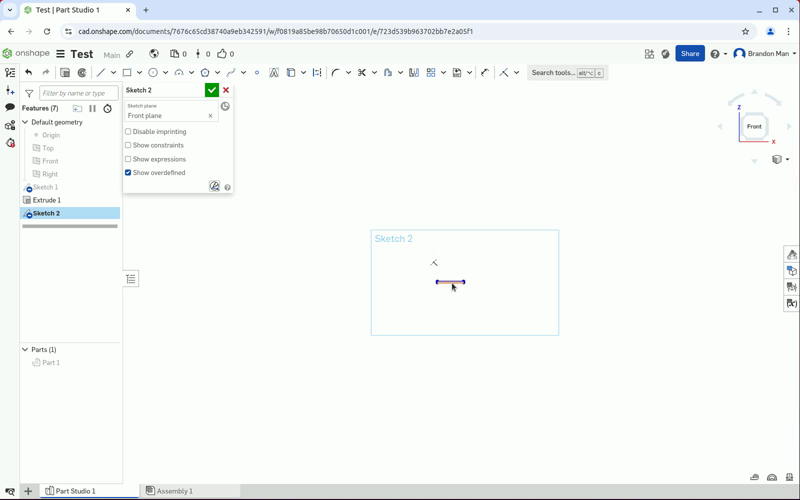
scroll(6)
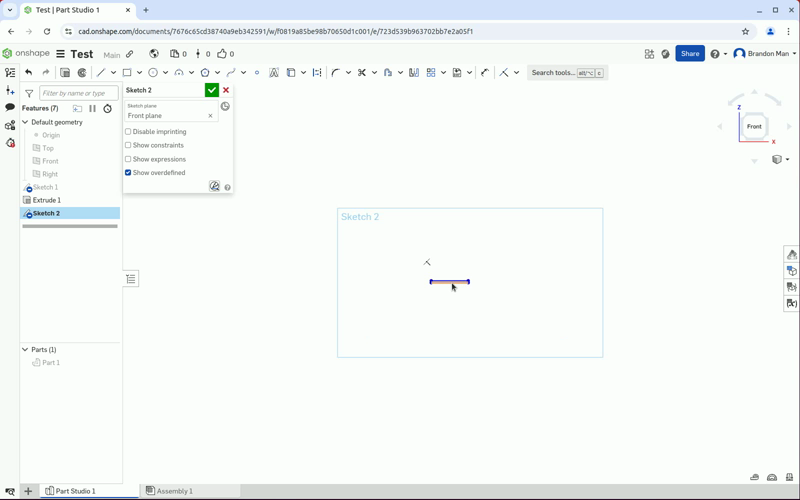
scroll(6)
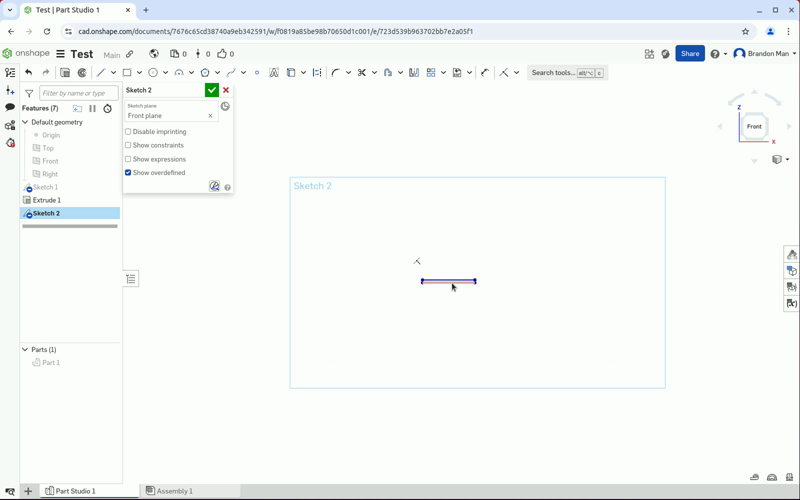
scroll(6)
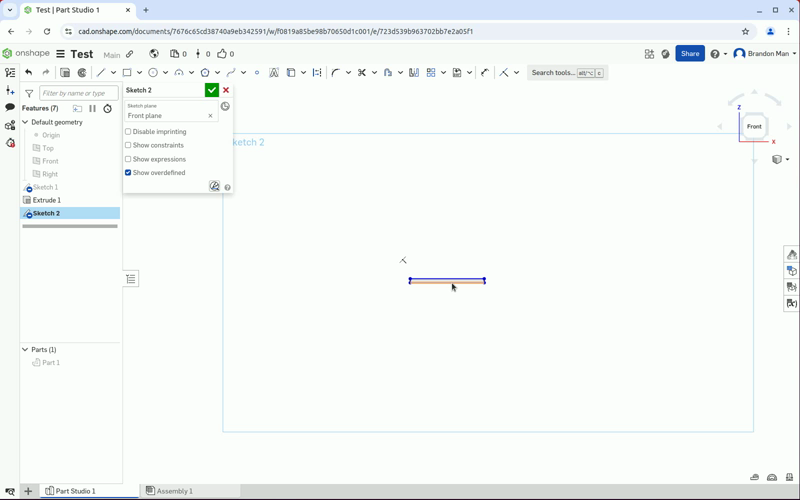
scroll(6)
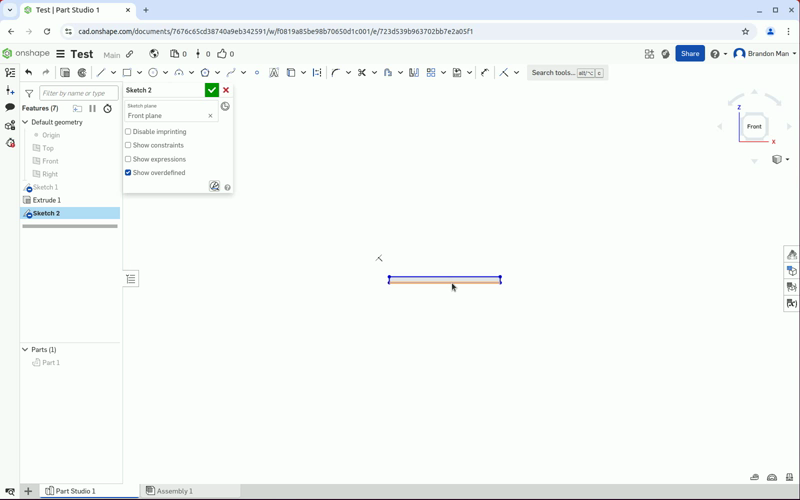
scroll(6)
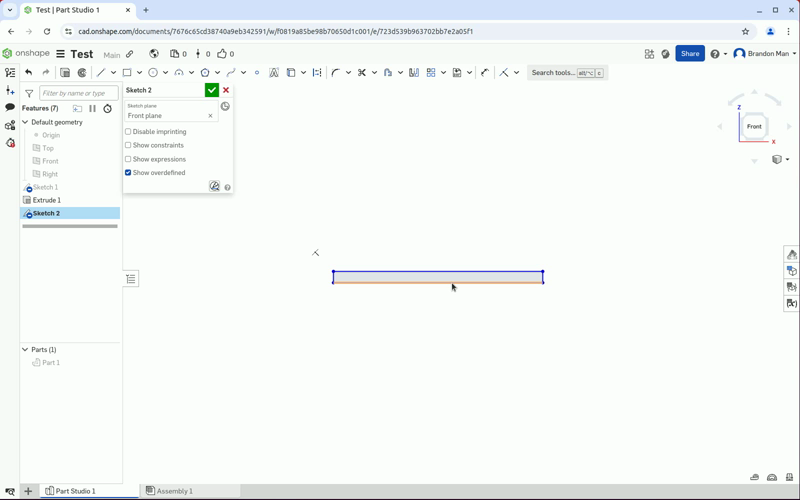
click(452, 282)
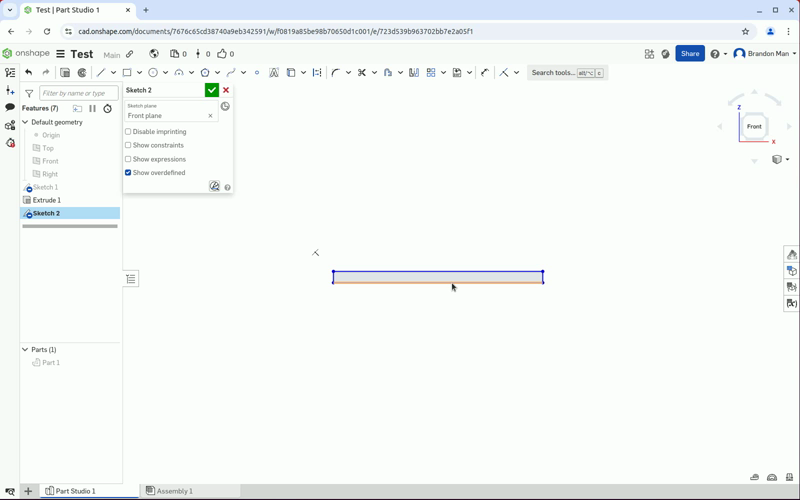
scroll(-6)
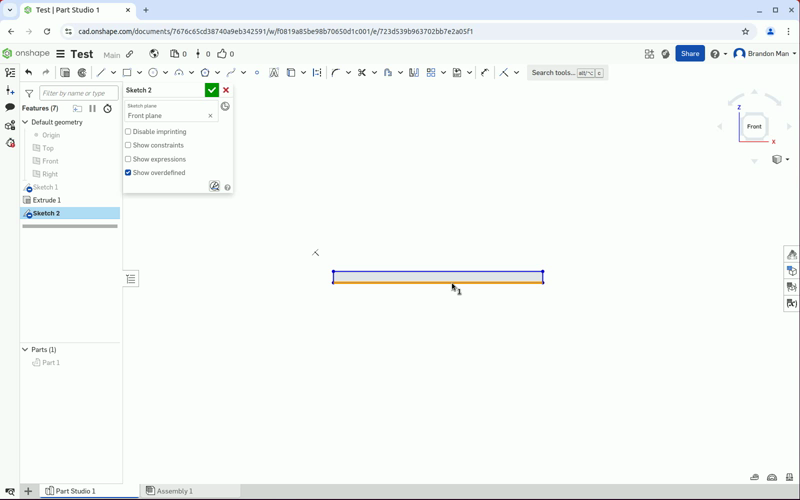
scroll(-6)
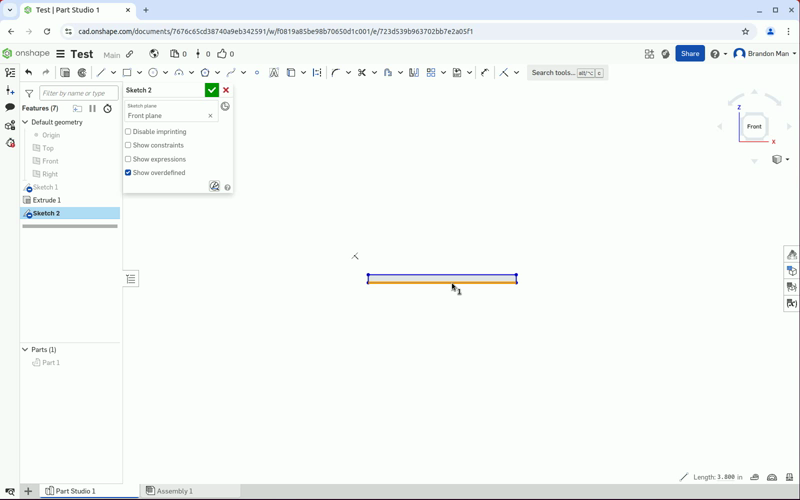
scroll(-6)
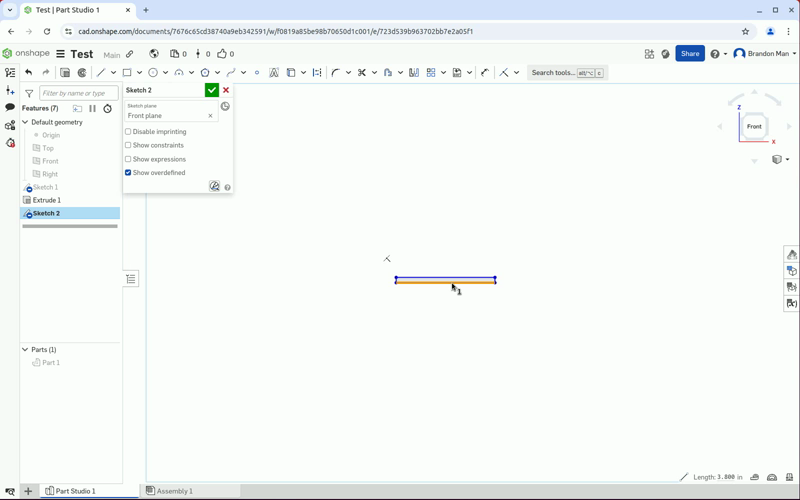
scroll(-6)
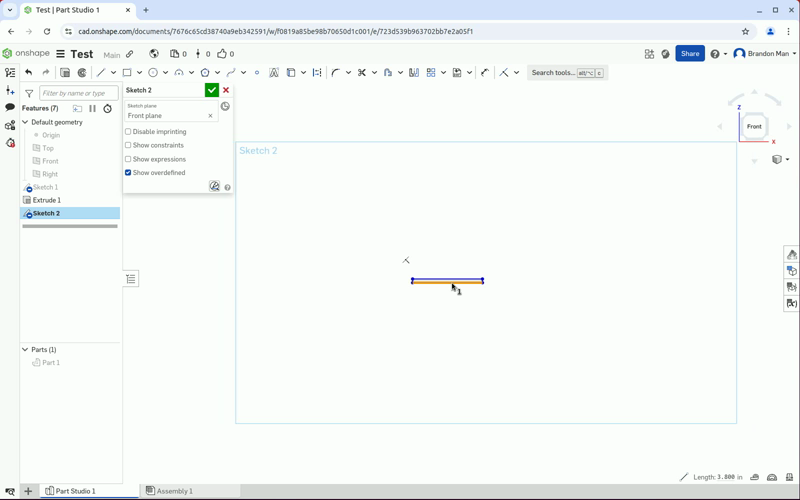
scroll(-6)
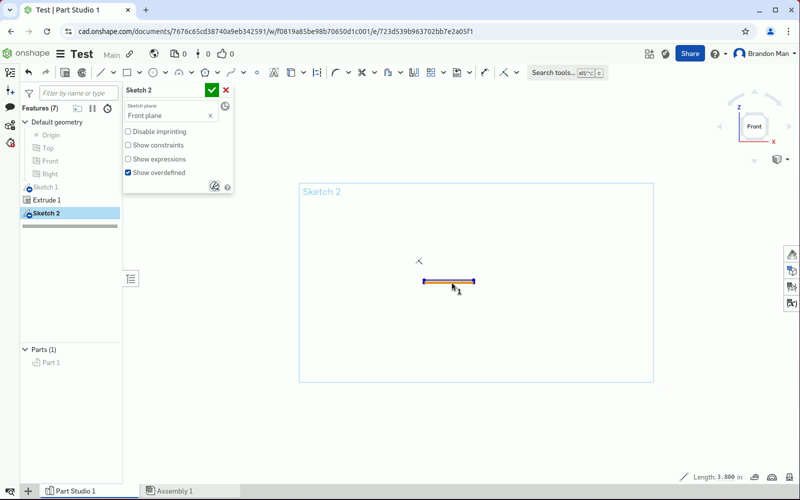
scroll(-6)
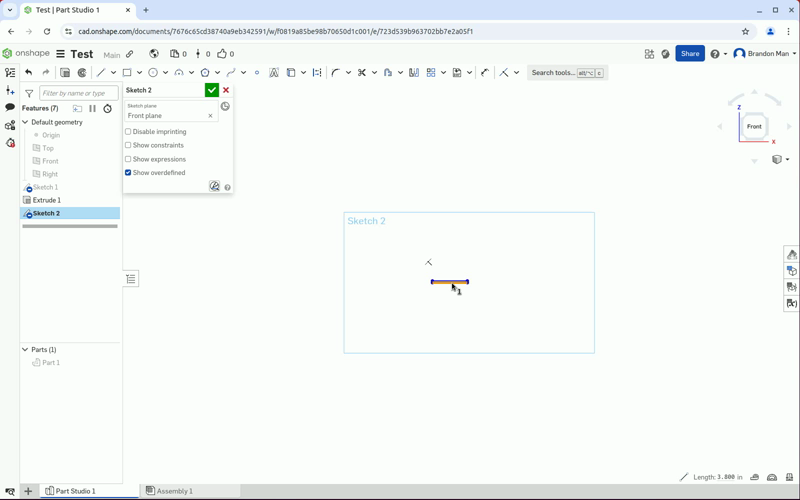
scroll(-6)
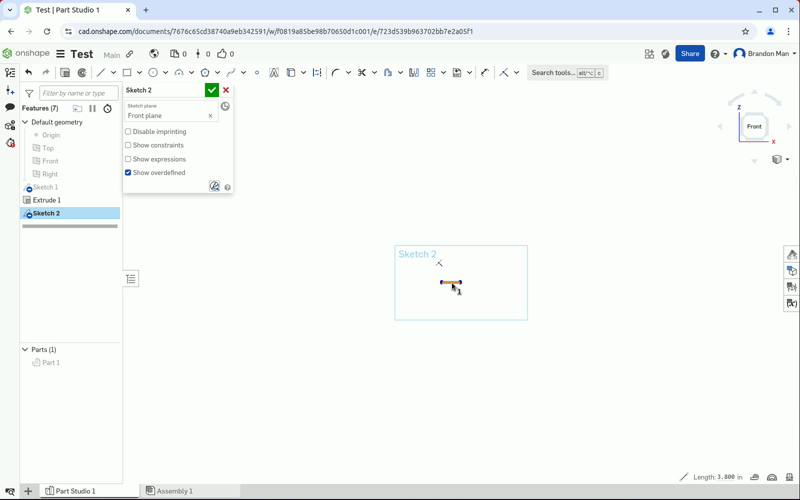
mouse_move(73, 352)
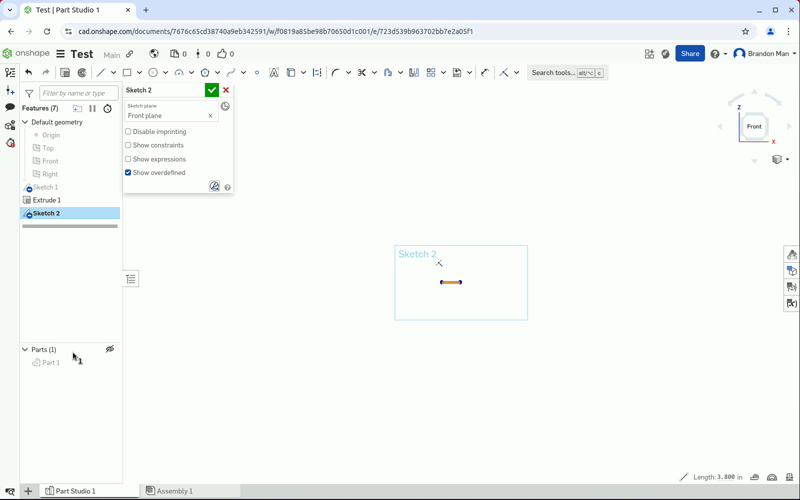
key(shift+y)
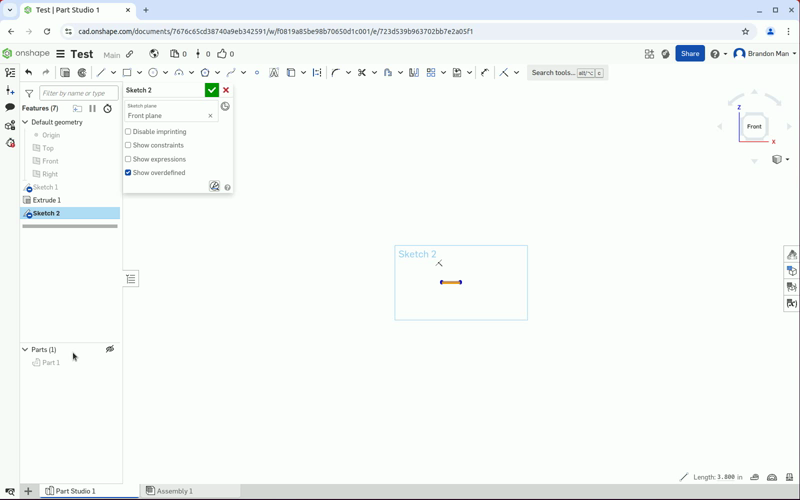
key(shift+e)
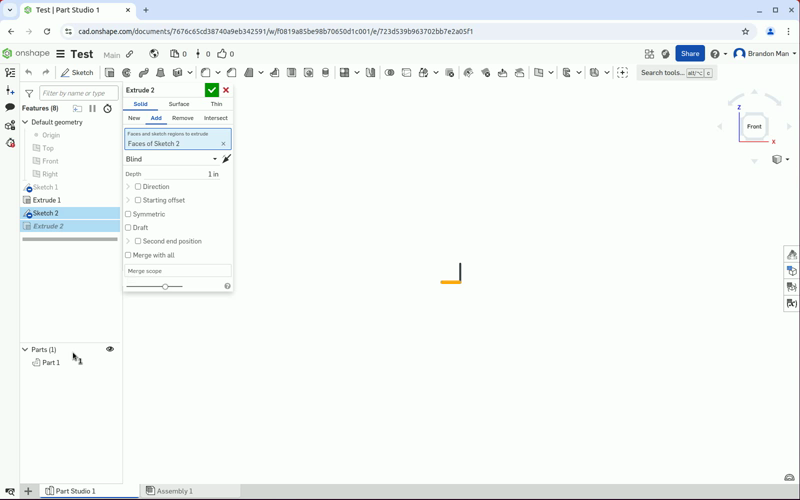
mouse_move(143, 106)
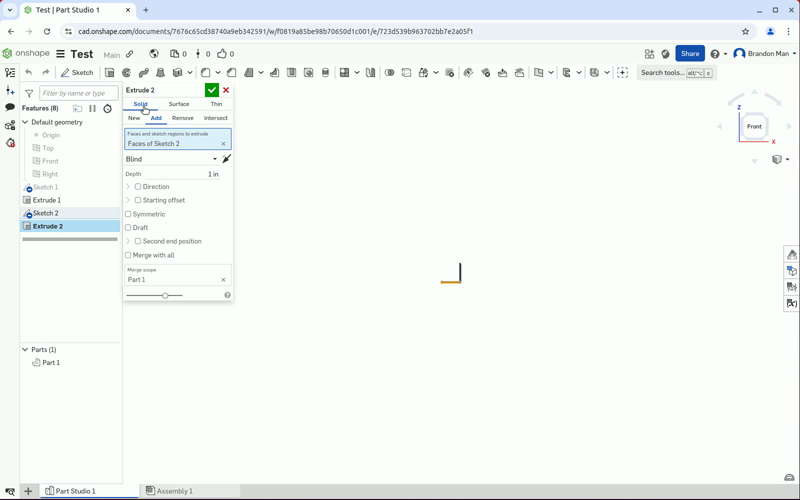
click(143, 106)
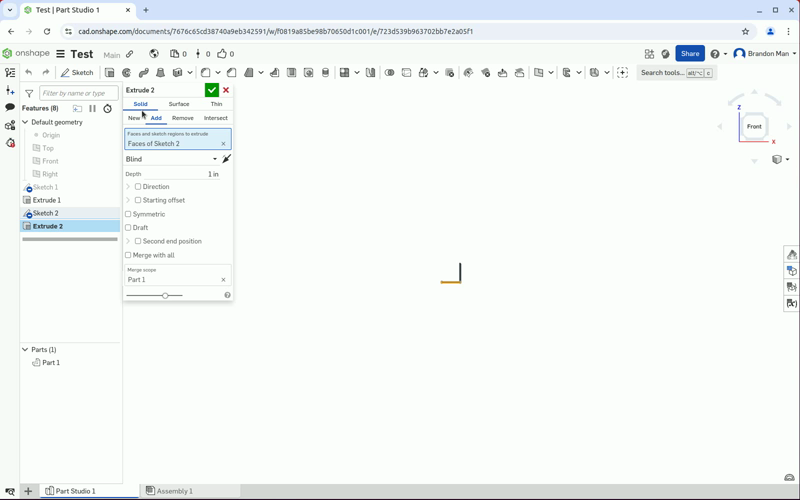
mouse_move(137, 120)
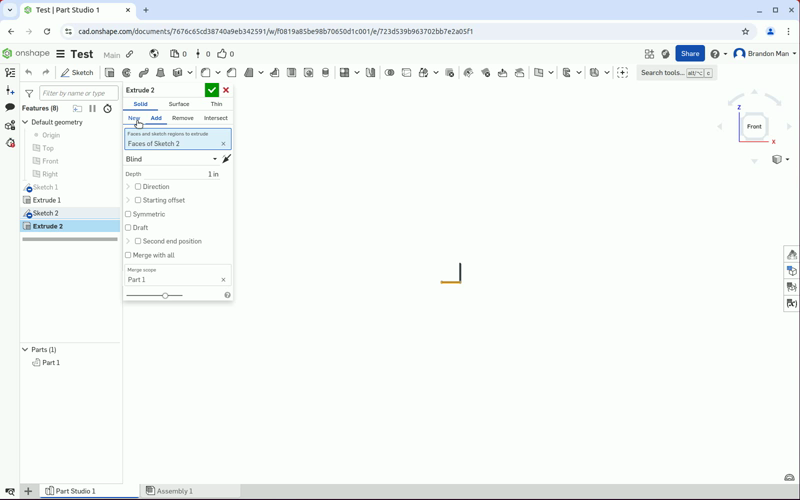
click(137, 120)
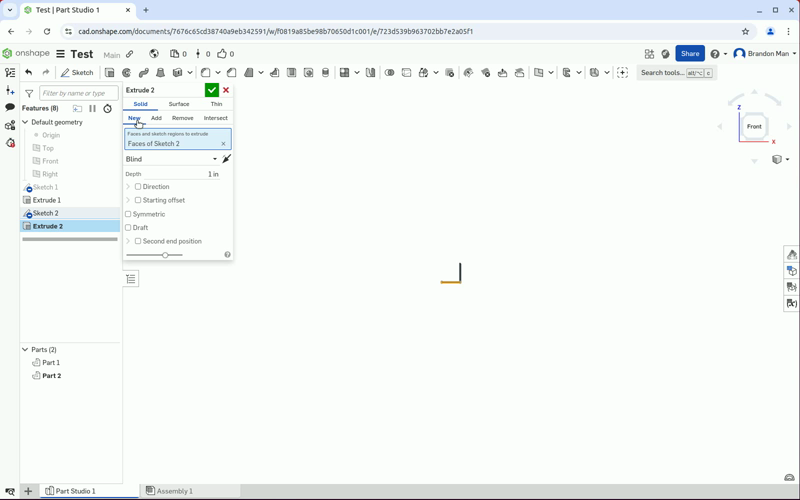
key(tab, 4)
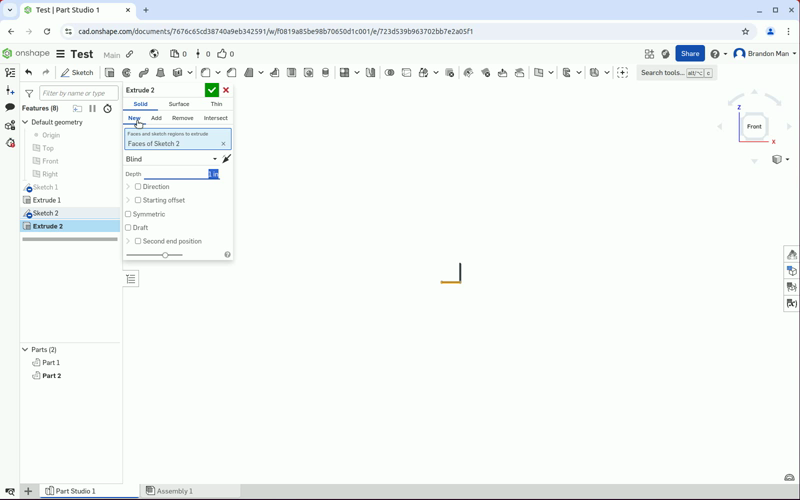
text(17.331)
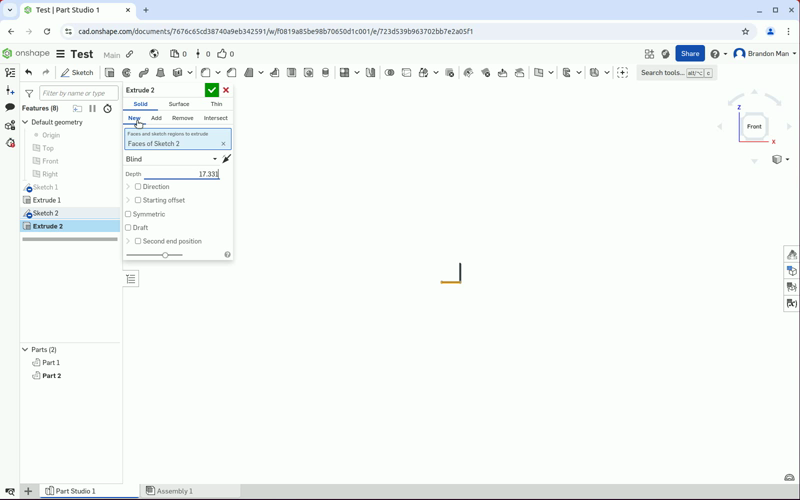
key(enter)
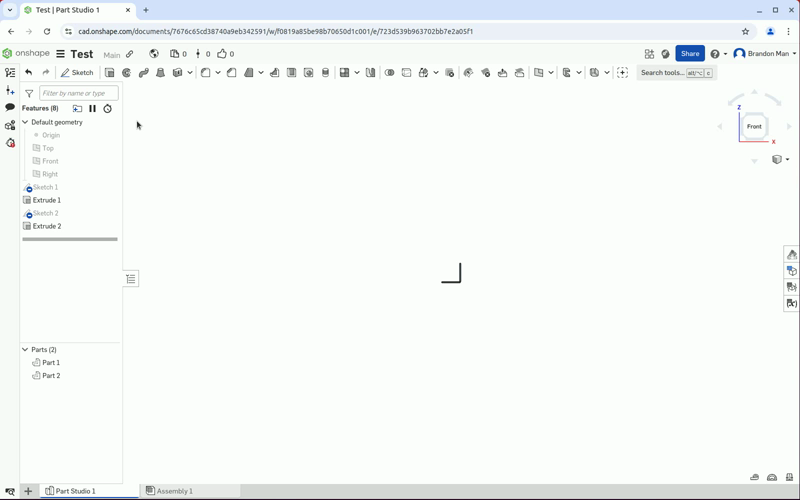
key(shift+h)
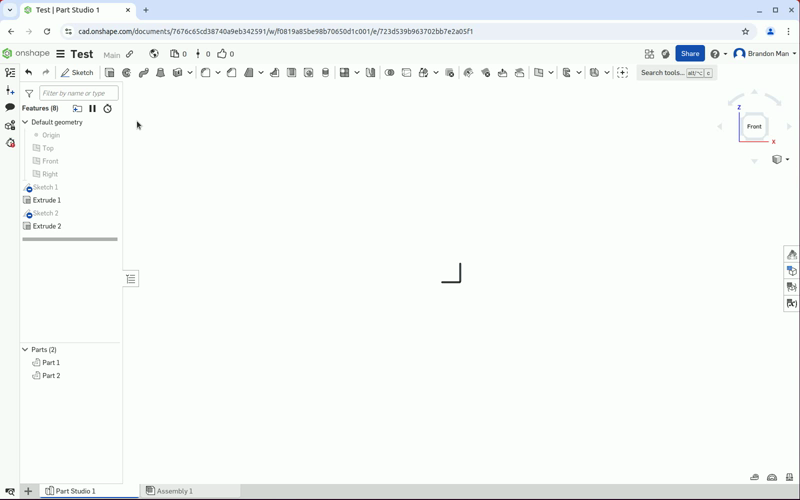
key(shift+h)
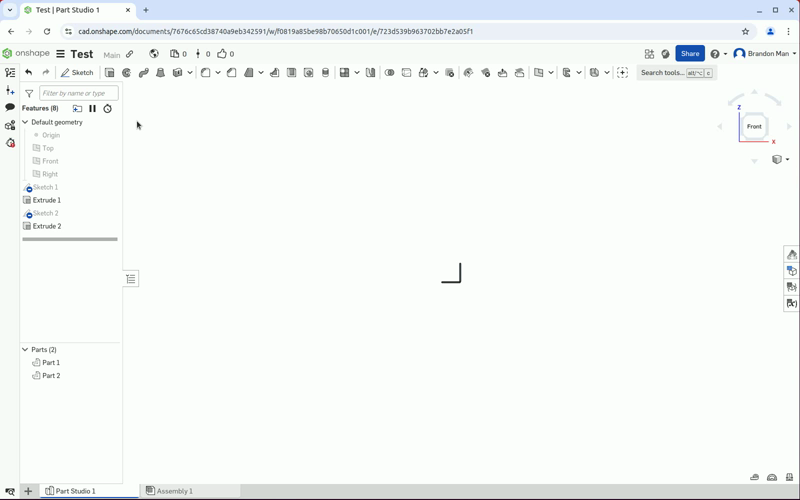
mouse_move(73, 189)
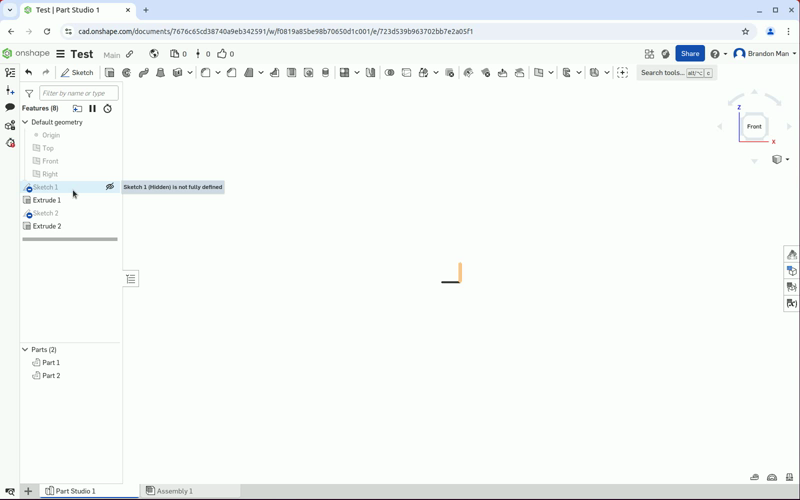
click(73, 189)
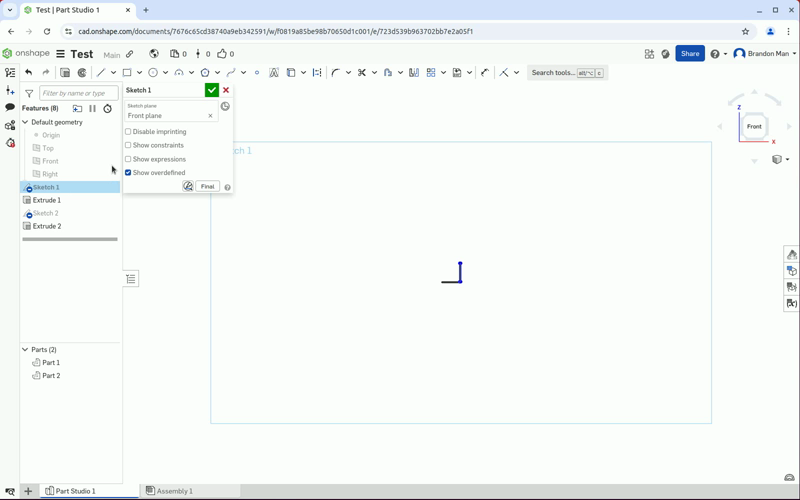
mouse_move(229, 92)
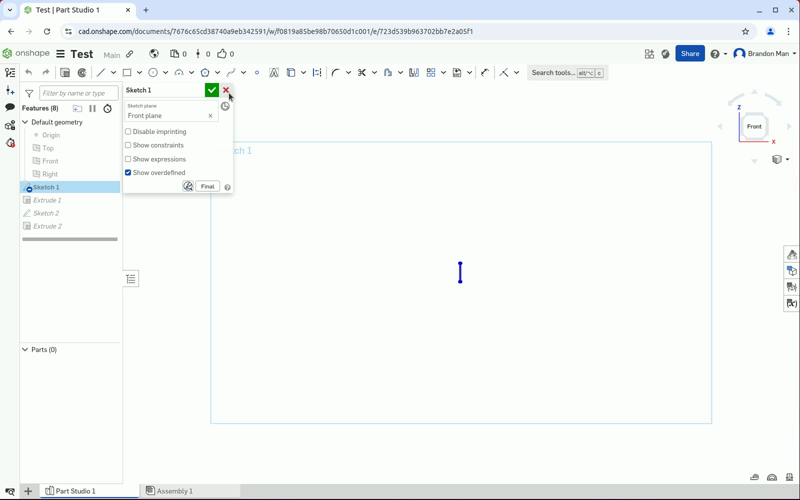
click(229, 92)
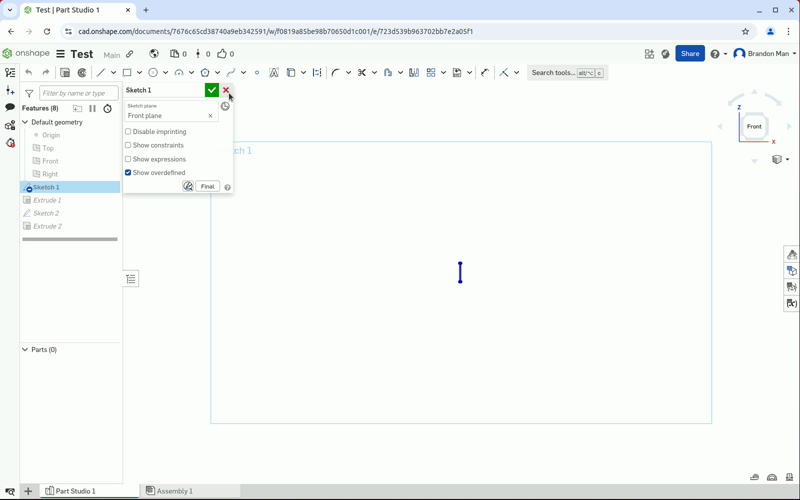
key(shift+s)
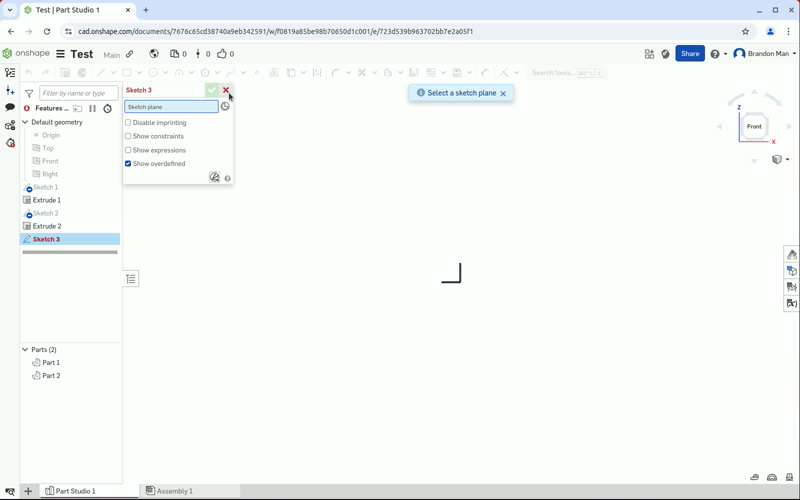
mouse_move(73, 163)
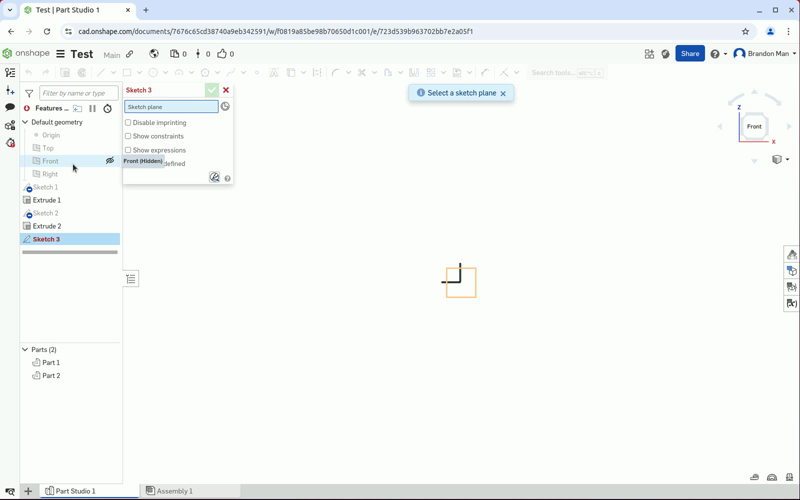
click(73, 163)
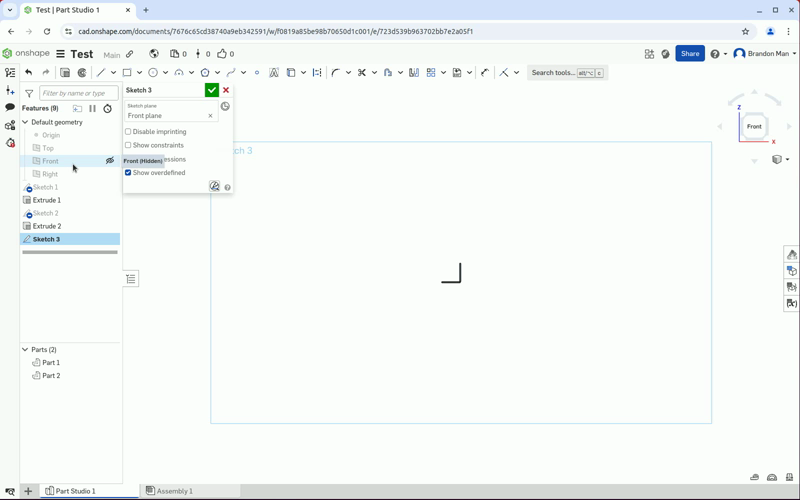
mouse_move(73, 352)
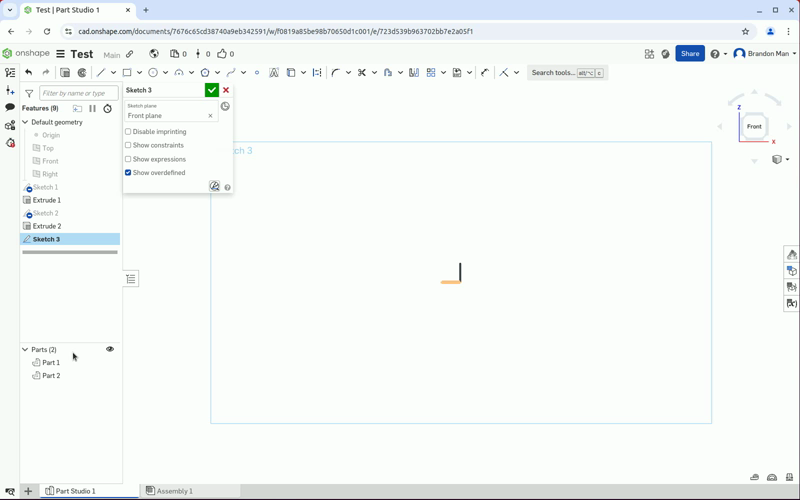
key(y)
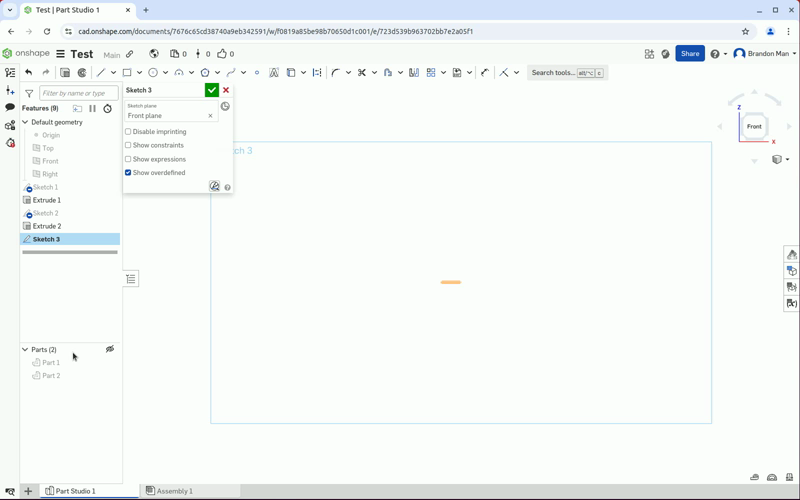
key(l)
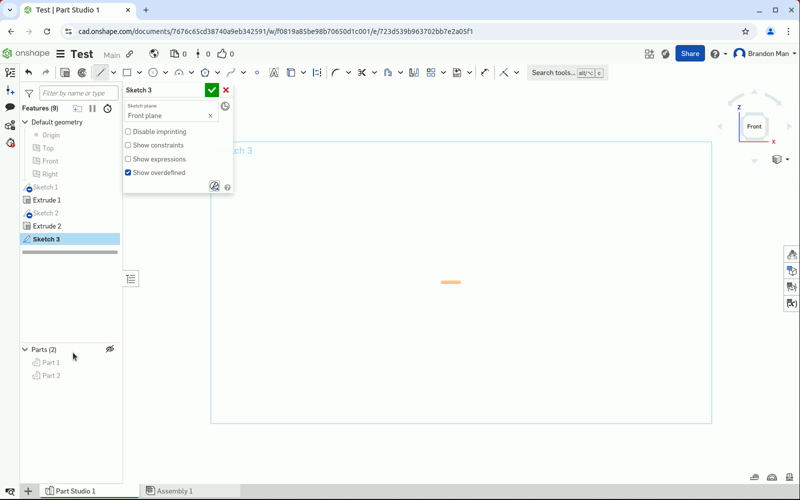
key_down(shift)
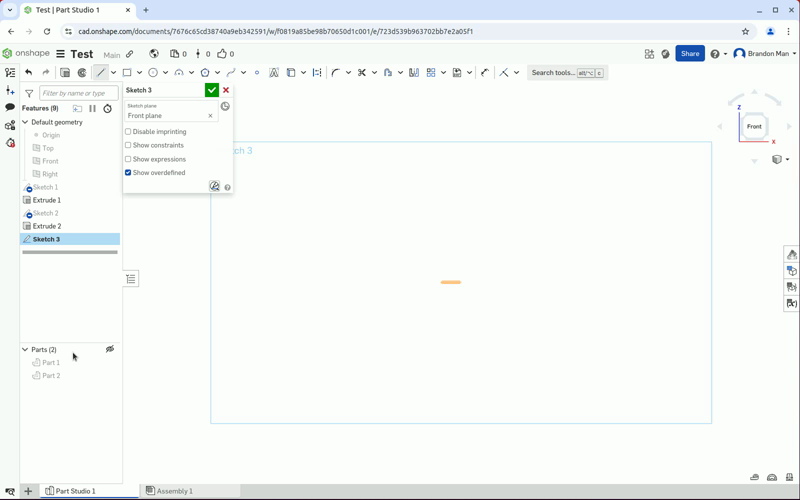
mouse_move(459, 282)
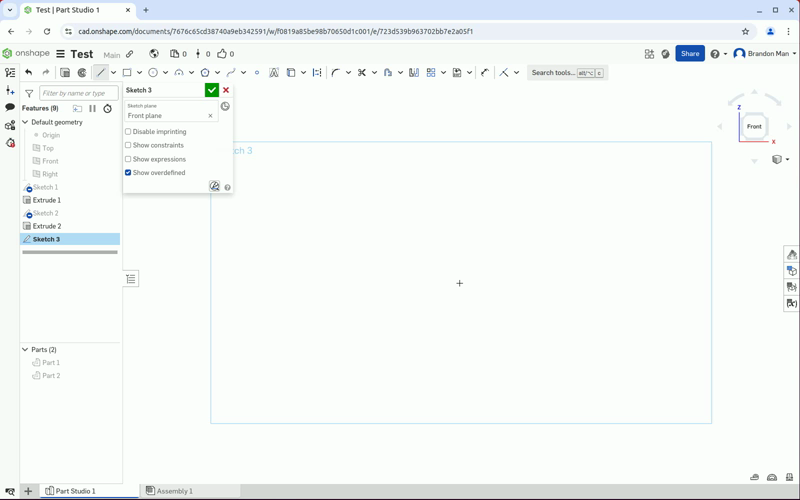
click(459, 282)
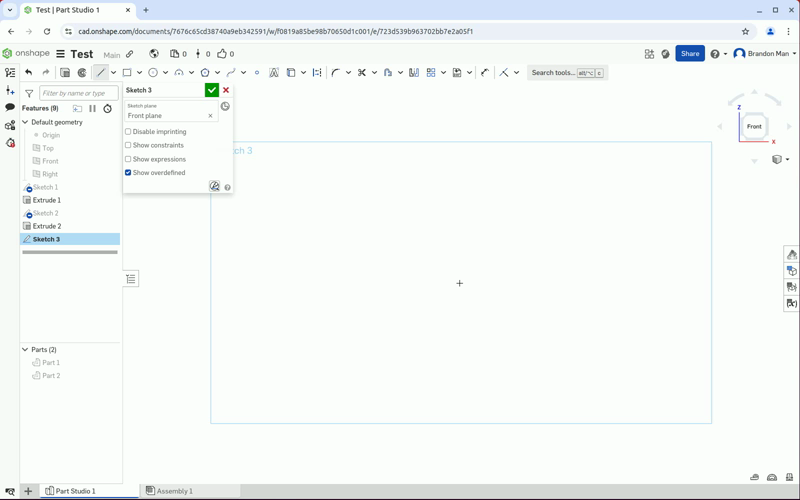
key_up(shift)
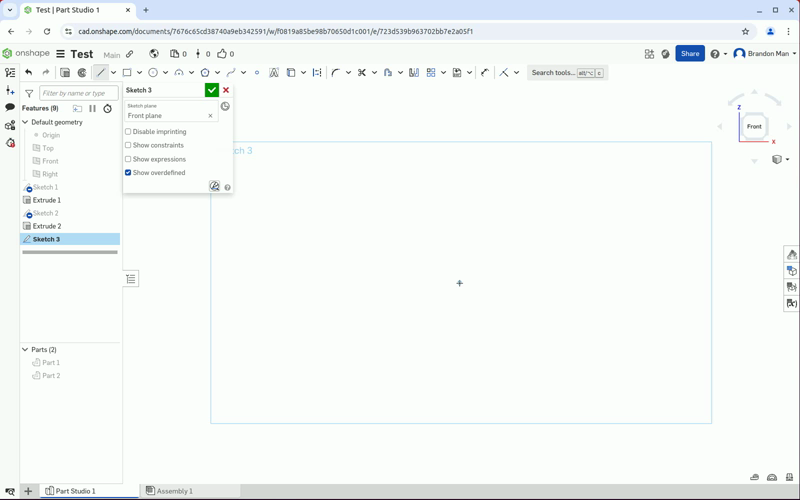
key_down(shift)
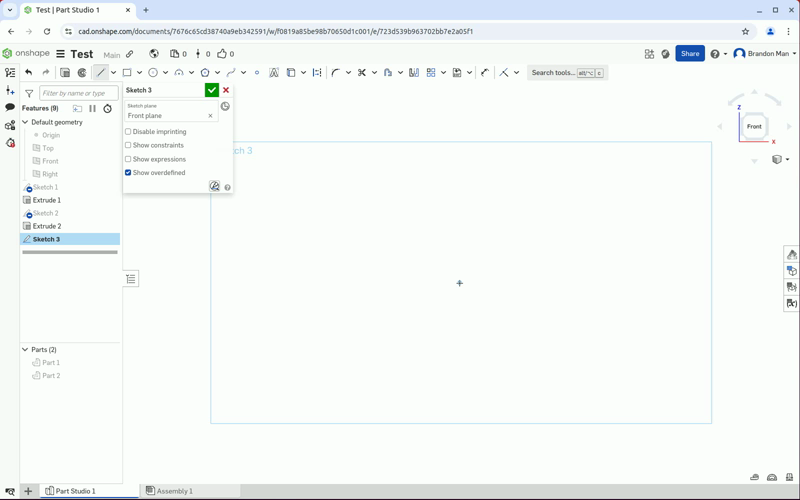
mouse_move(489, 282)
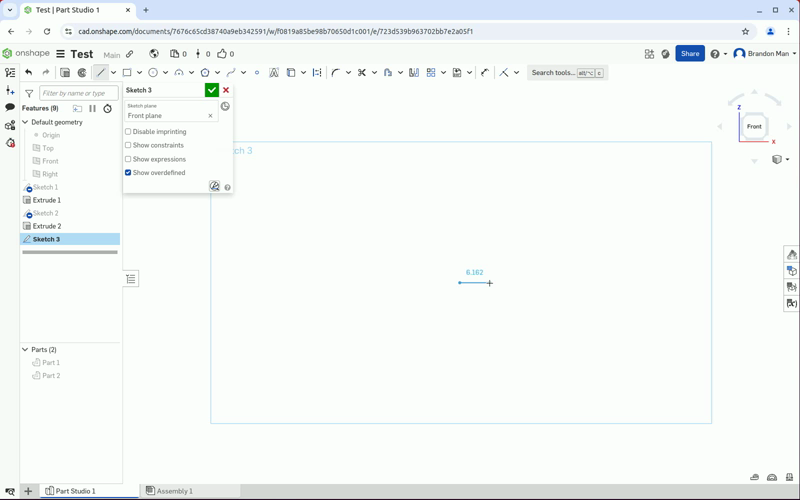
mouse_move(461, 282)
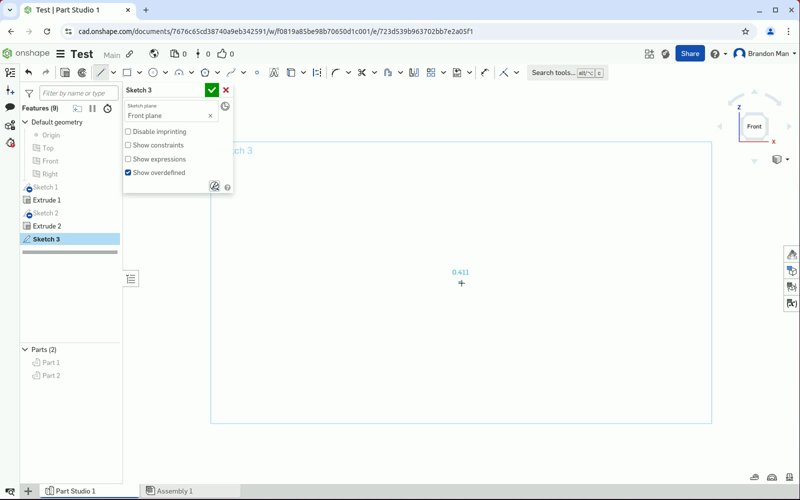
scroll(6)
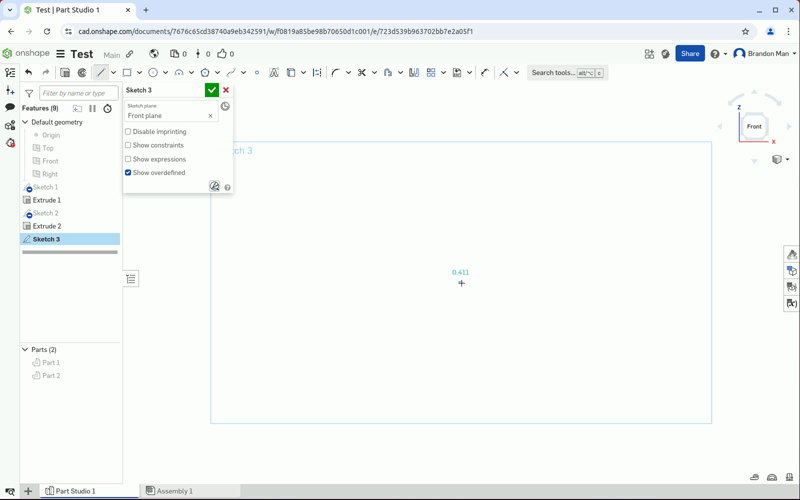
scroll(6)
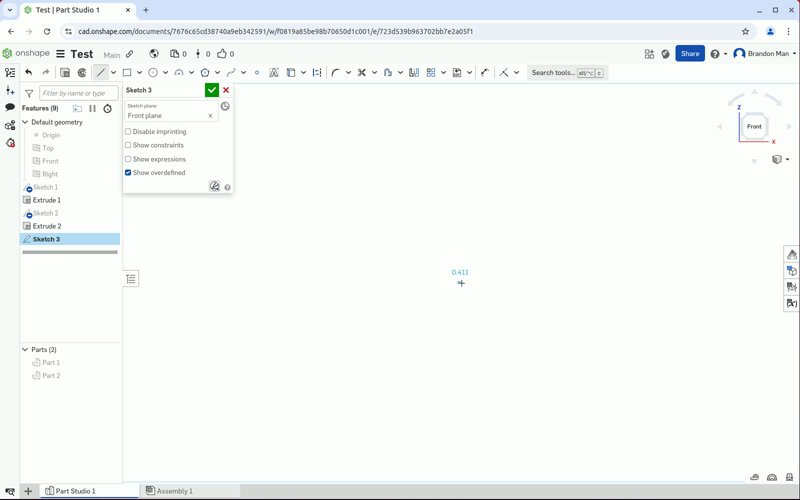
scroll(6)
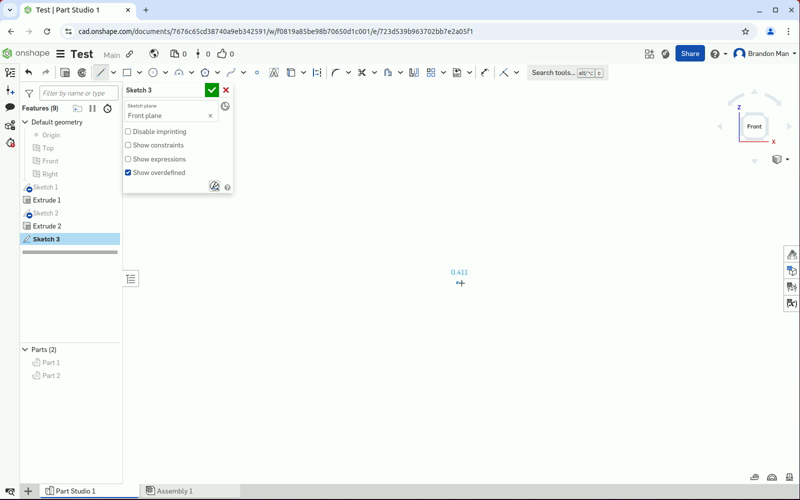
scroll(6)
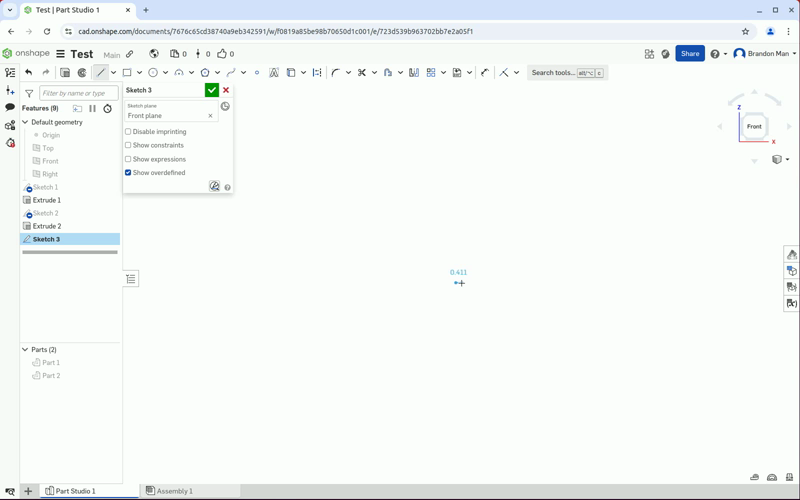
scroll(6)
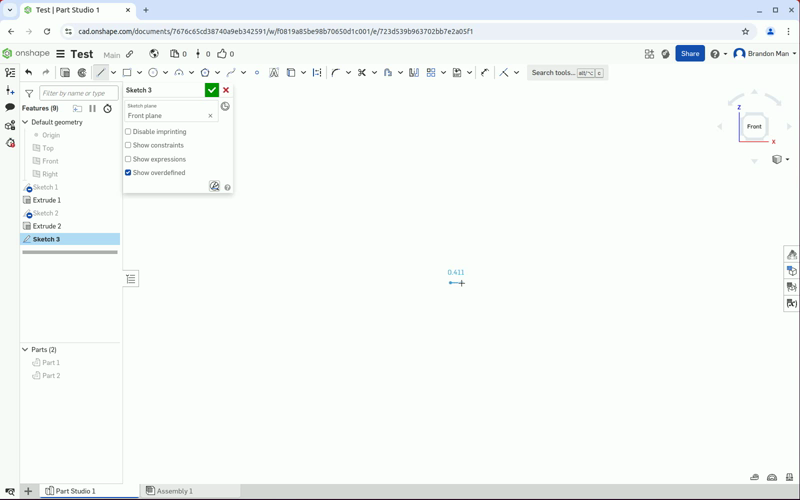
scroll(6)
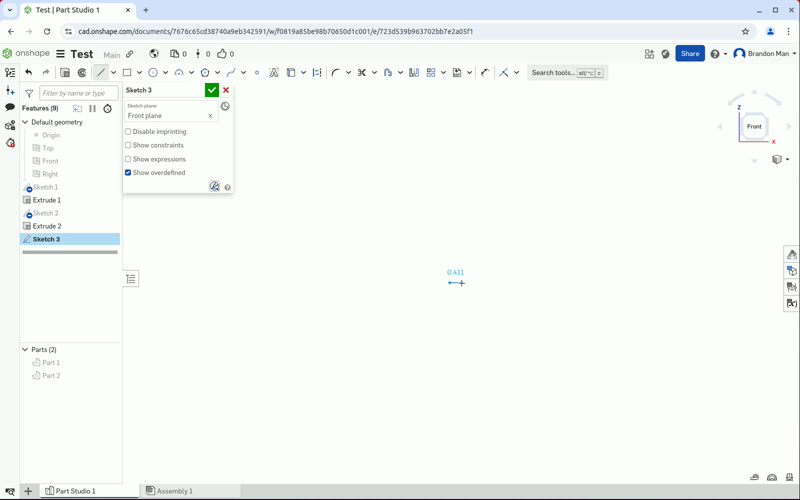
scroll(6)
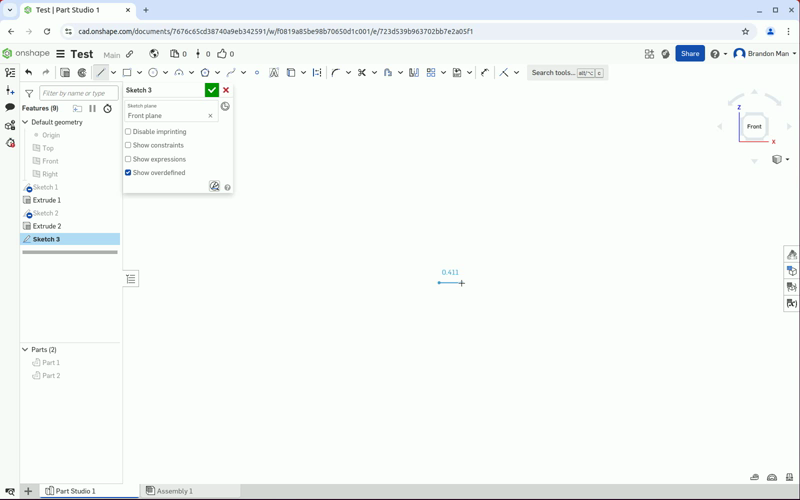
click(461, 282)
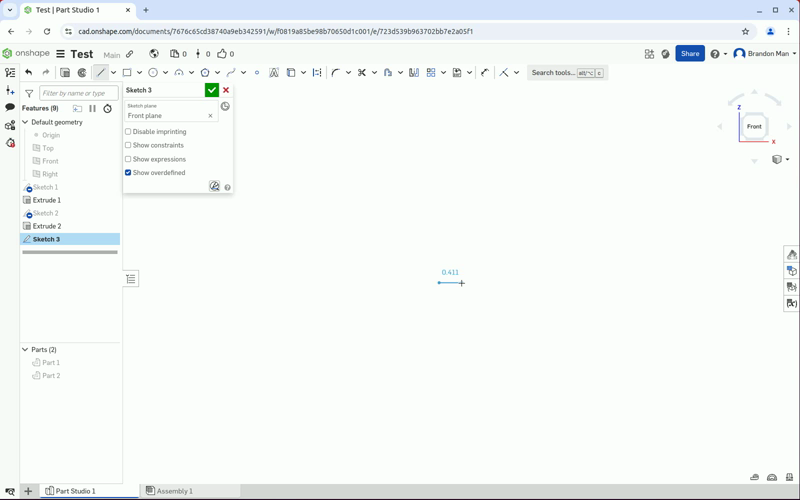
scroll(-6)
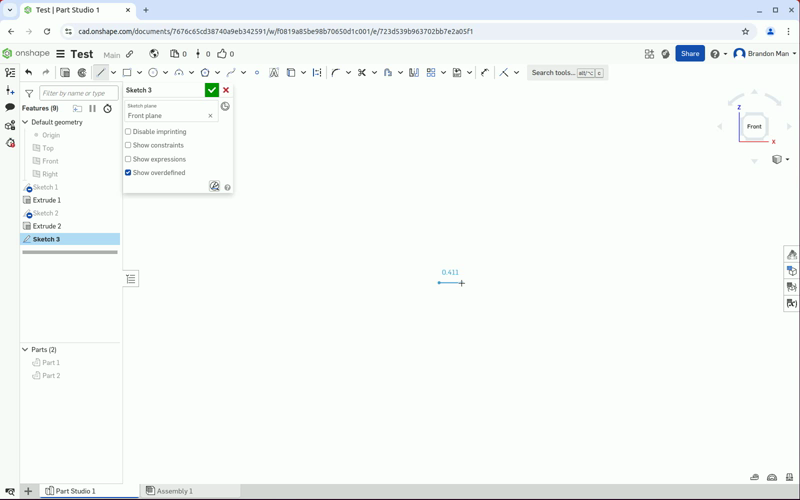
scroll(-6)
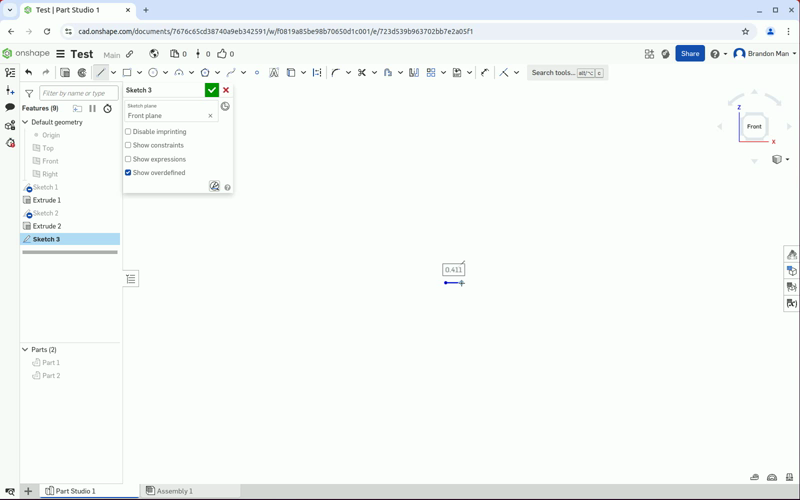
scroll(-6)
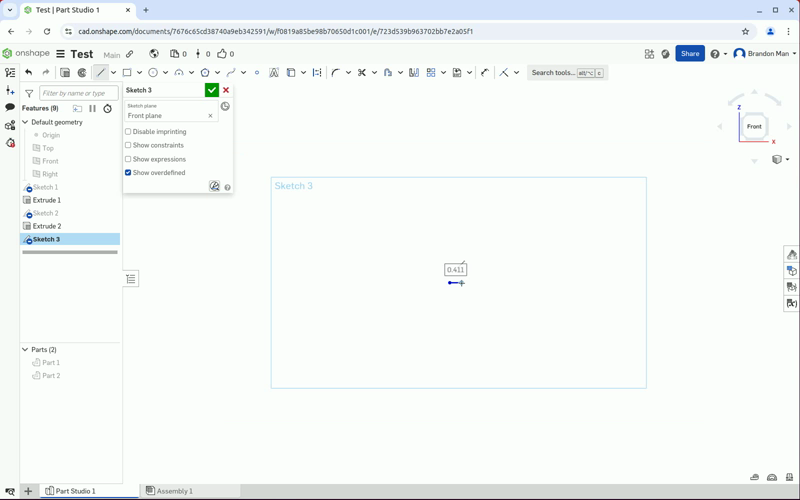
scroll(-6)
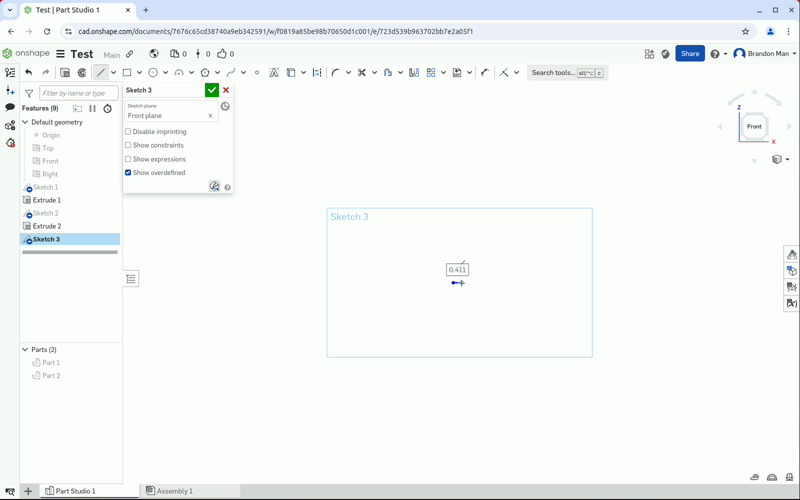
scroll(-6)
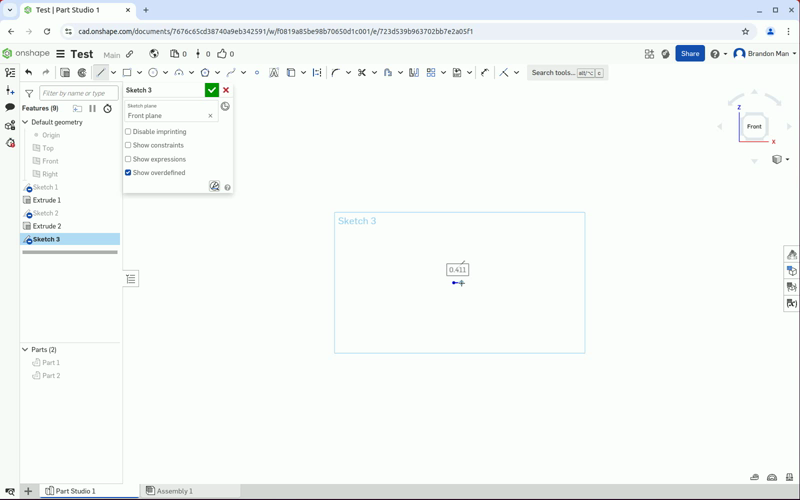
scroll(-6)
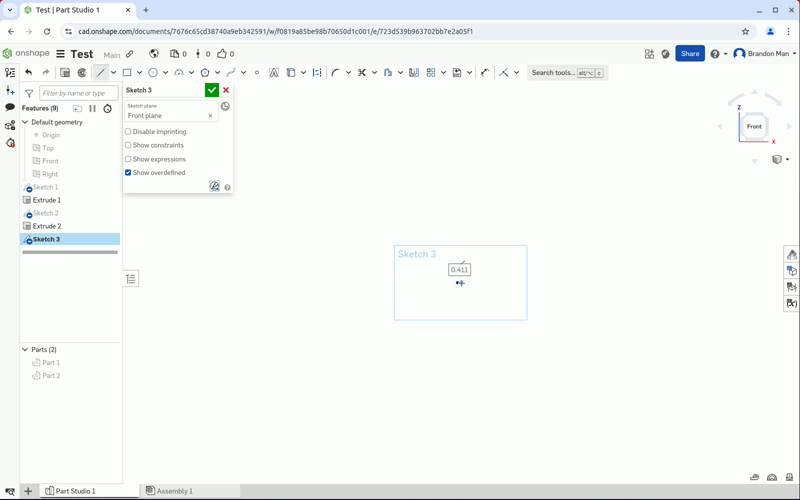
scroll(-6)
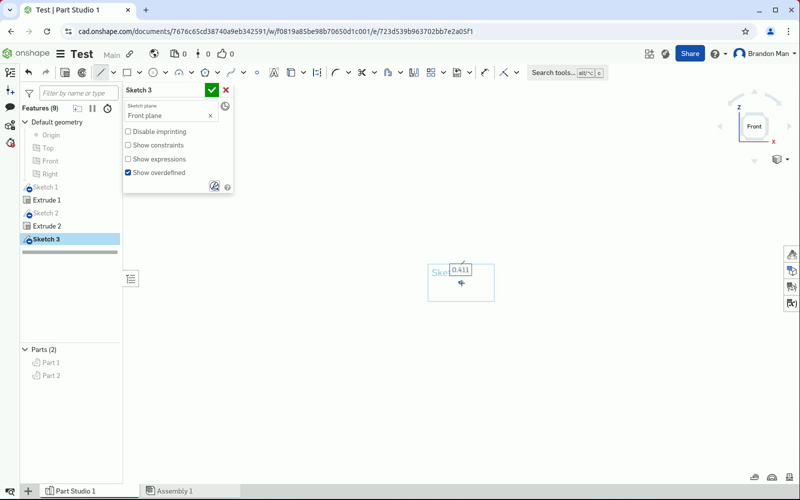
key_up(shift)
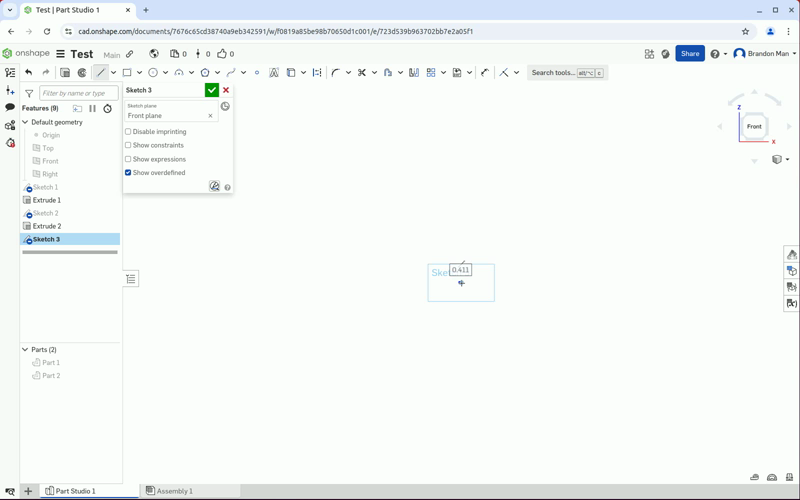
key_down(shift)
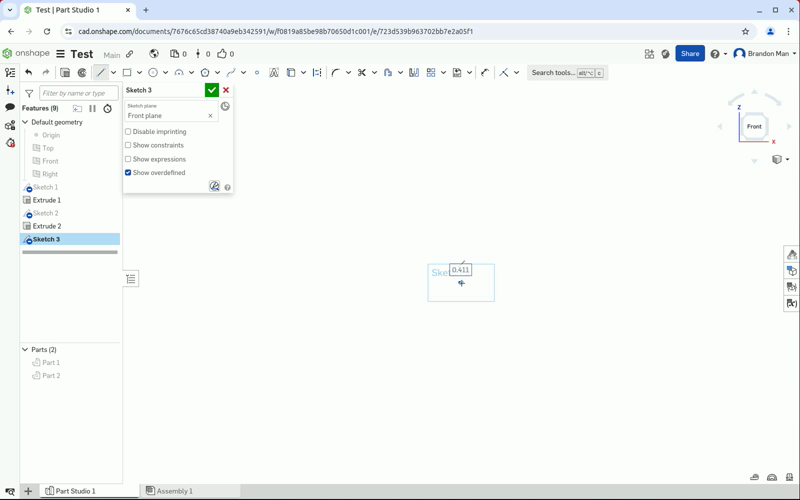
mouse_move(492, 282)
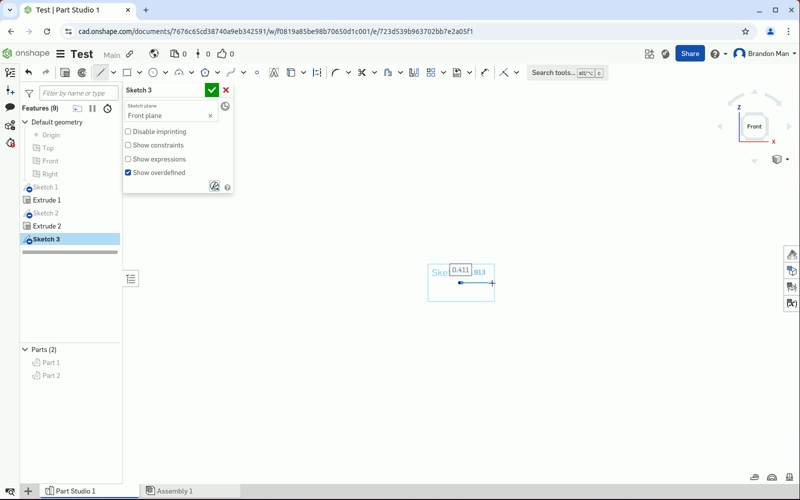
mouse_move(461, 280)
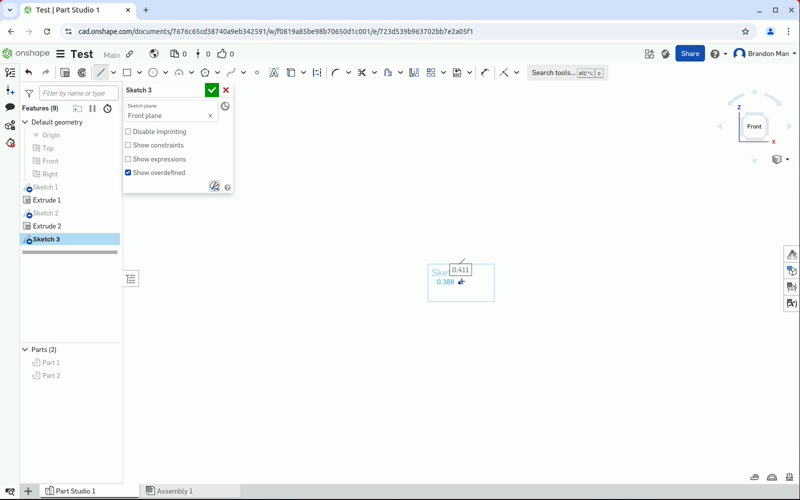
scroll(6)
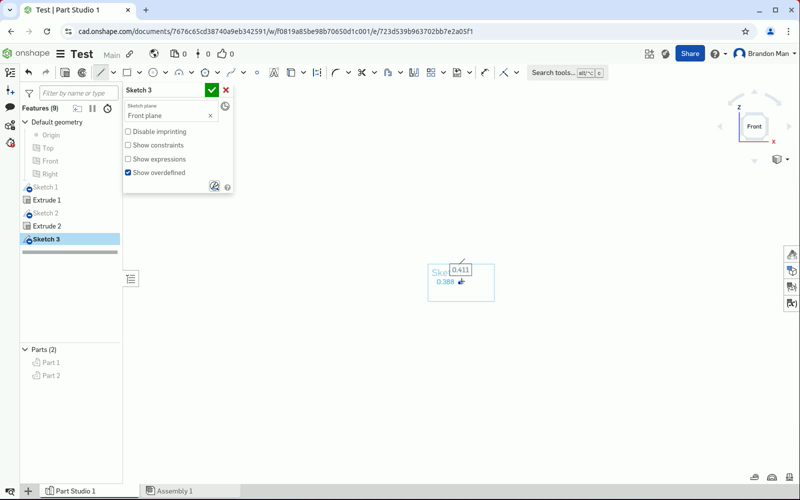
scroll(6)
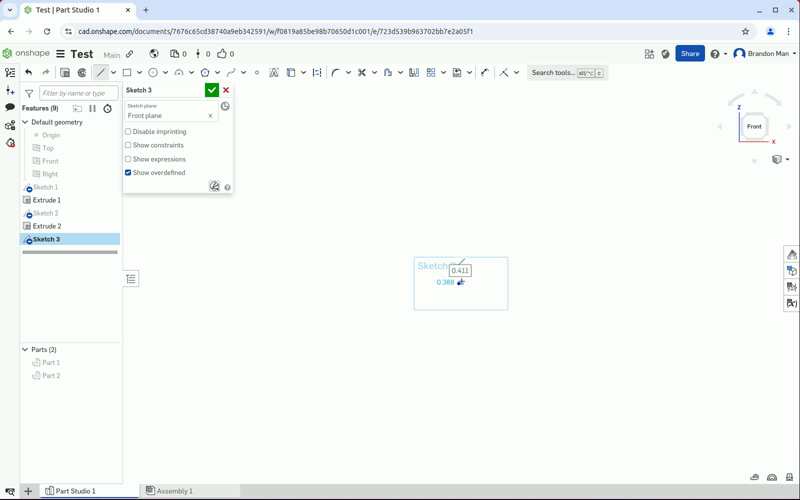
scroll(6)
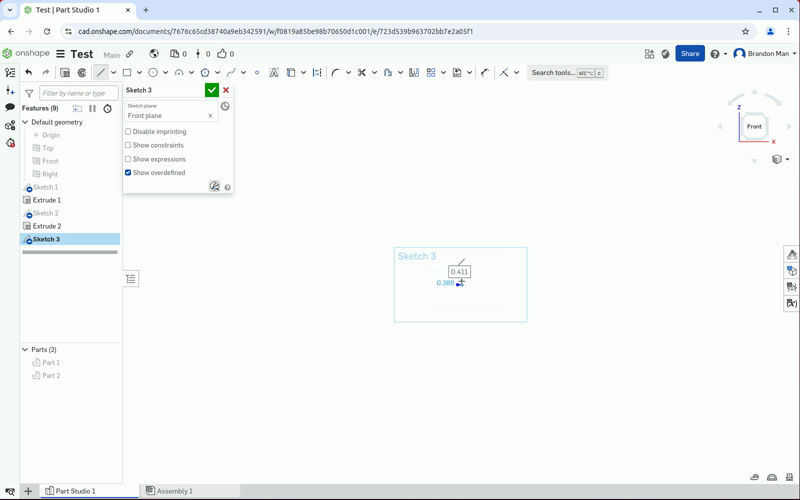
scroll(6)
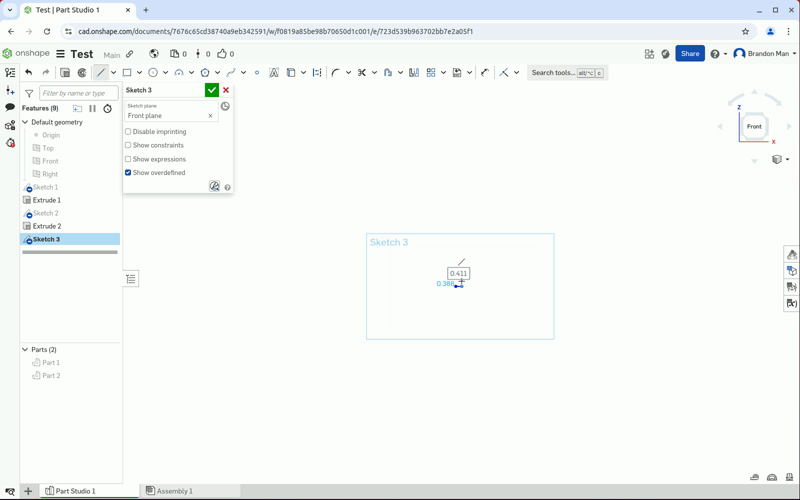
scroll(6)
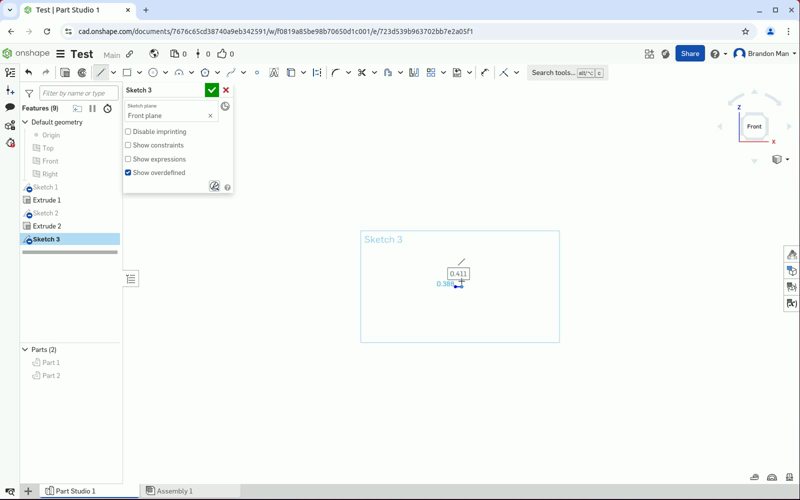
scroll(6)
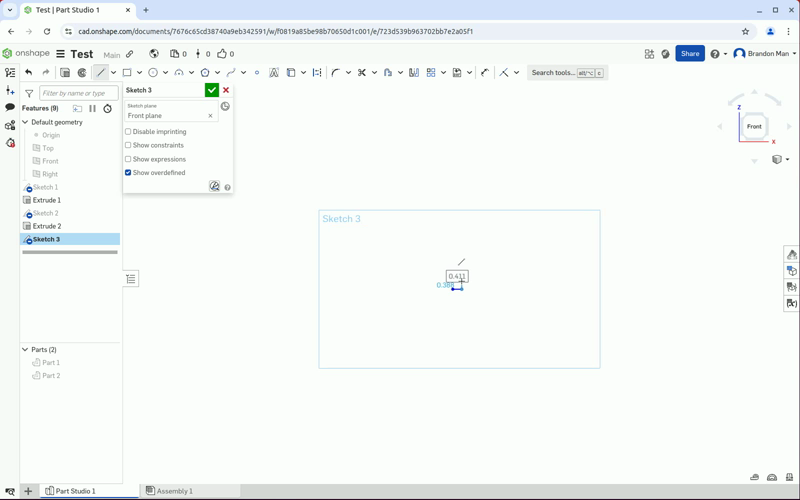
scroll(6)
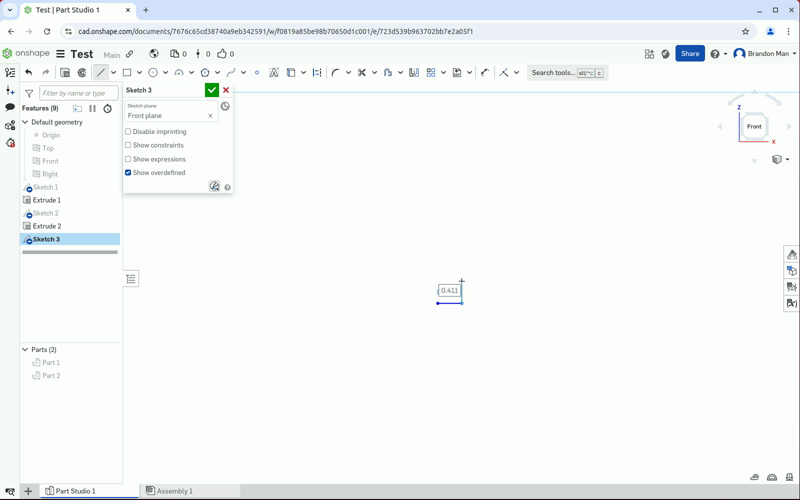
click(461, 280)
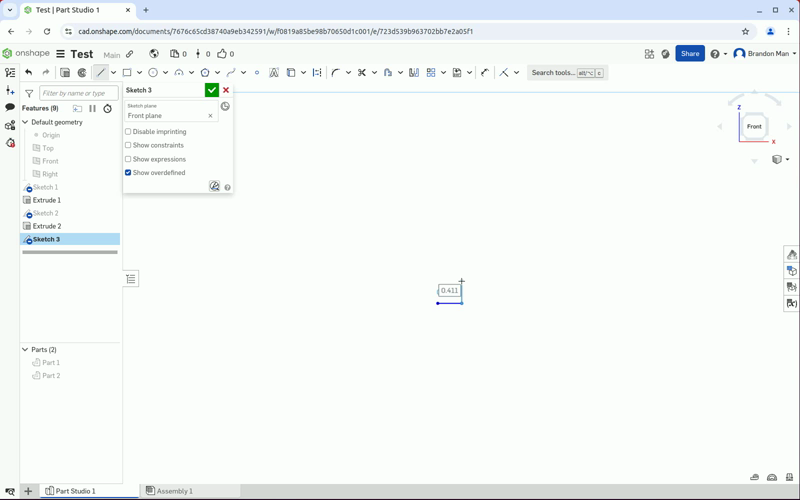
scroll(-6)
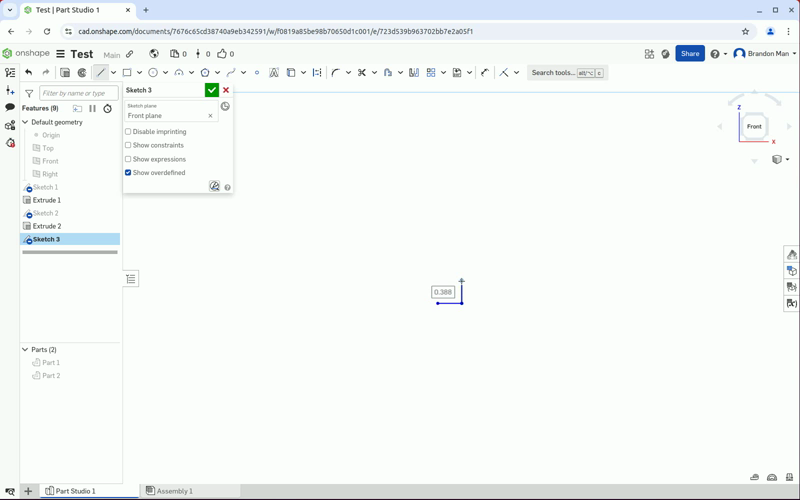
scroll(-6)
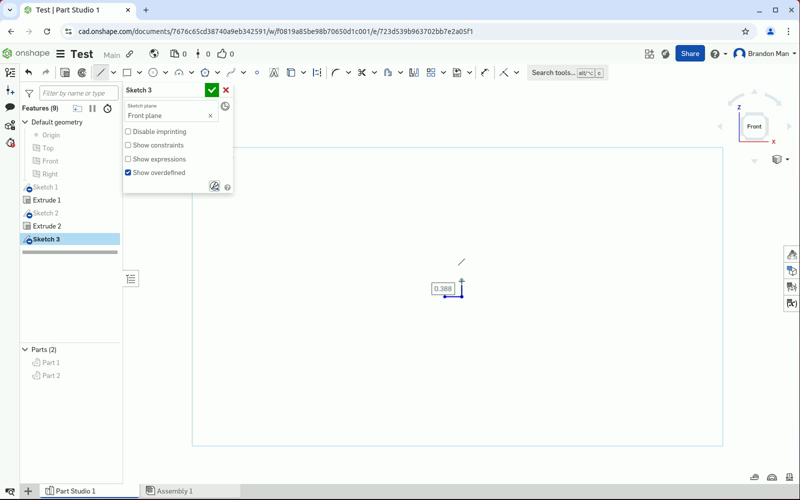
scroll(-6)
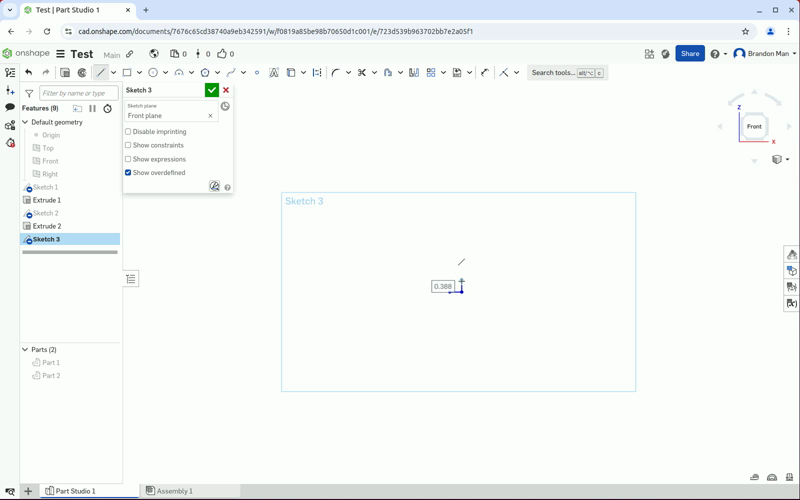
scroll(-6)
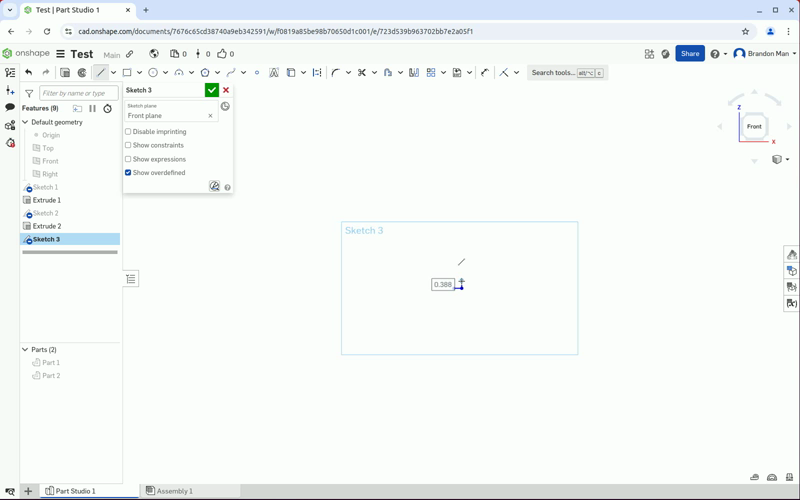
scroll(-6)
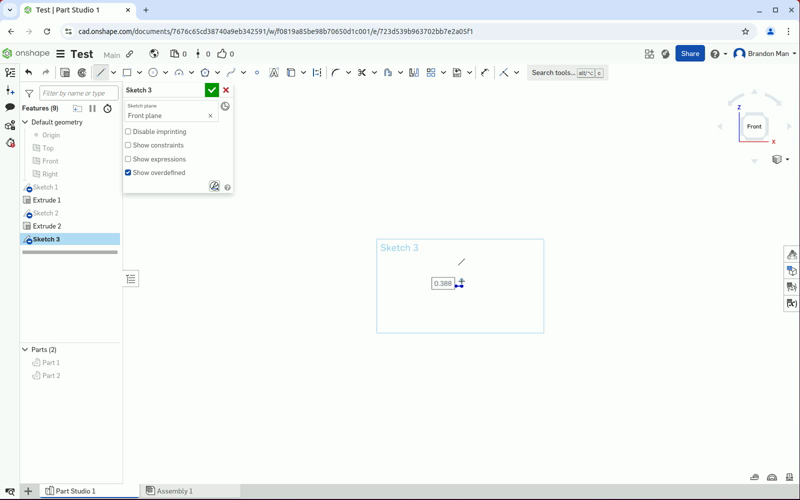
scroll(-6)
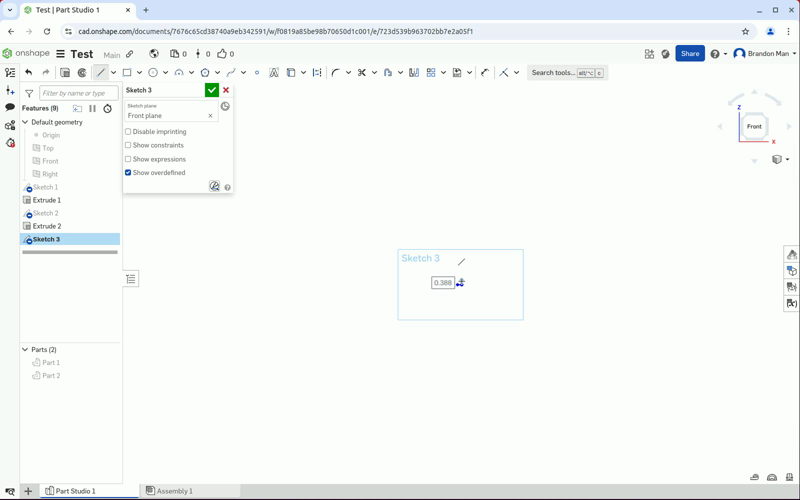
scroll(-6)
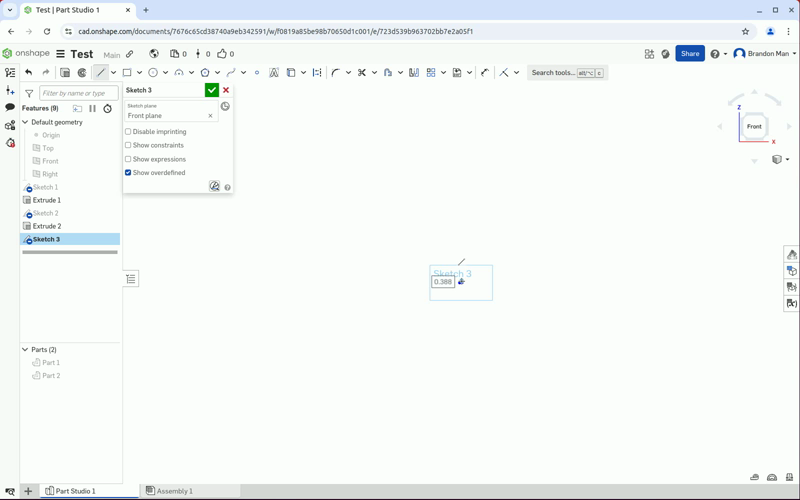
key_up(shift)
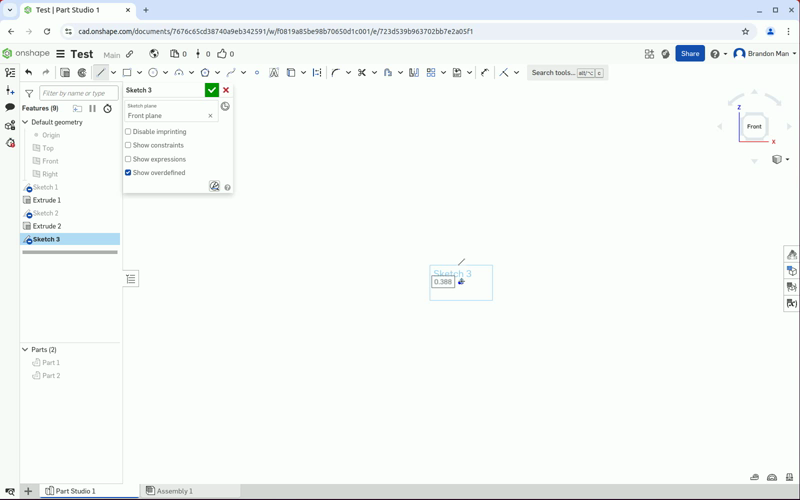
key_down(shift)
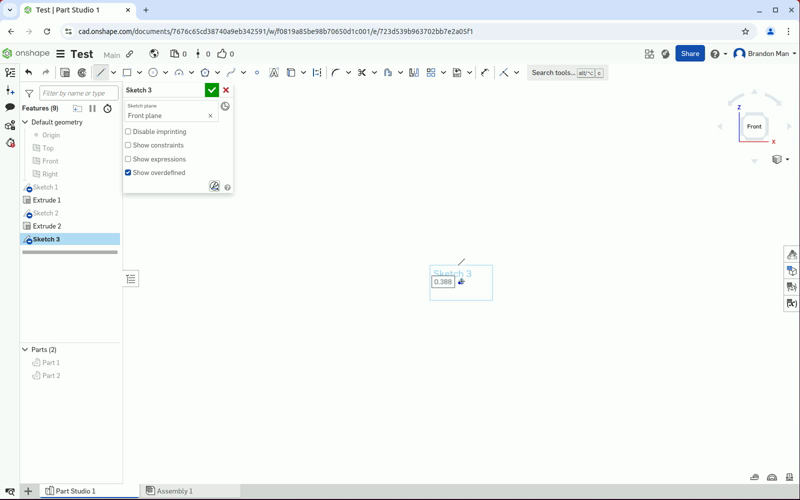
mouse_move(492, 280)
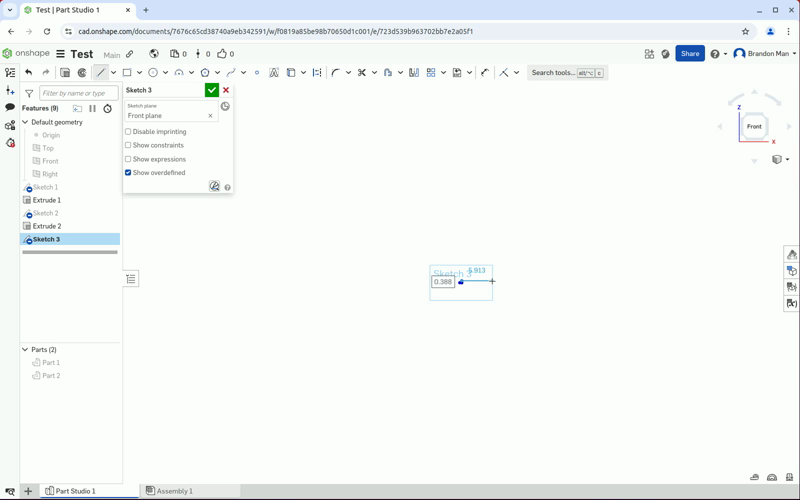
mouse_move(459, 280)
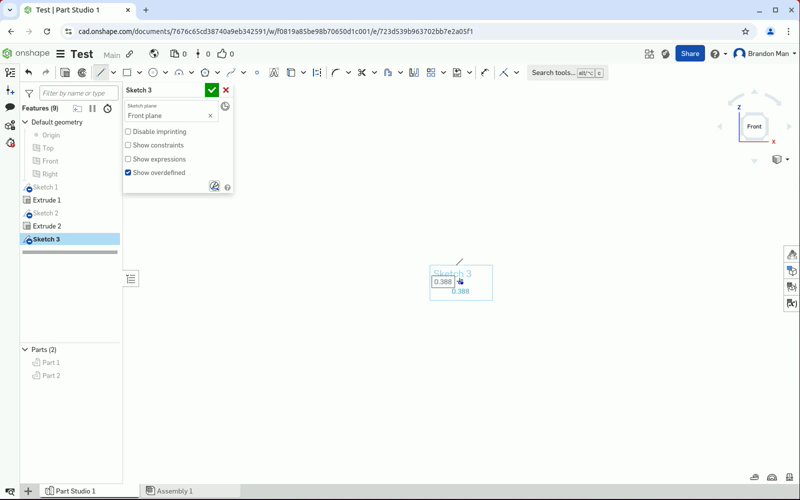
scroll(6)
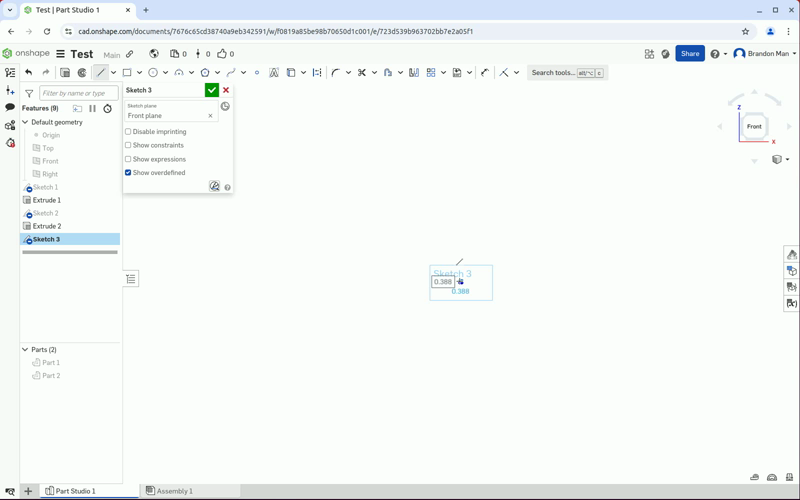
scroll(6)
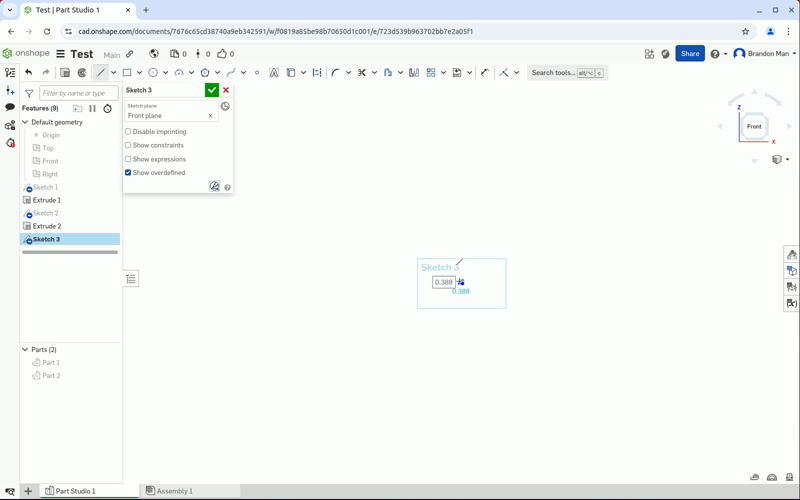
scroll(6)
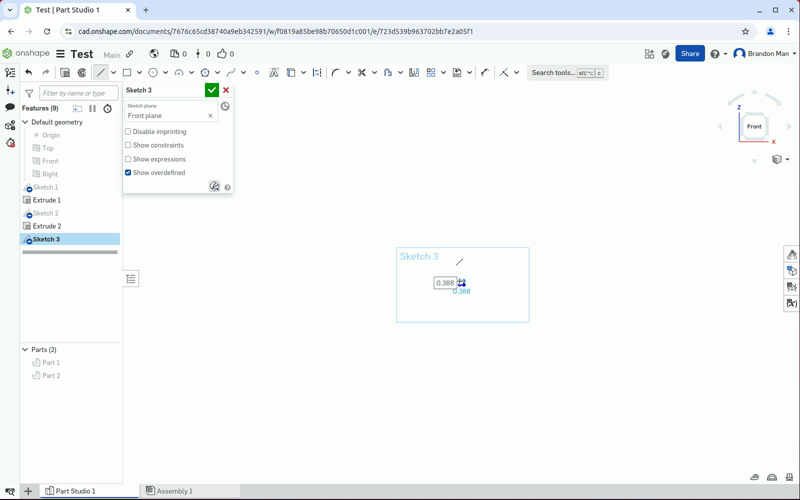
scroll(6)
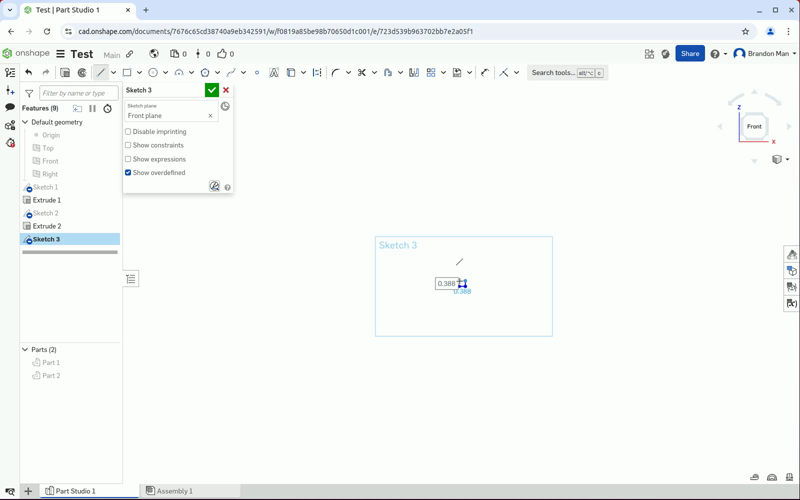
scroll(6)
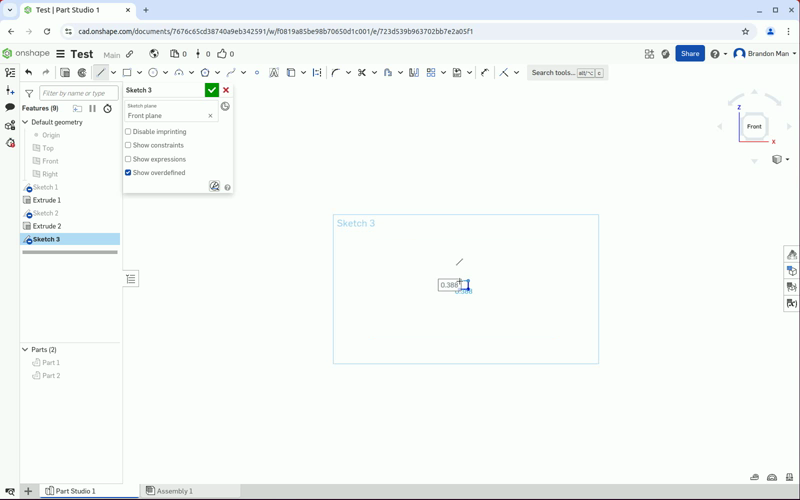
scroll(6)
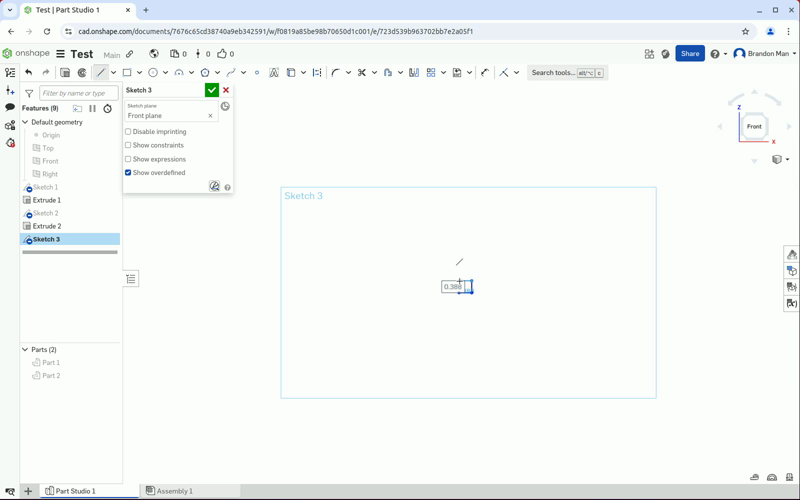
scroll(6)
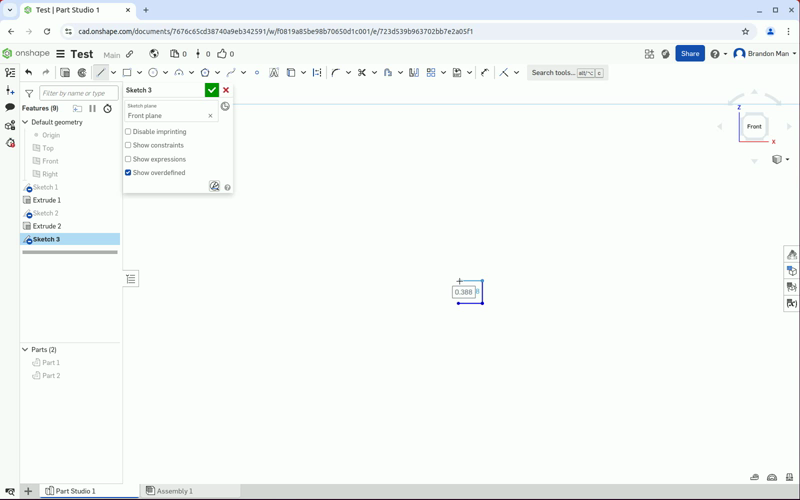
click(459, 280)
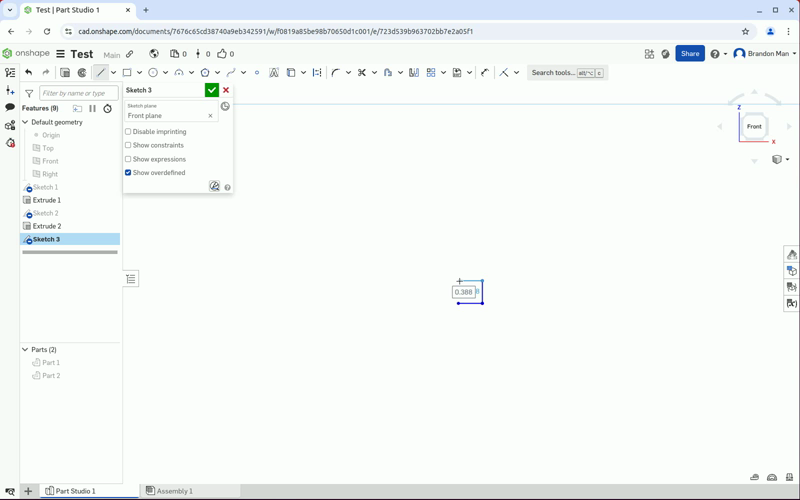
scroll(-6)
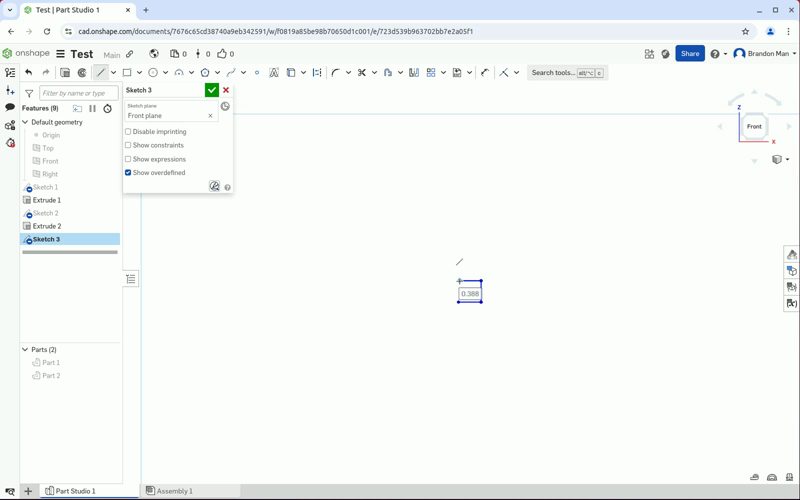
scroll(-6)
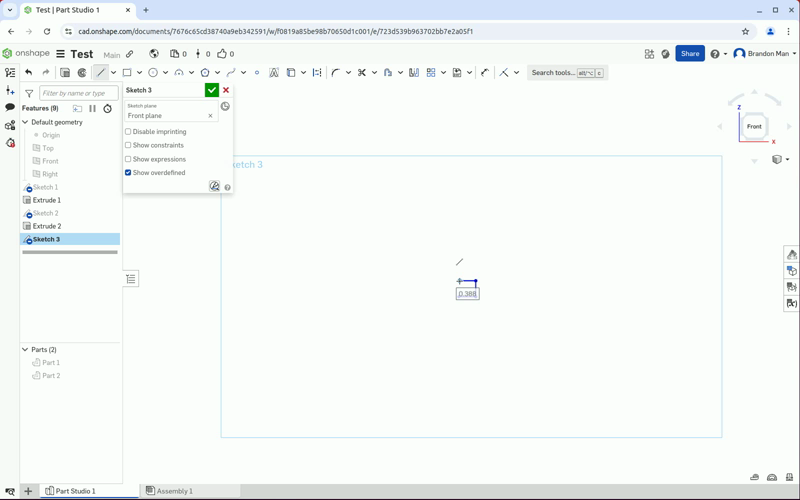
scroll(-6)
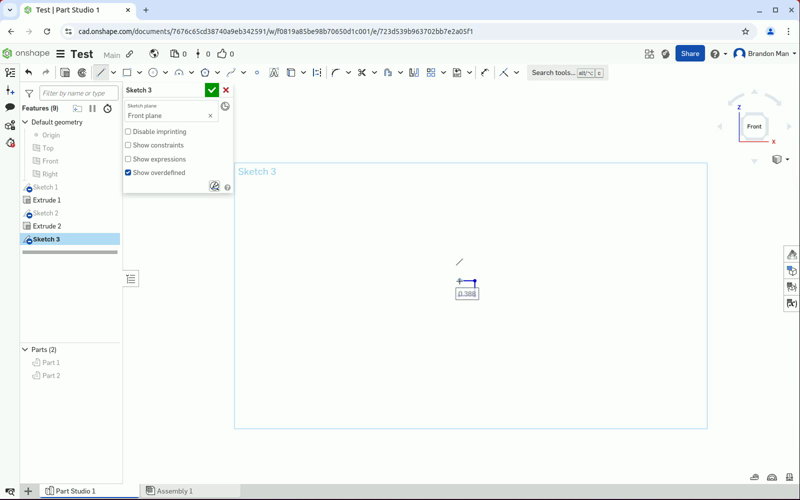
scroll(-6)
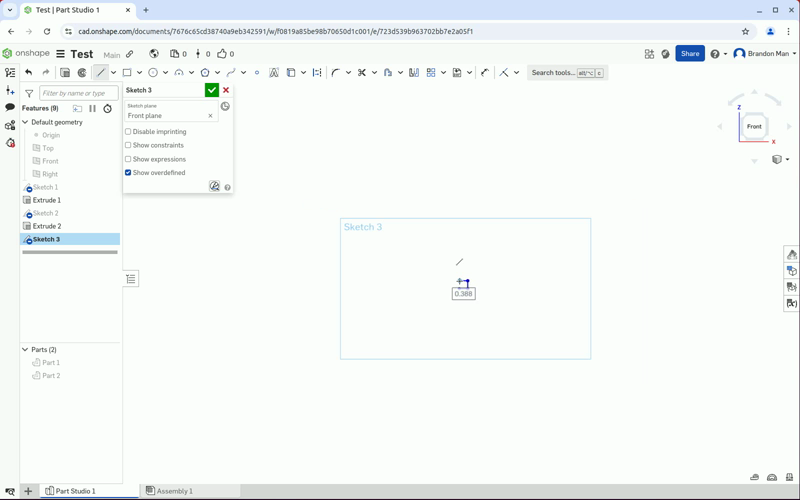
scroll(-6)
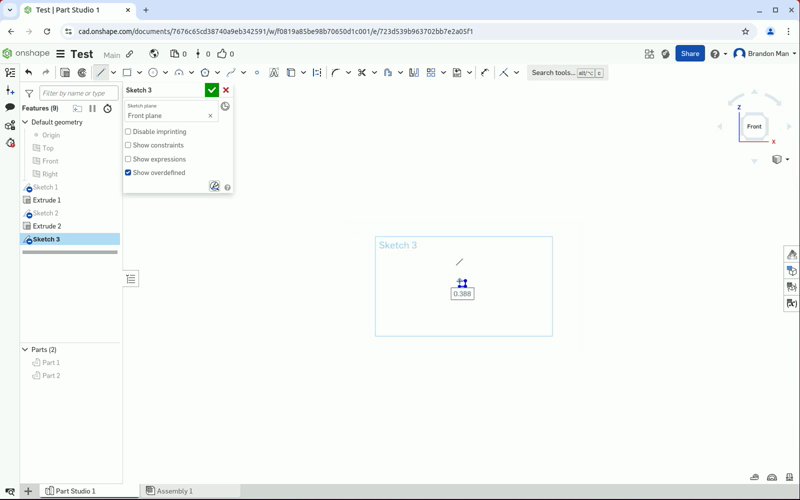
scroll(-6)
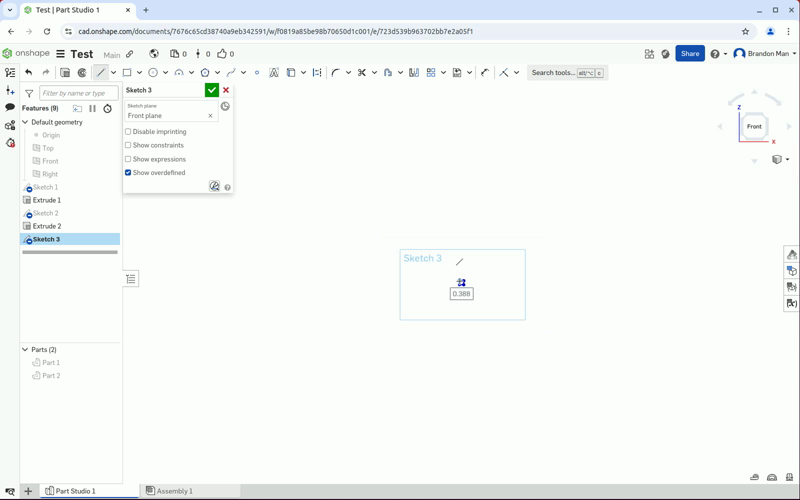
scroll(-6)
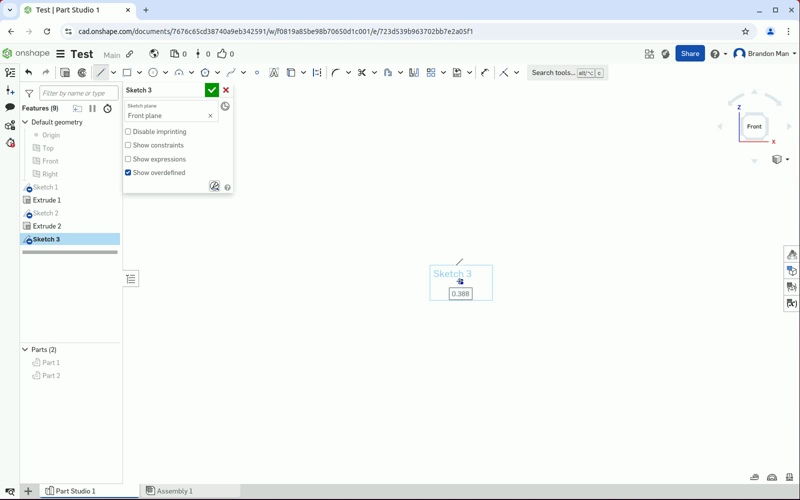
key_up(shift)
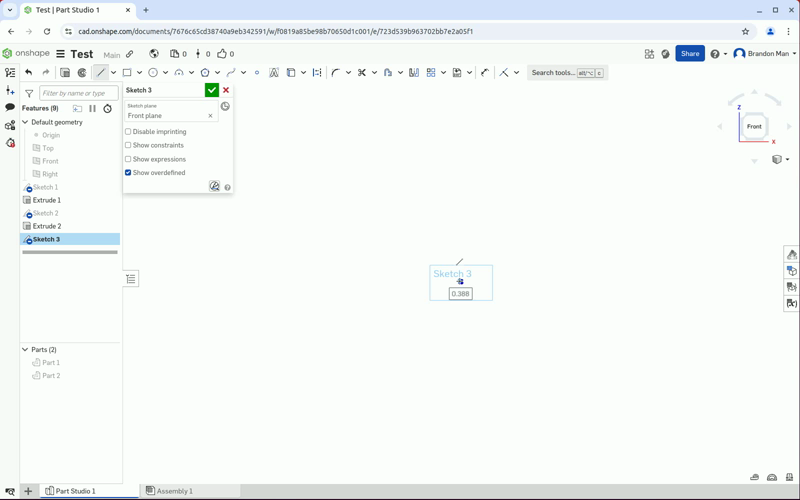
mouse_move(489, 280)
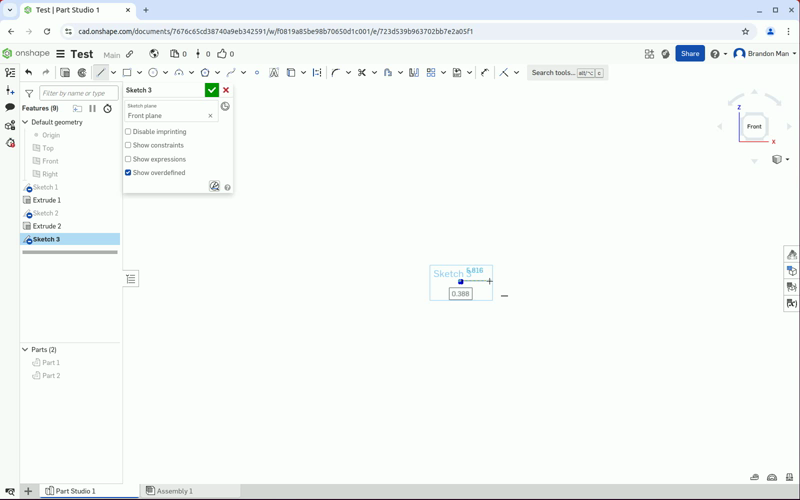
key_down(shift)
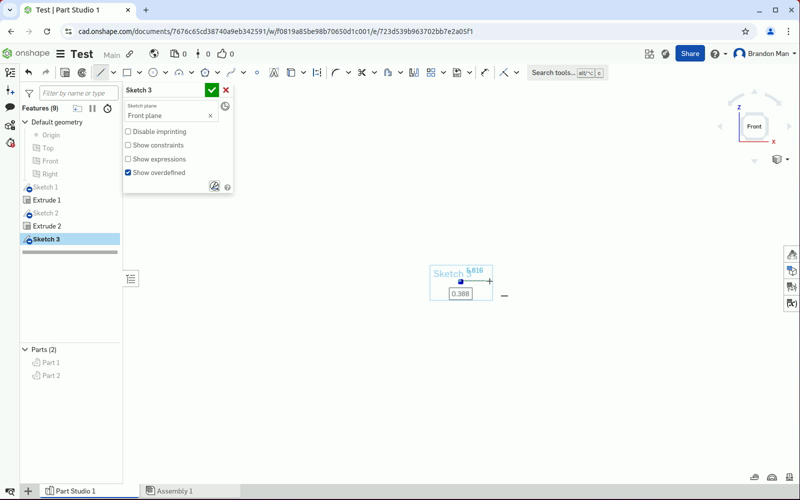
mouse_move(459, 282)
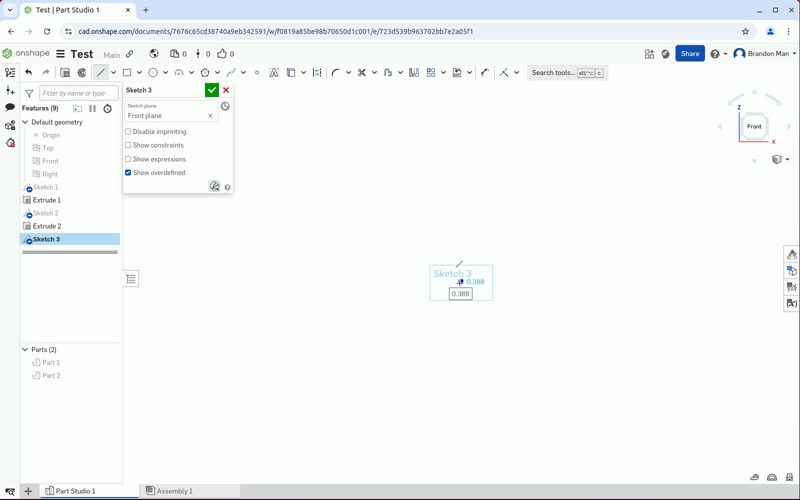
scroll(6)
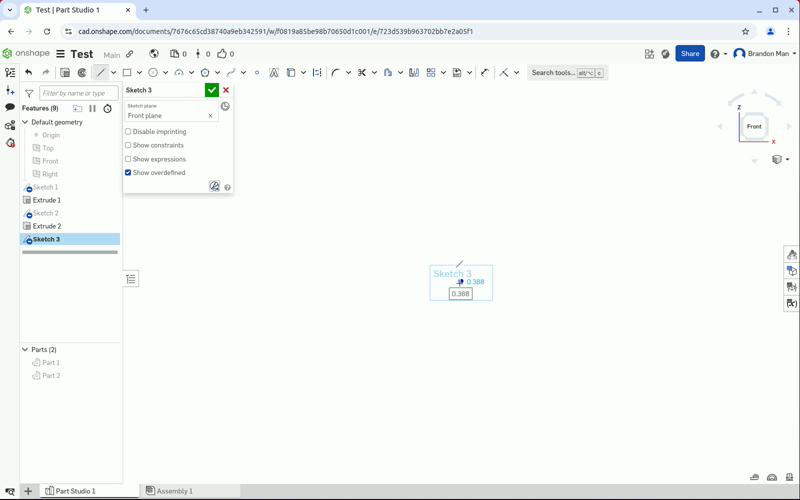
scroll(6)
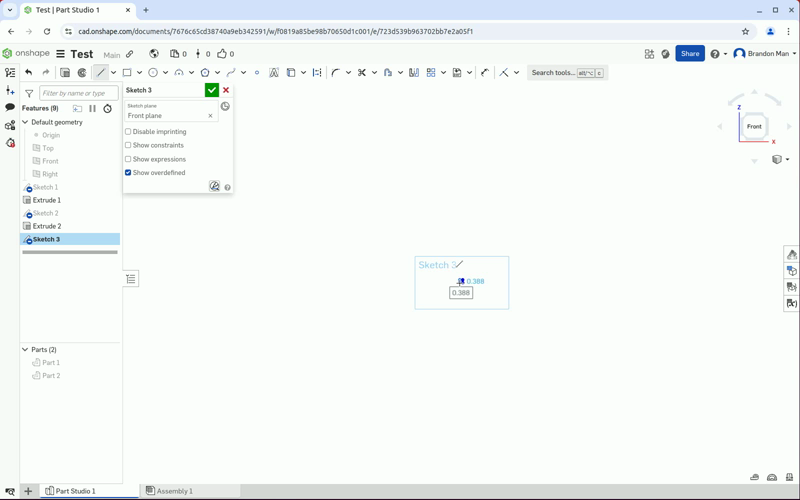
scroll(6)
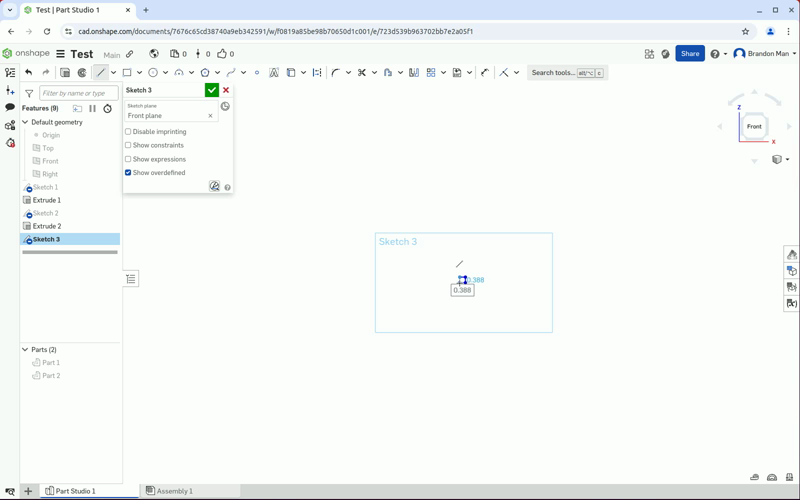
scroll(6)
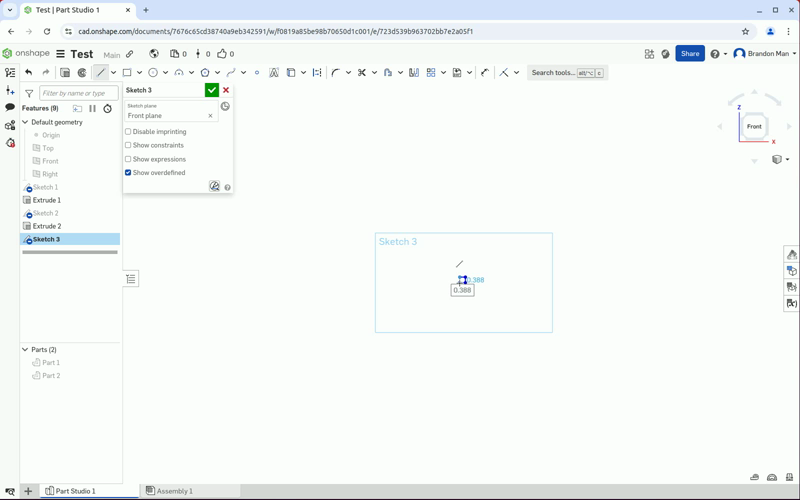
scroll(6)
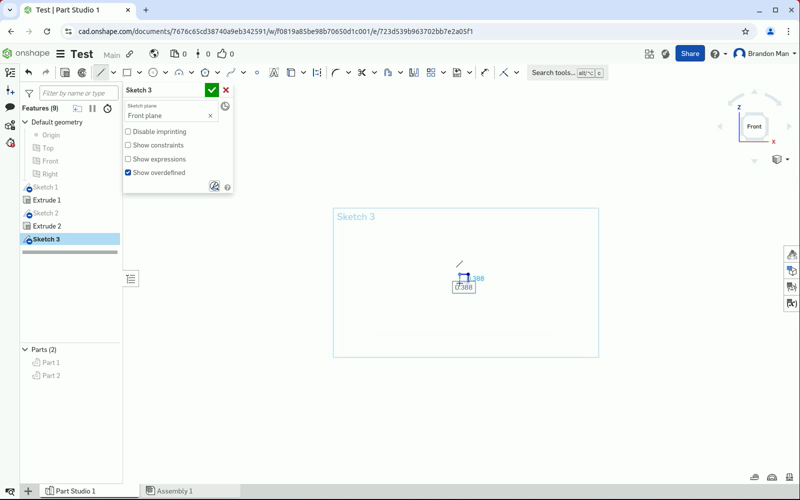
scroll(6)
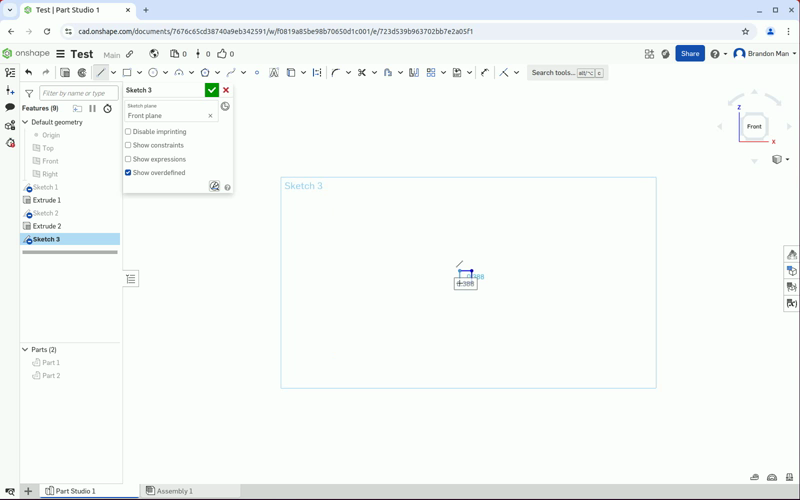
scroll(6)
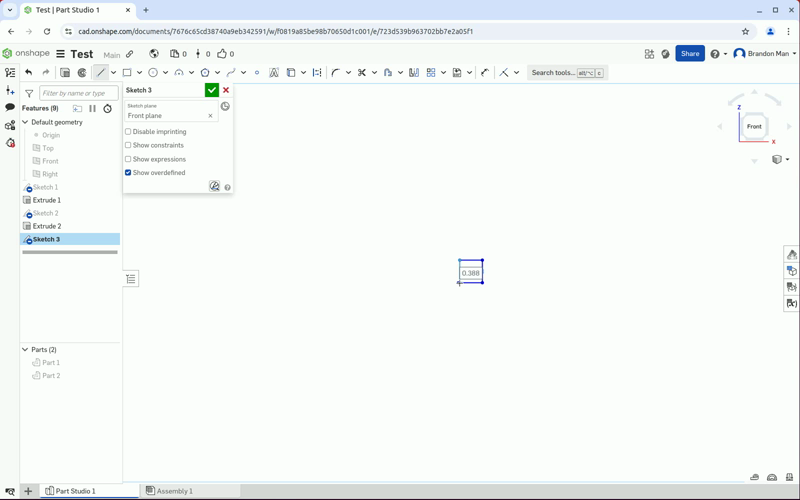
key_up(shift)
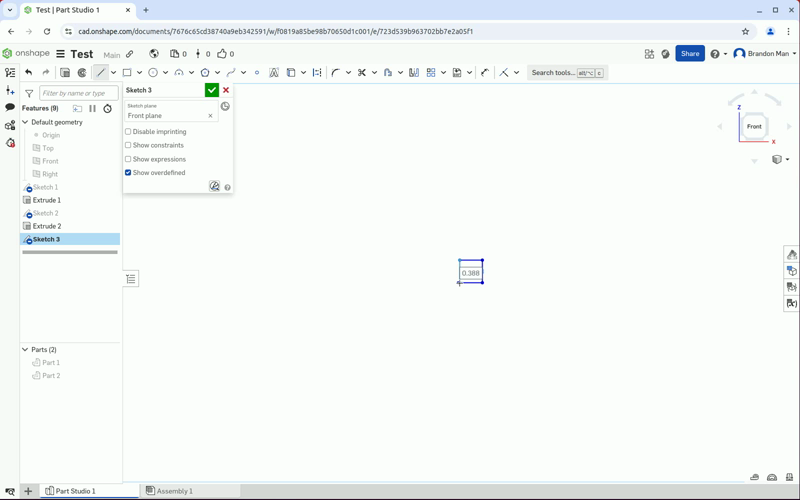
click(459, 282)
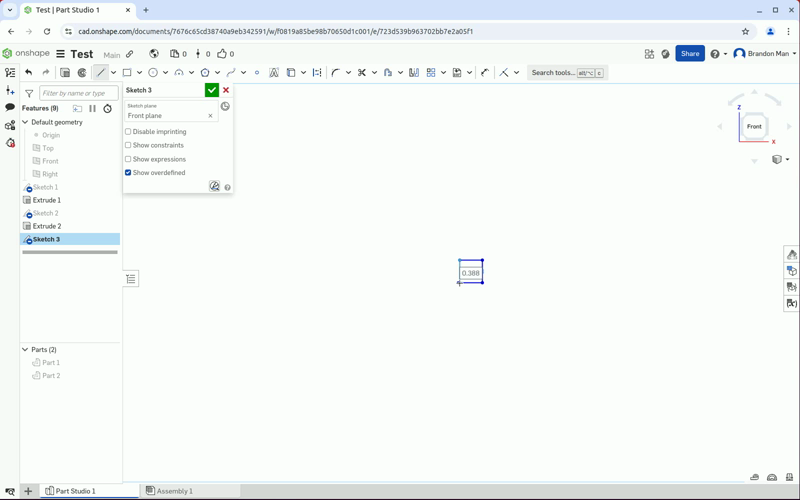
scroll(-6)
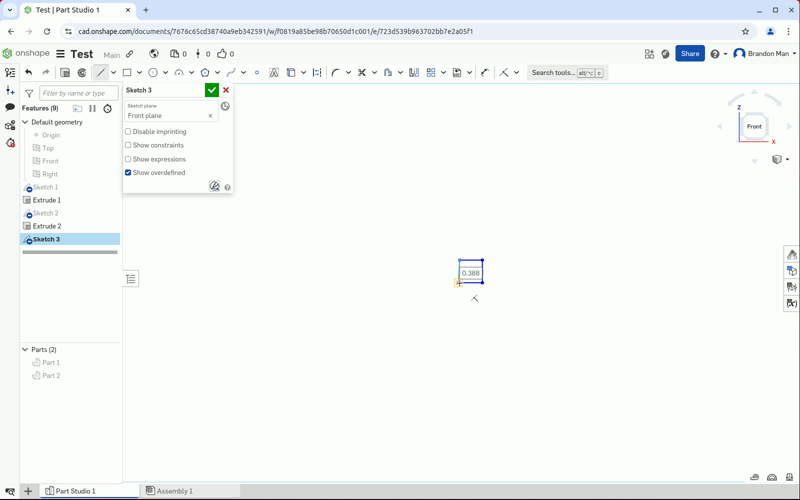
scroll(-6)
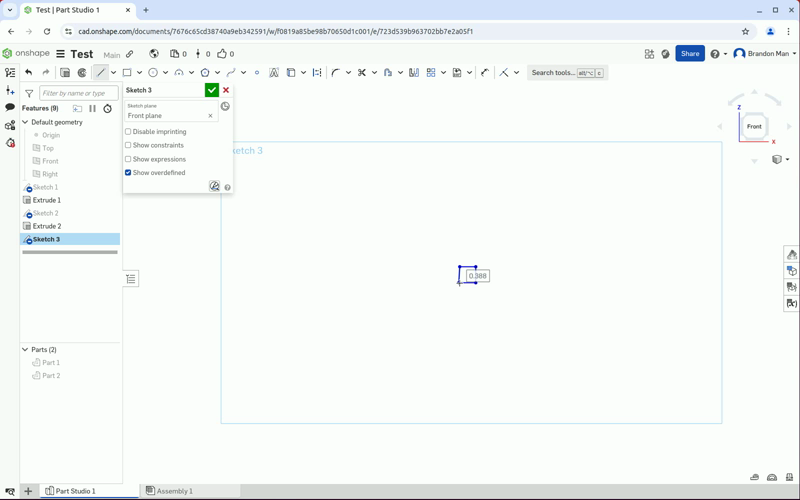
scroll(-6)
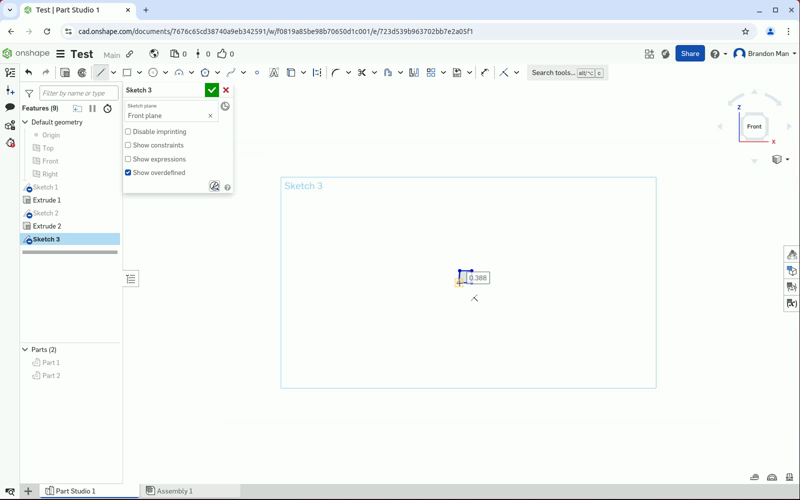
scroll(-6)
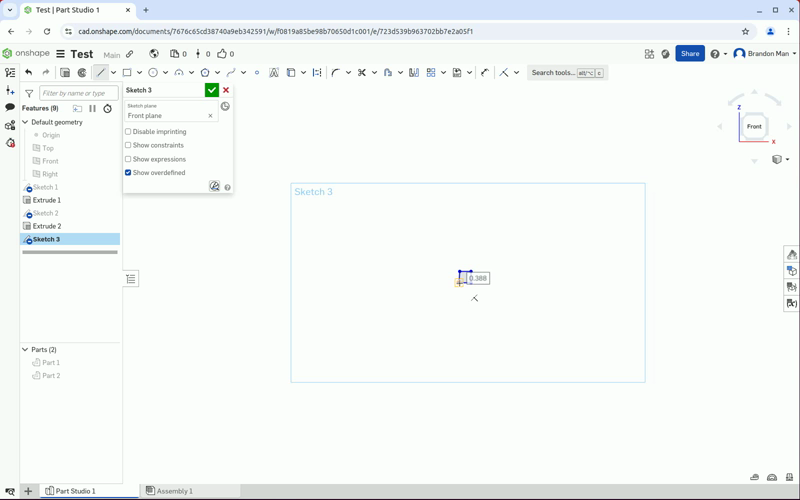
scroll(-6)
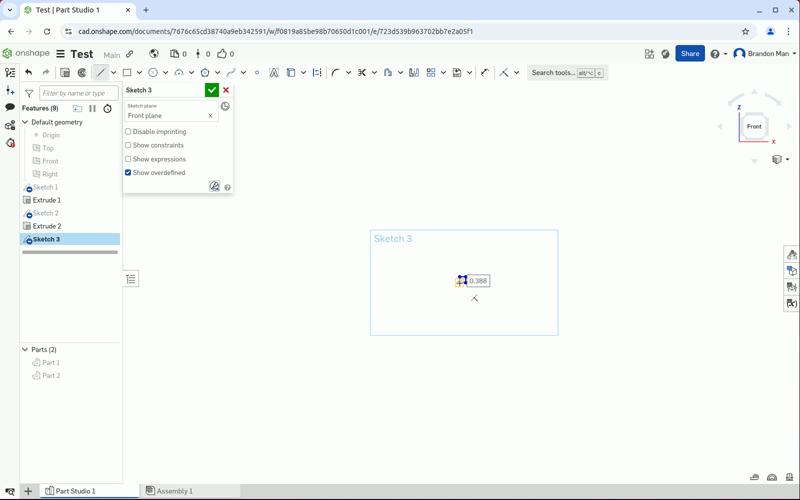
scroll(-6)
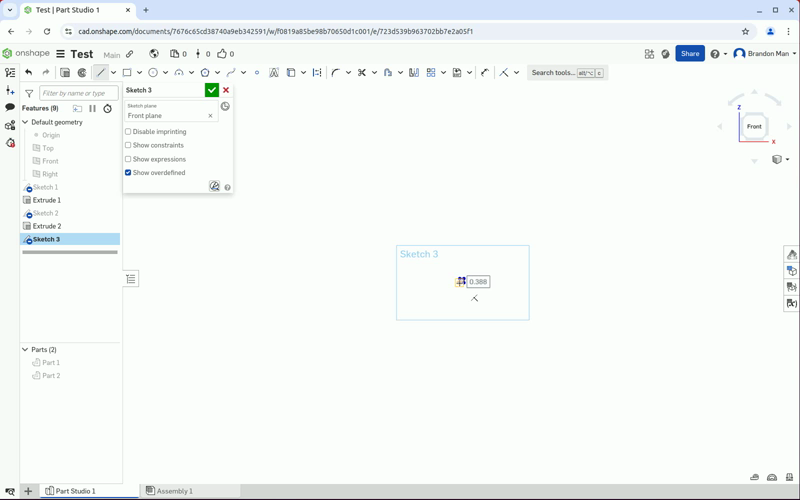
scroll(-6)
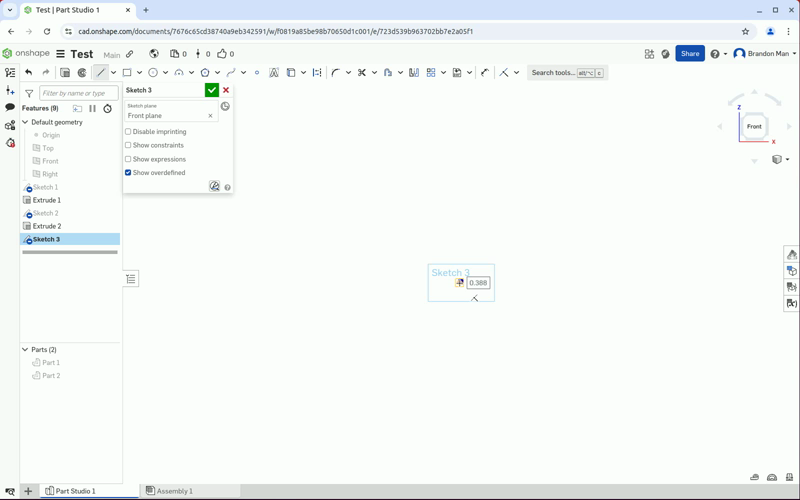
key(esc)
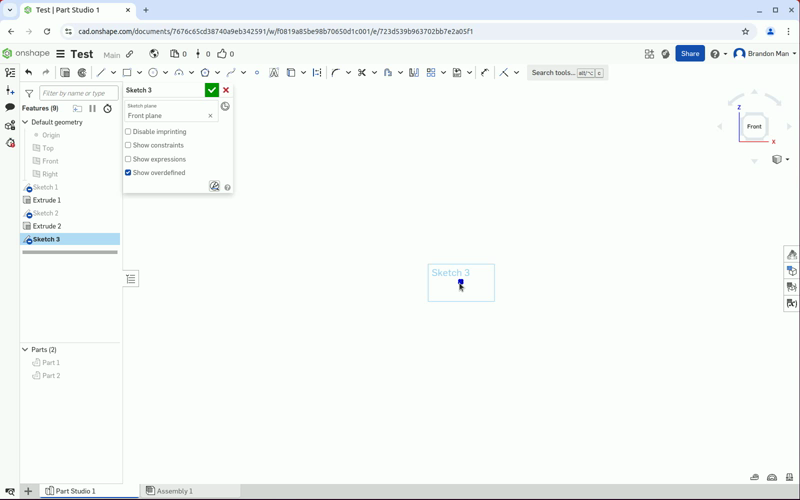
mouse_move(461, 282)
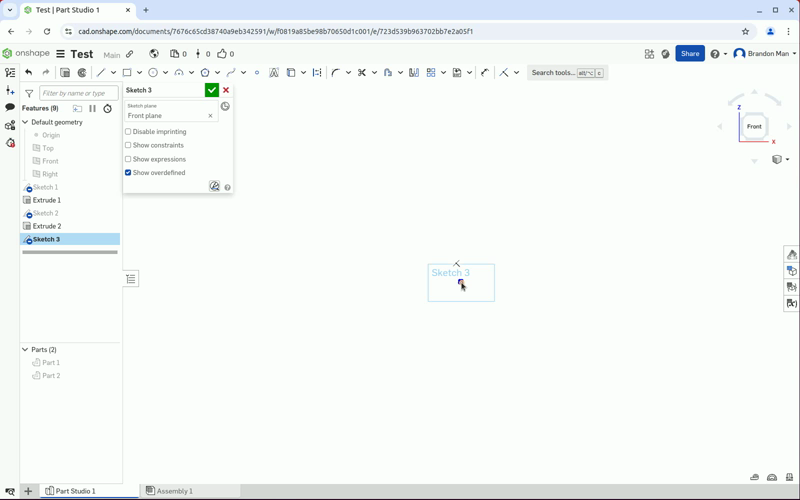
scroll(6)
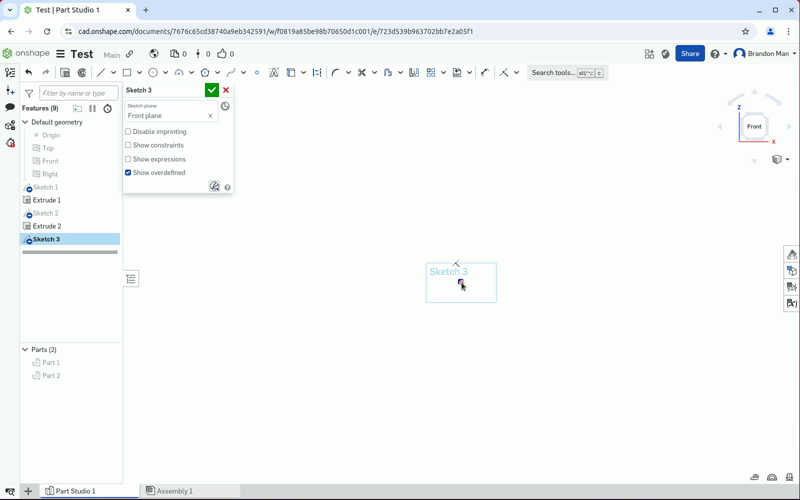
scroll(6)
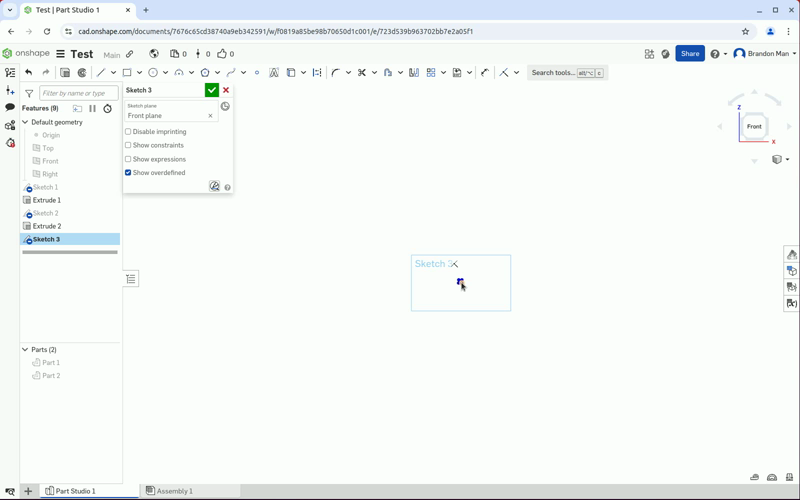
scroll(6)
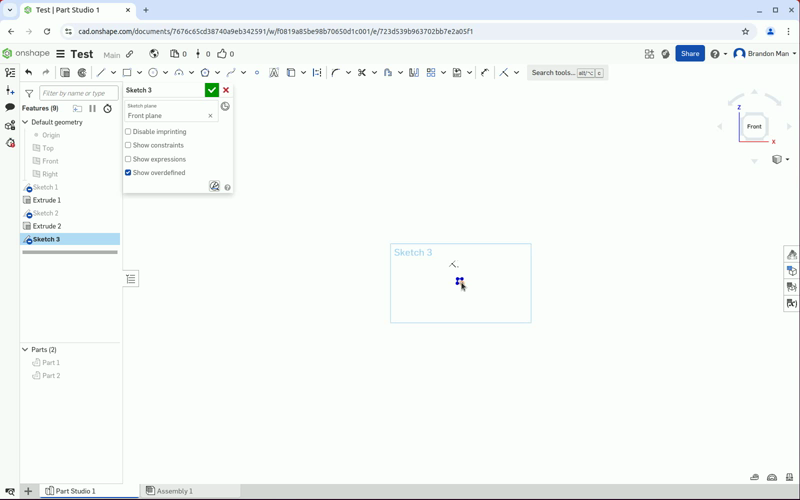
scroll(6)
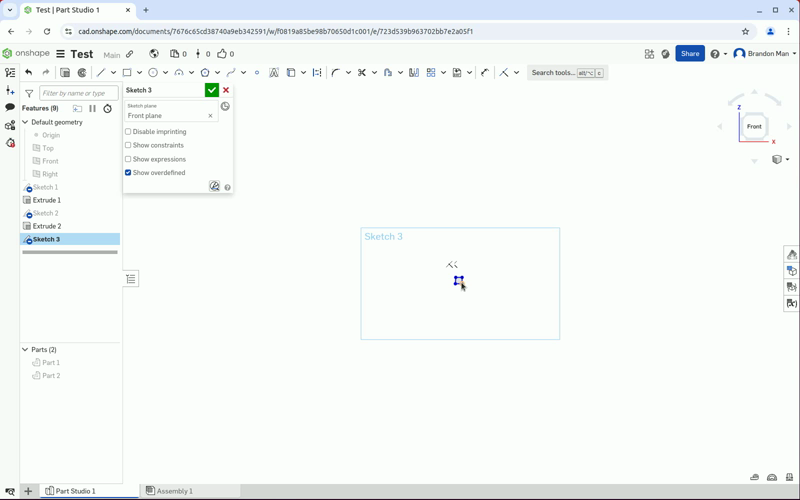
scroll(6)
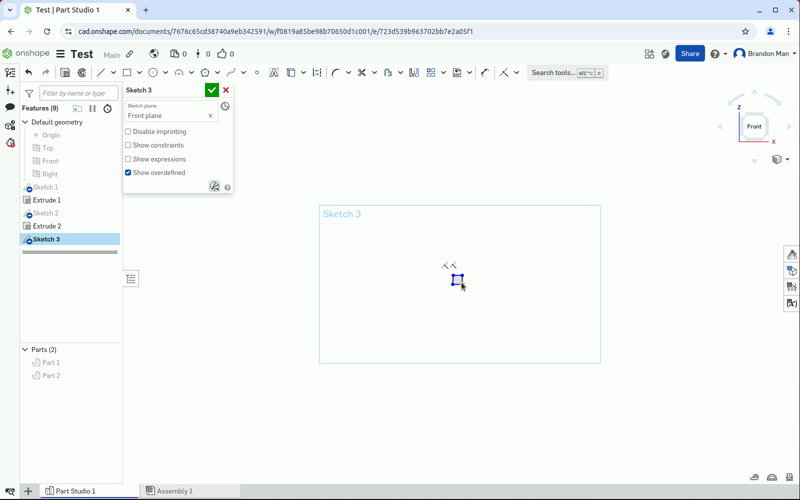
scroll(6)
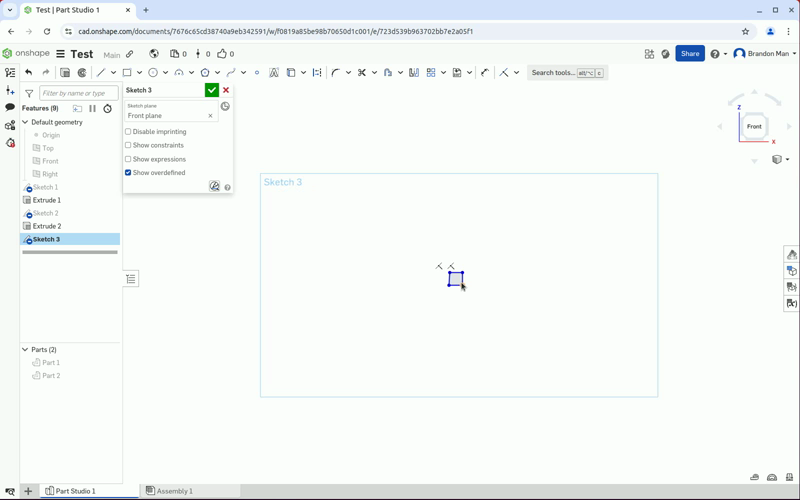
scroll(6)
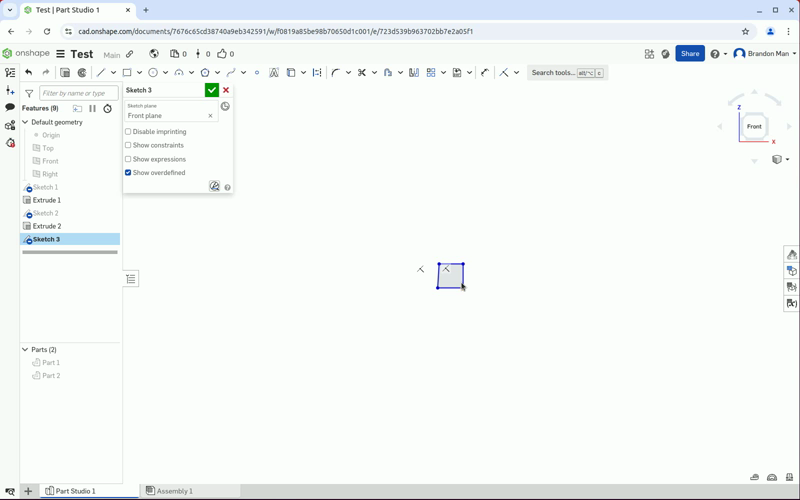
click(461, 282)
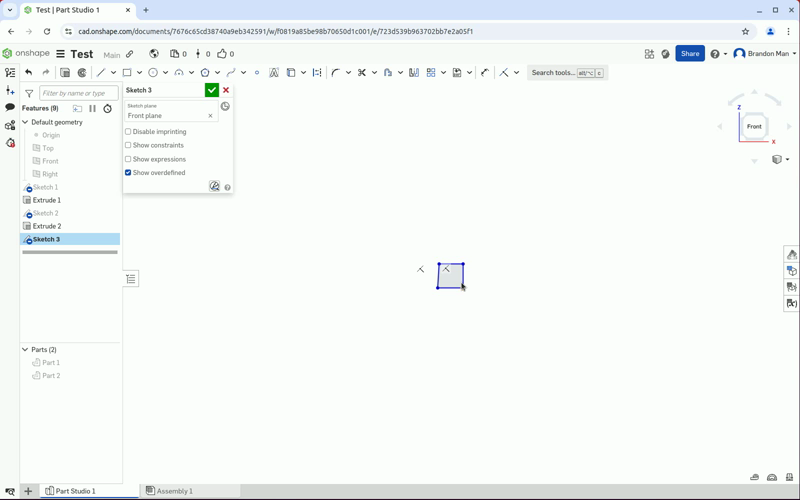
scroll(-6)
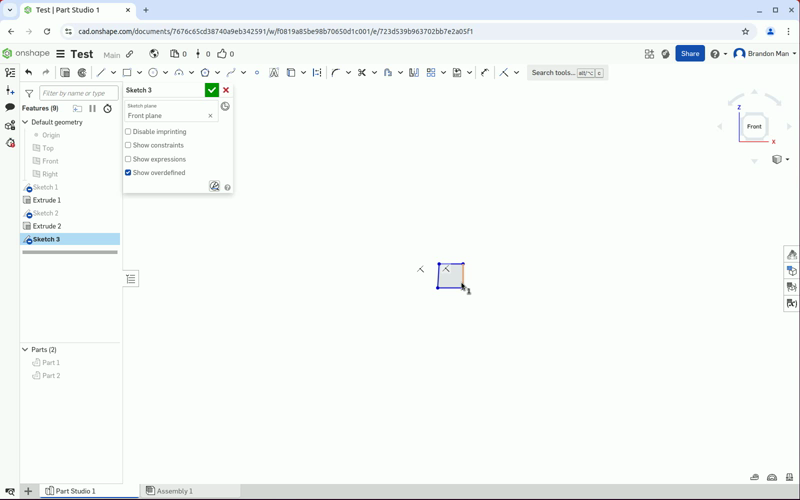
scroll(-6)
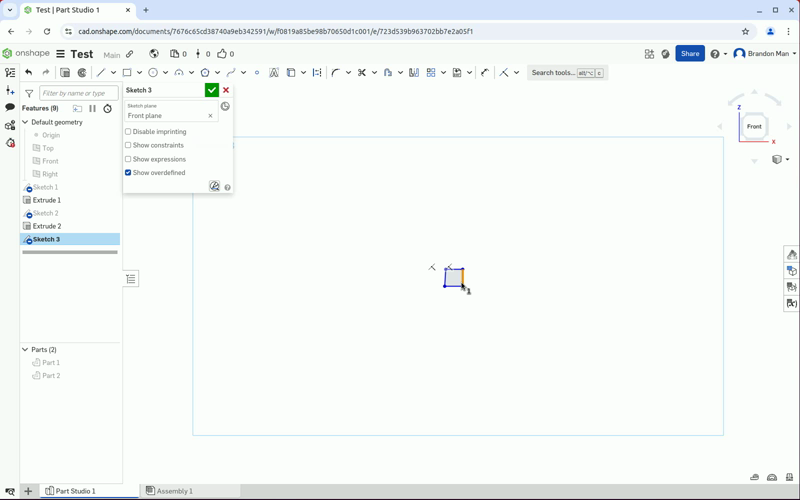
scroll(-6)
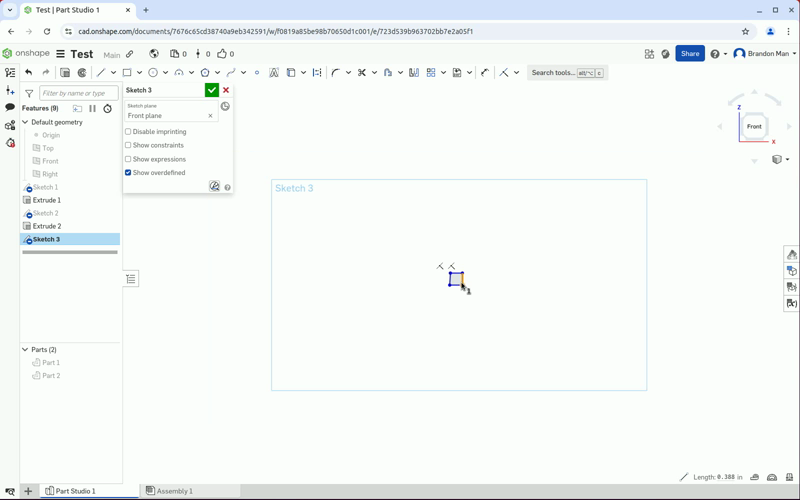
scroll(-6)
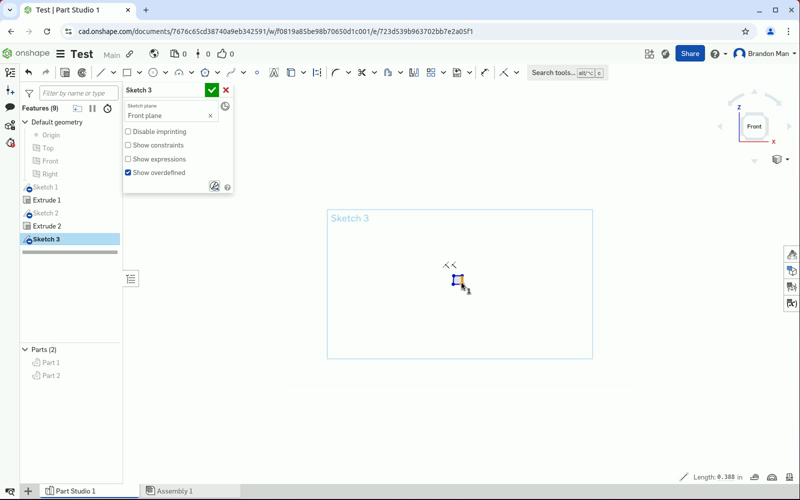
scroll(-6)
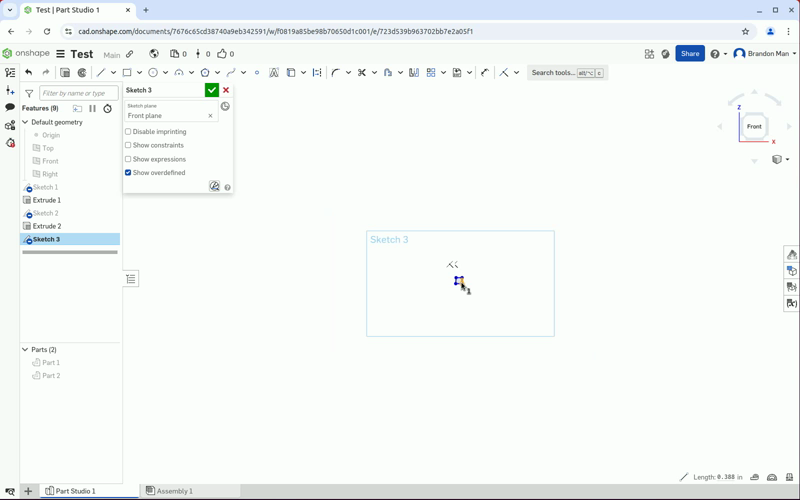
scroll(-6)
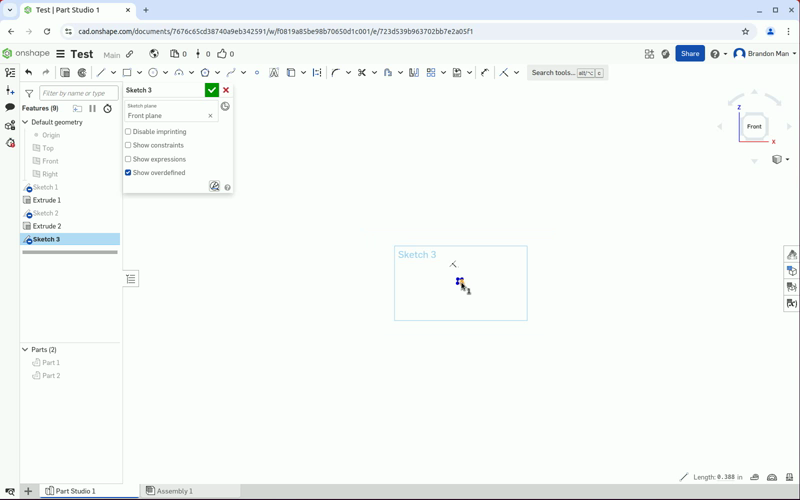
scroll(-6)
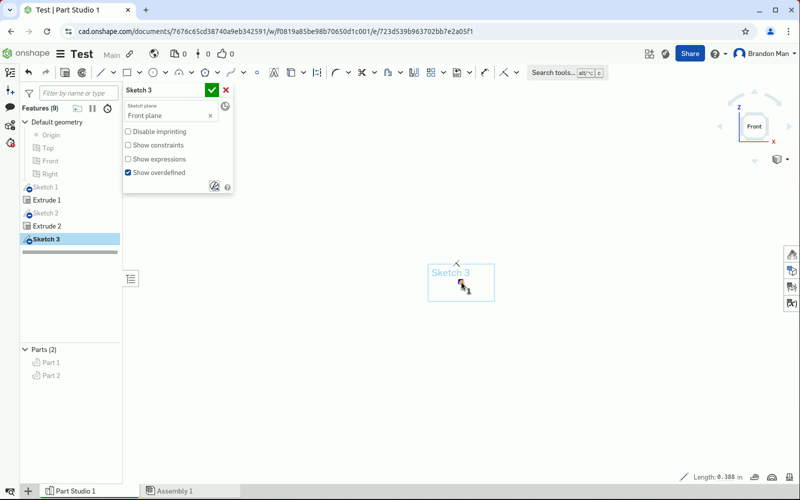
mouse_move(73, 352)
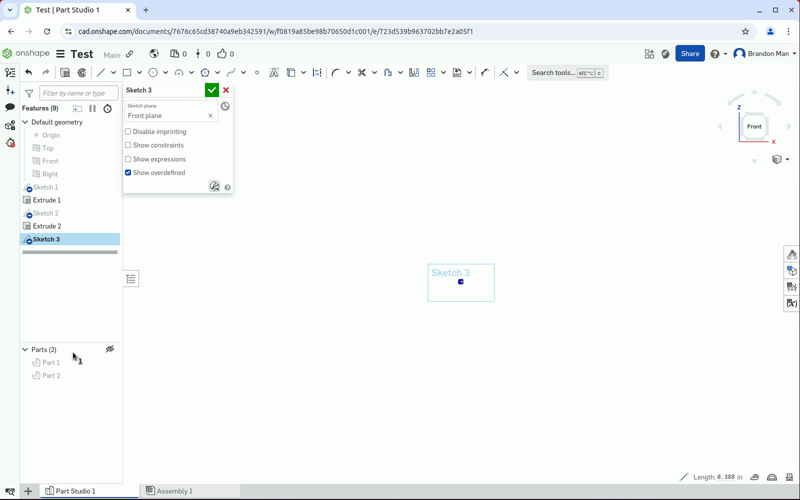
key(shift+y)
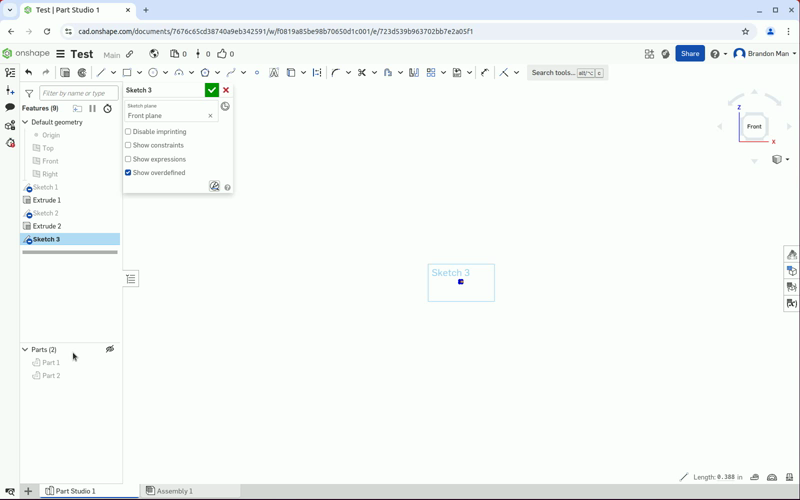
key(shift+e)
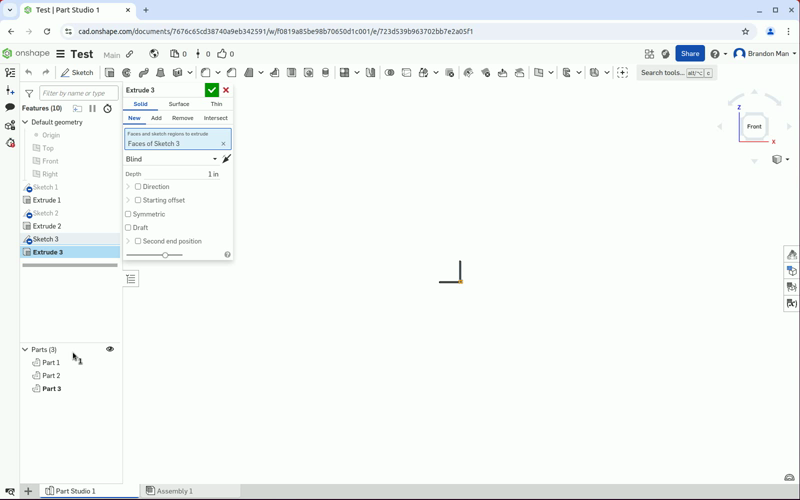
mouse_move(143, 106)
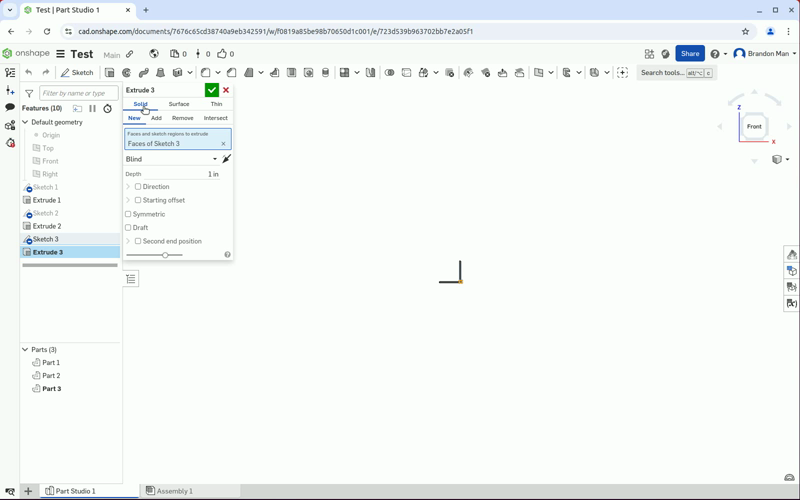
click(143, 106)
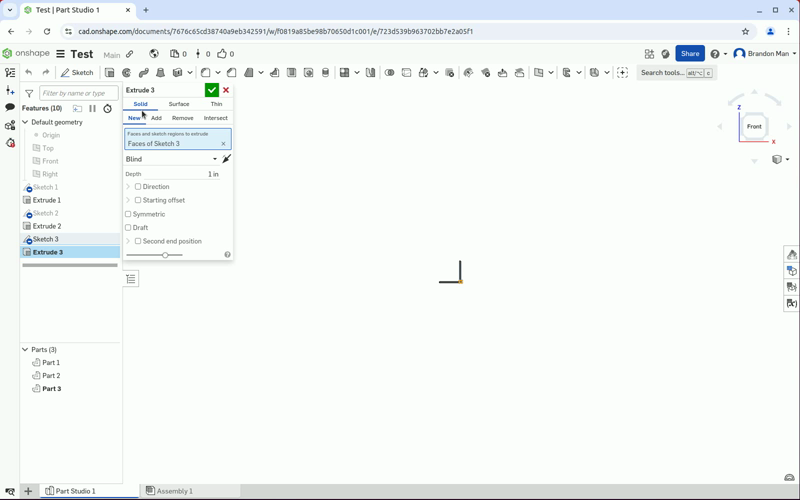
mouse_move(137, 120)
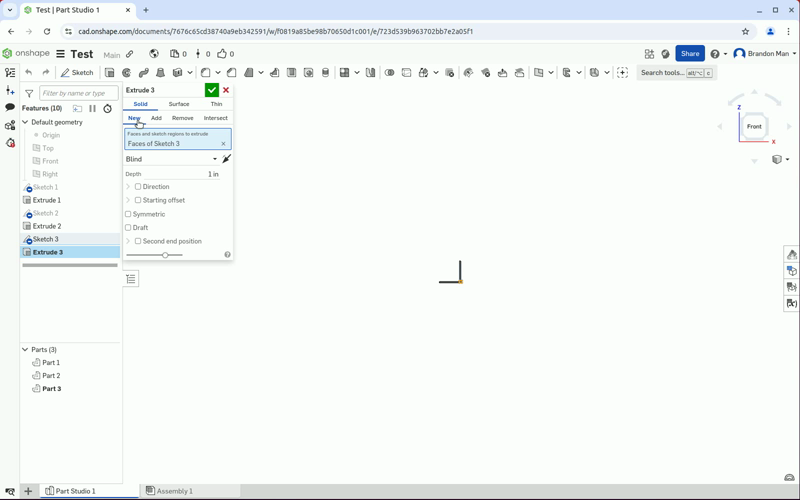
click(137, 120)
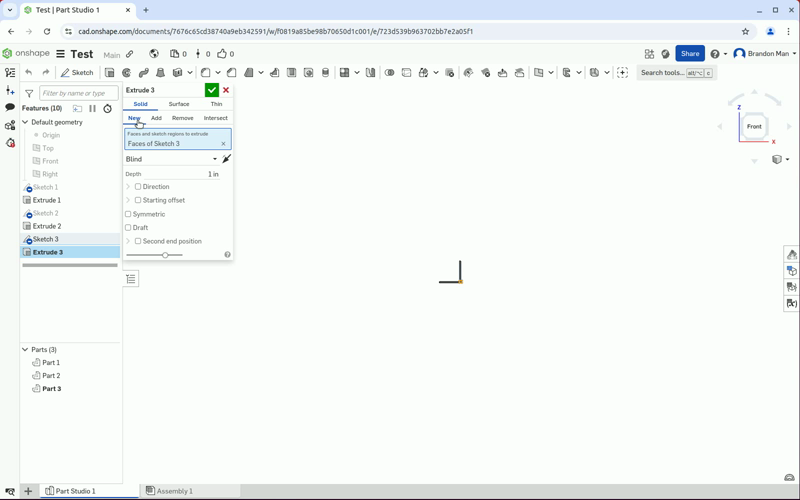
key(tab, 4)
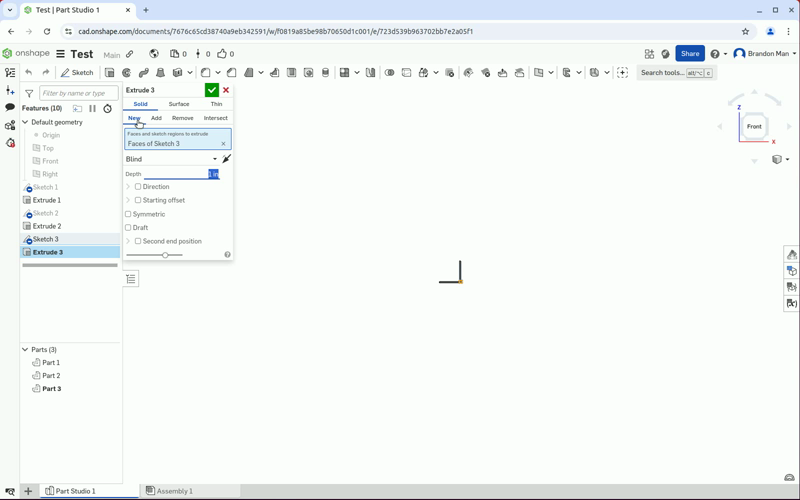
text(17.331)
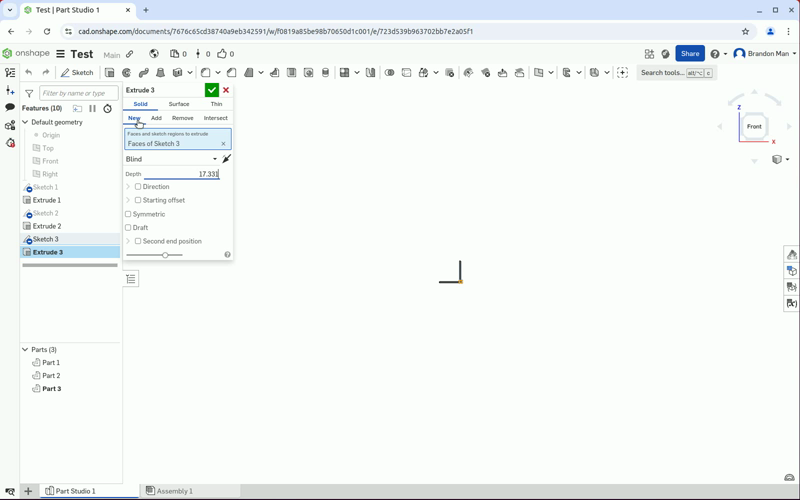
key(enter)
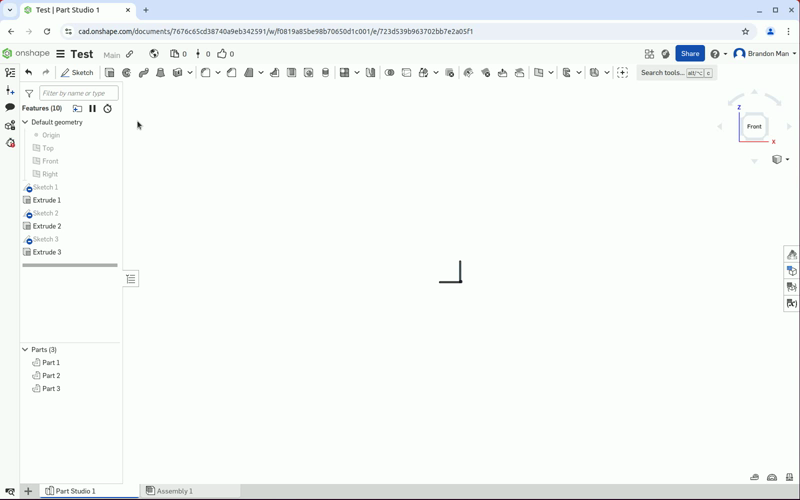
key(shift+h)
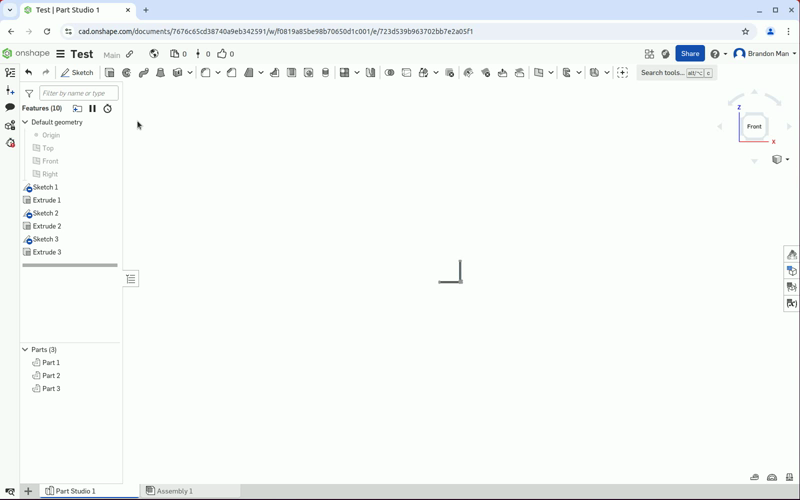
key(shift+h)
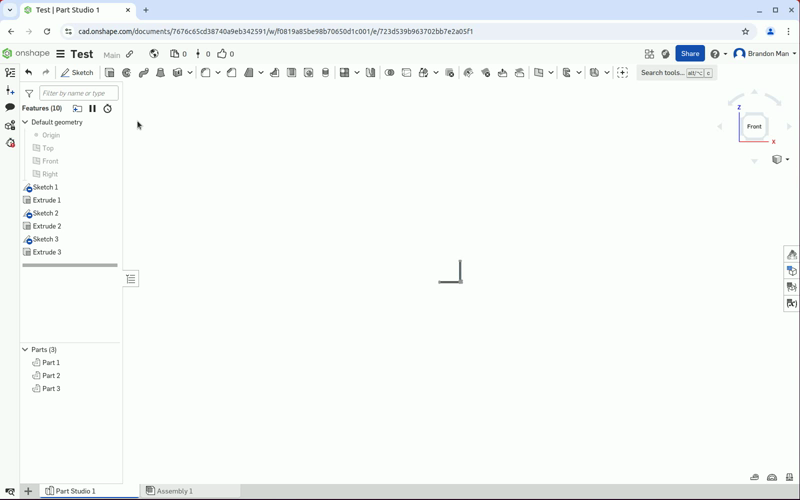
key(shift+7)
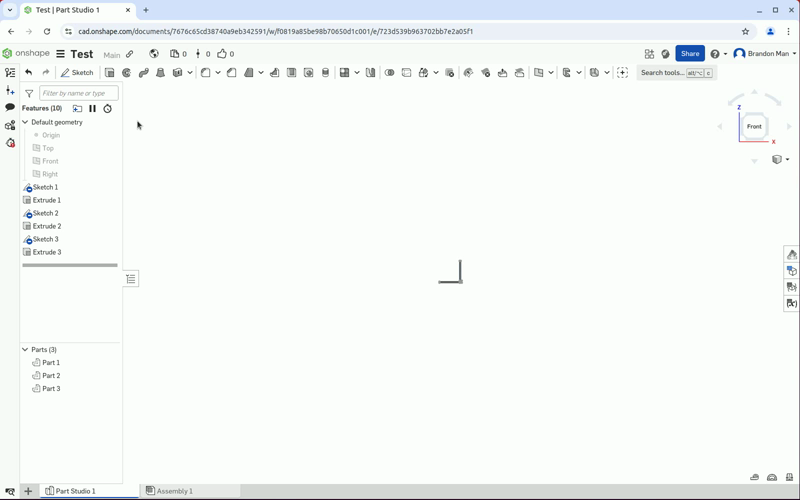
key(left, 2)
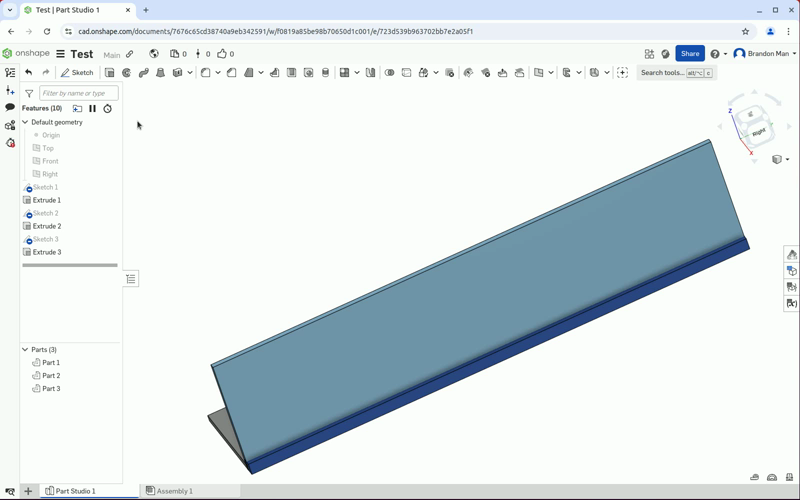
key(down, 2)
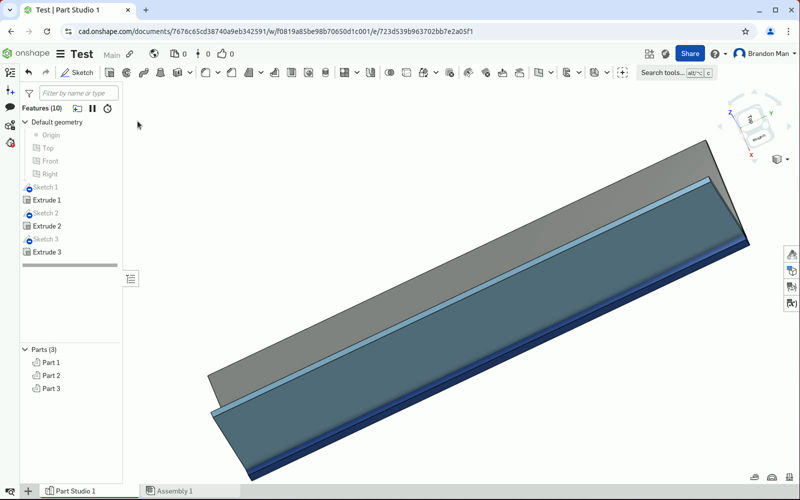
key(up, 2)
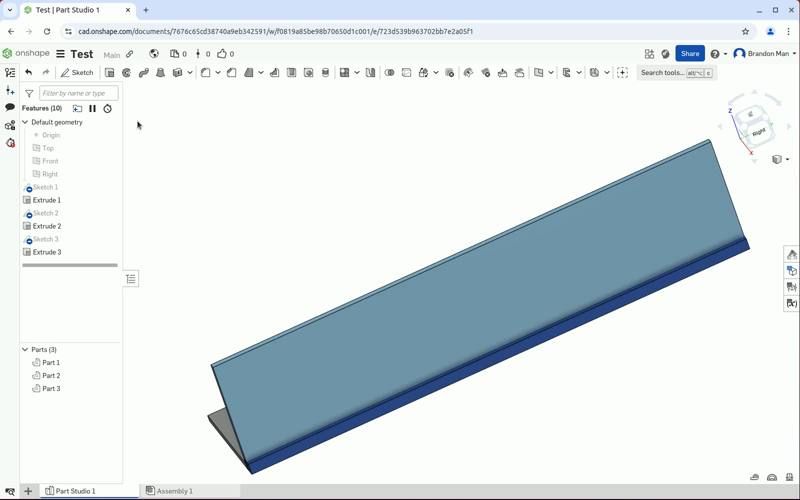
key(right, 2)
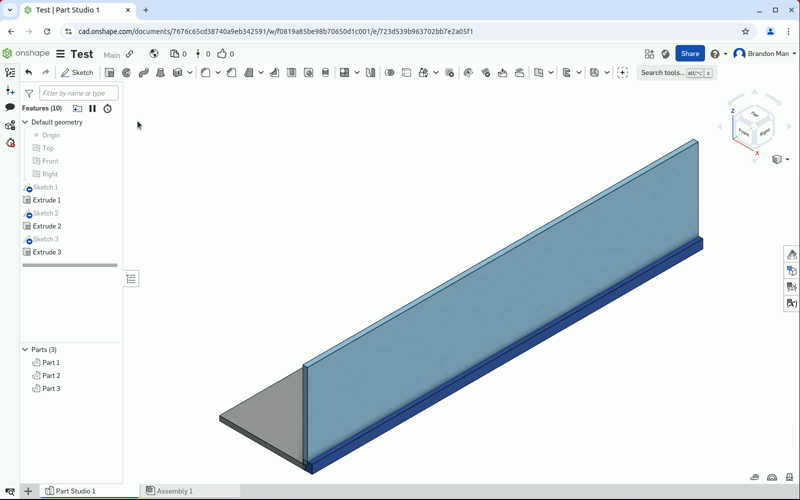
mouse_move(73, 189)
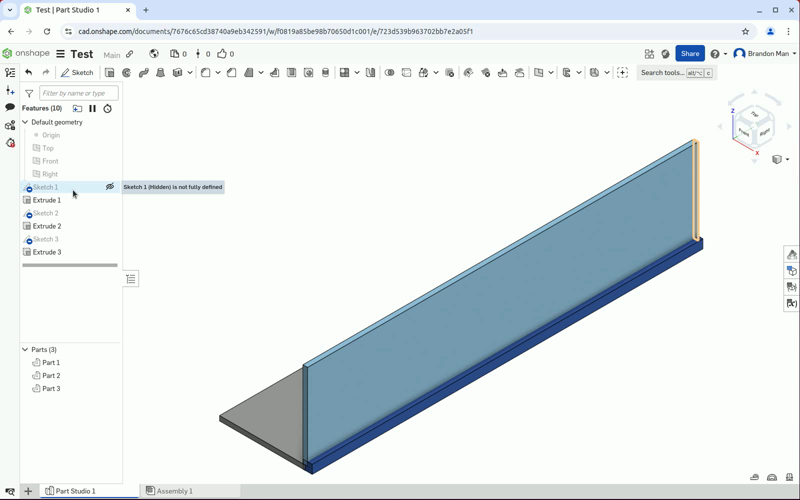
click(73, 189)